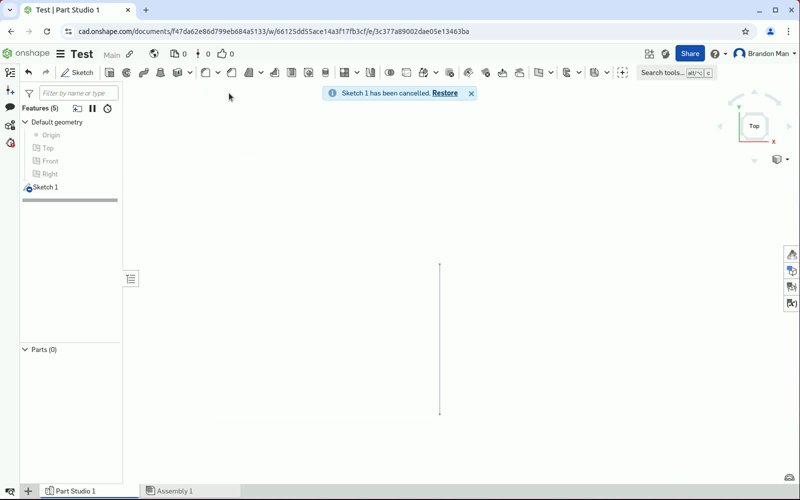
key(shift+h)
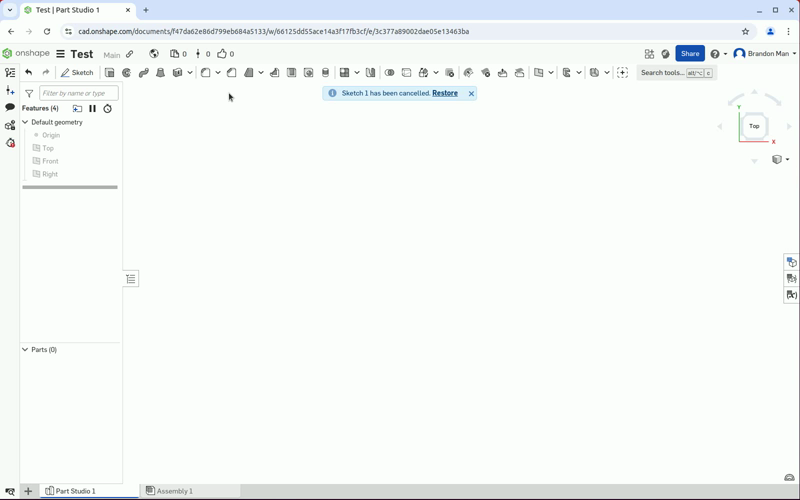
mouse_move(73, 352)
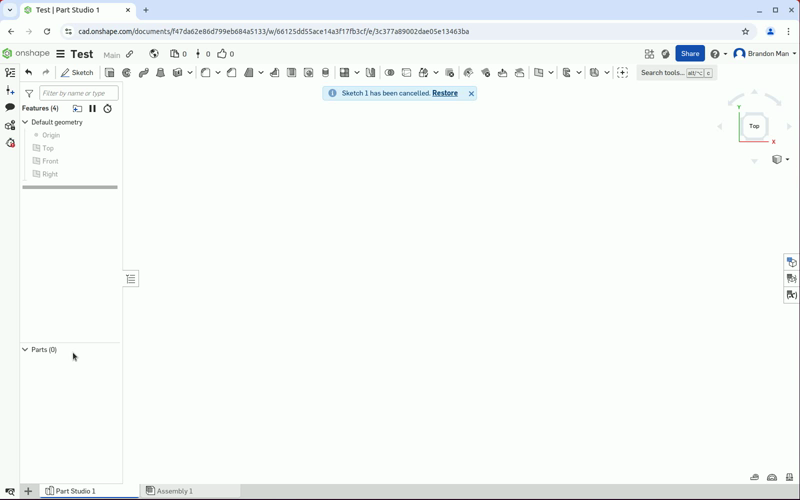
key(y)
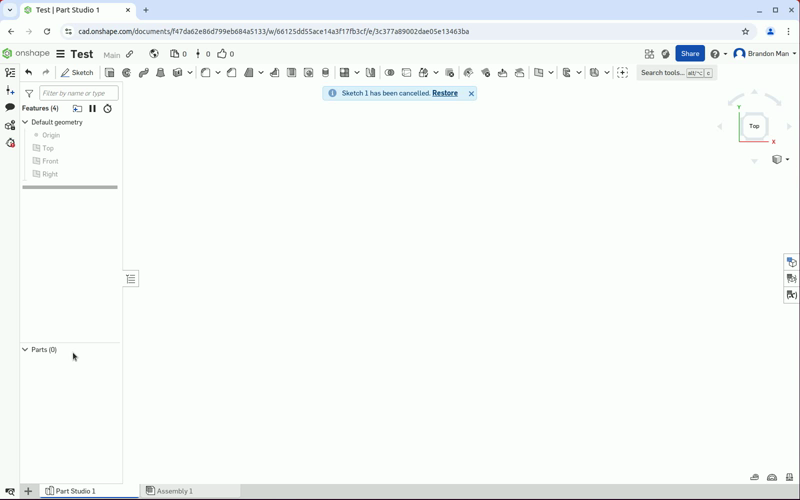
key(shift+p)
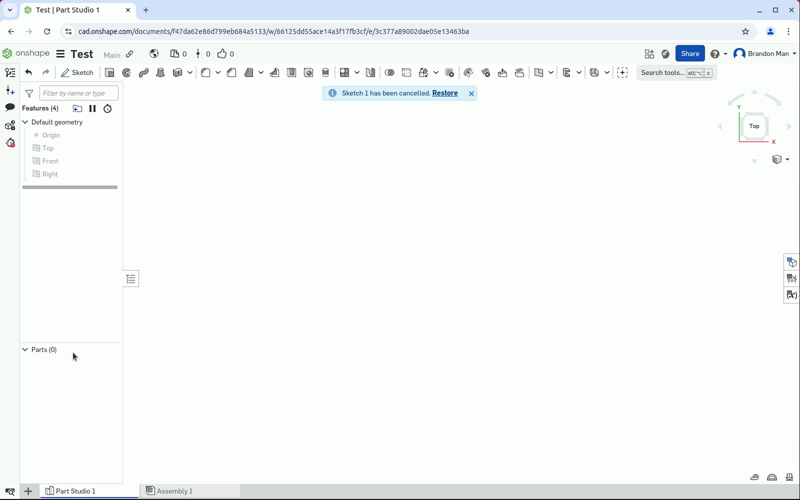
key(space)
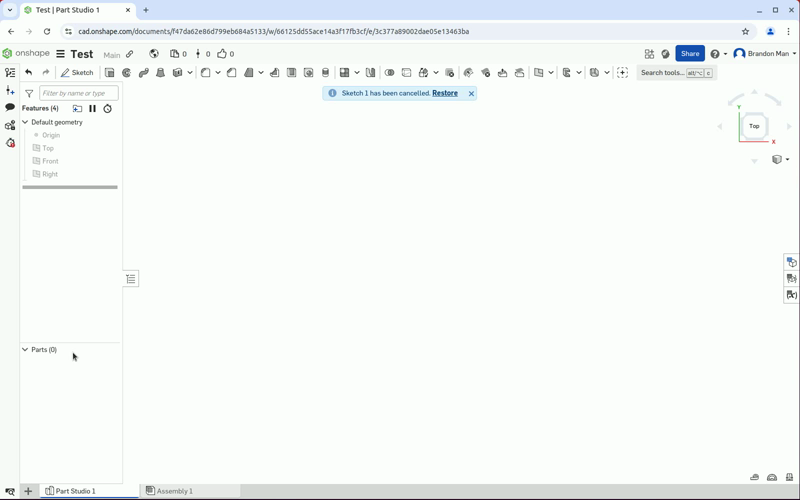
key_down(shift)
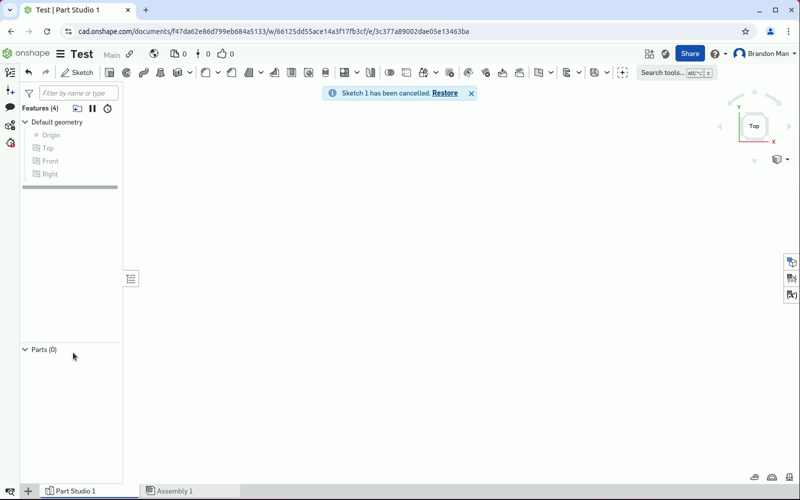
key(up)
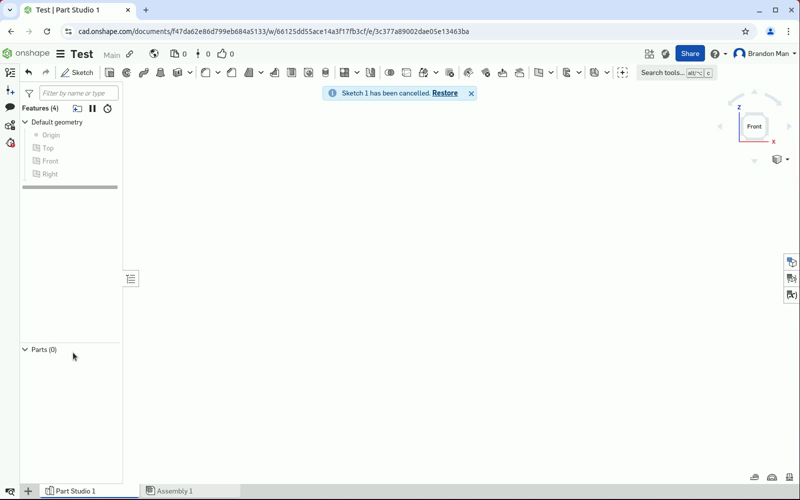
key_up(shift)
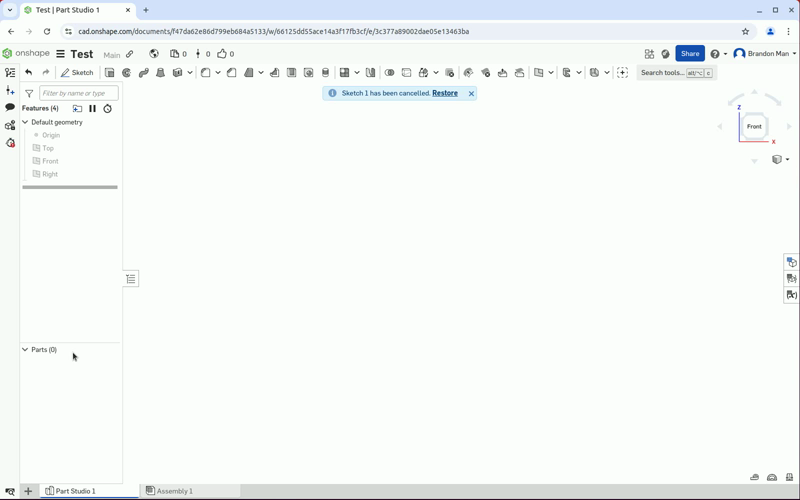
mouse_move(73, 352)
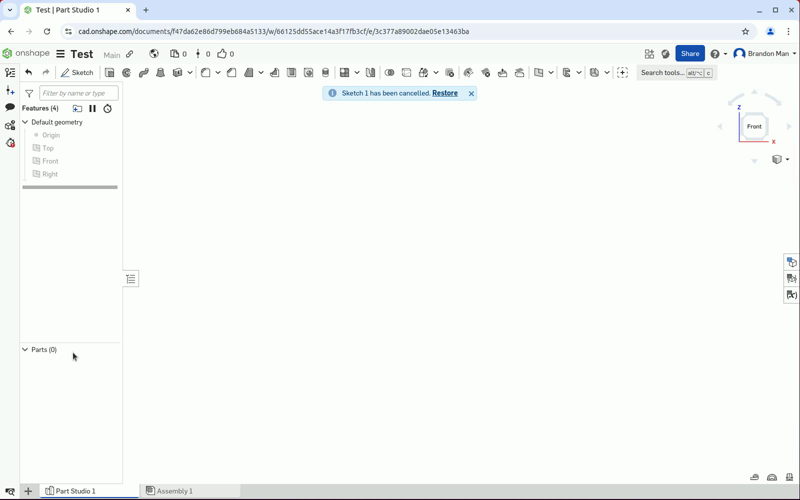
key(shift+y)
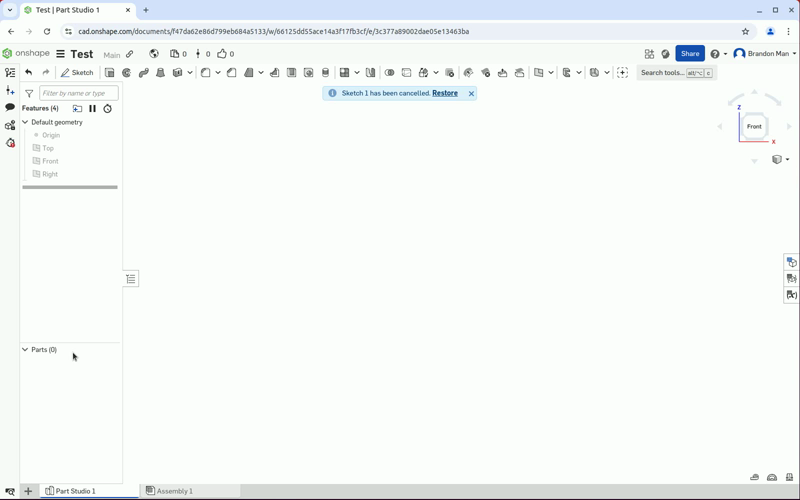
key(shift+s)
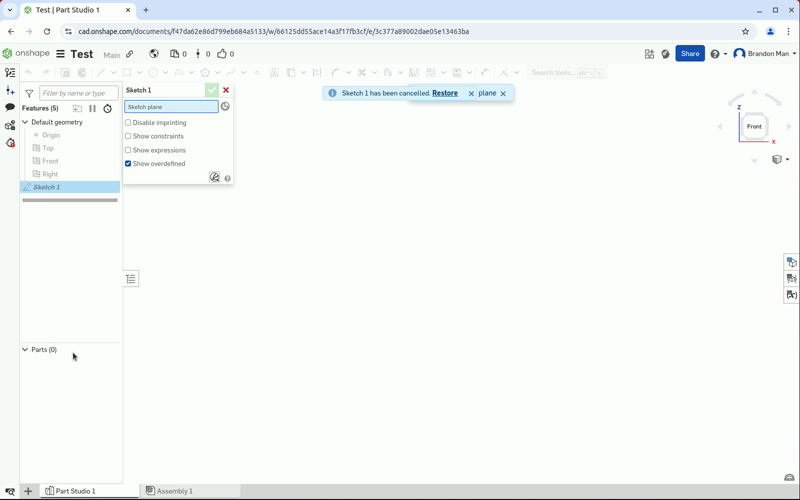
mouse_move(73, 163)
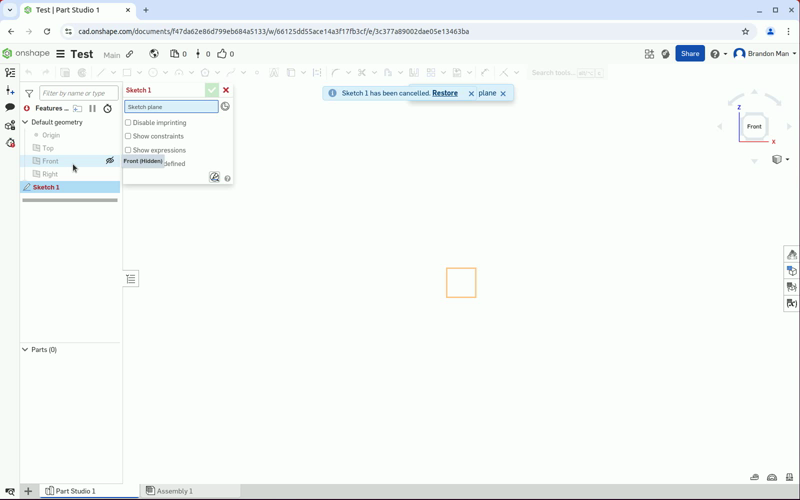
click(73, 163)
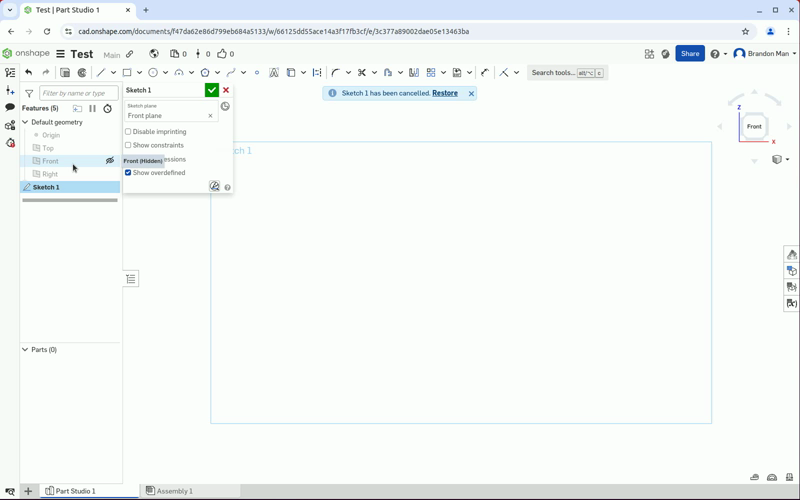
mouse_move(73, 352)
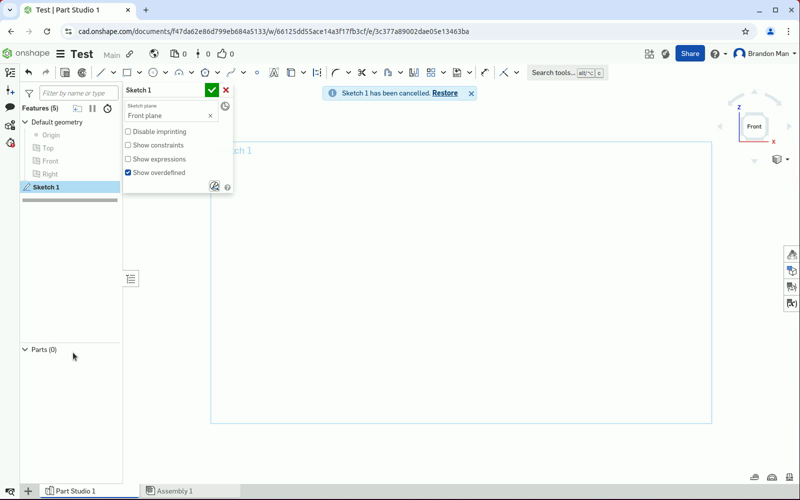
key(y)
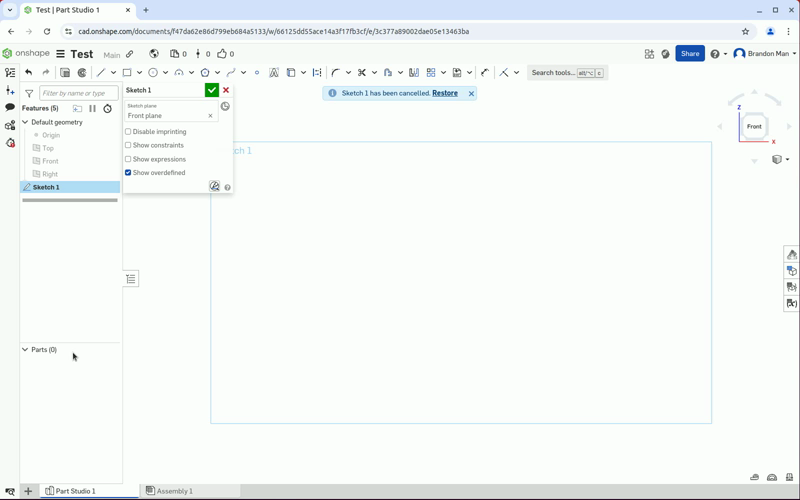
key(l)
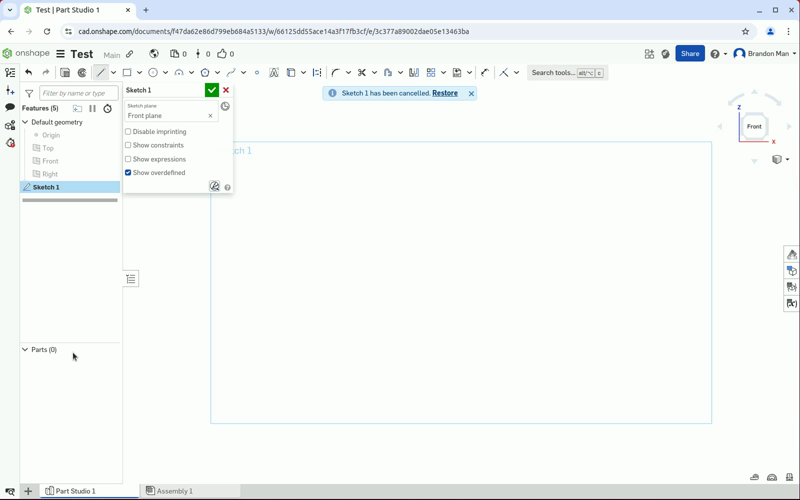
key_down(shift)
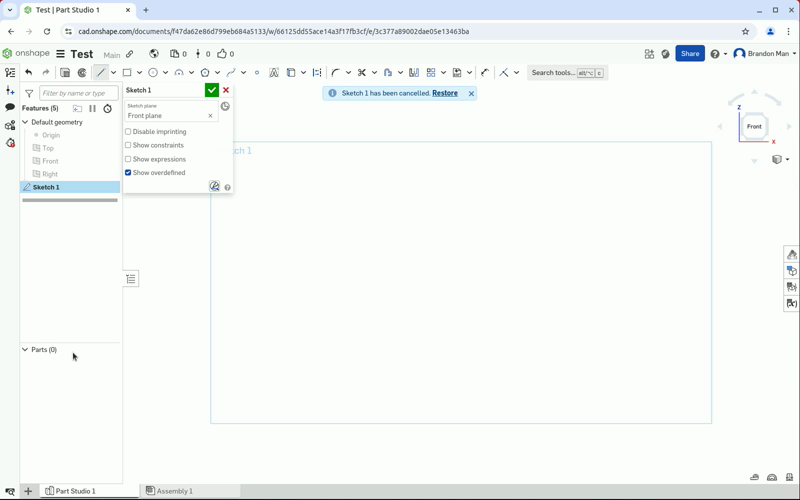
mouse_move(348, 351)
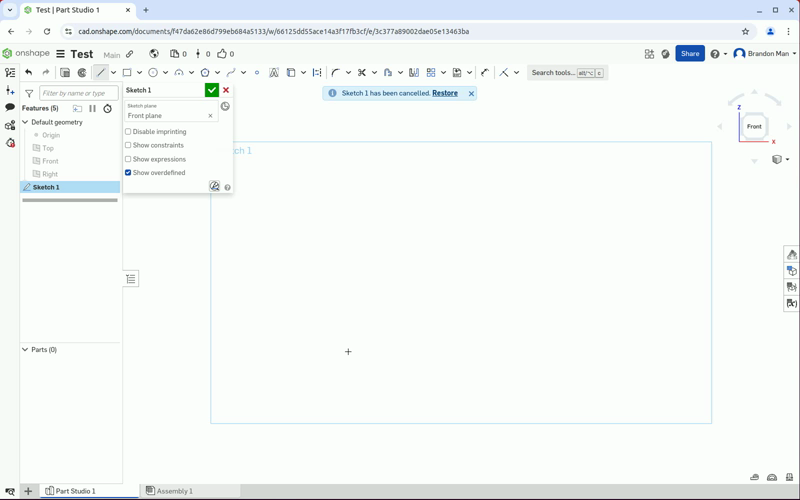
click(348, 351)
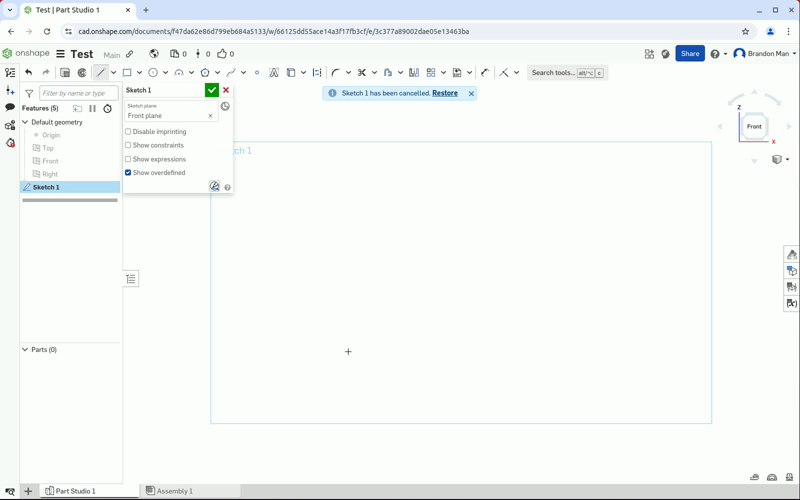
key_up(shift)
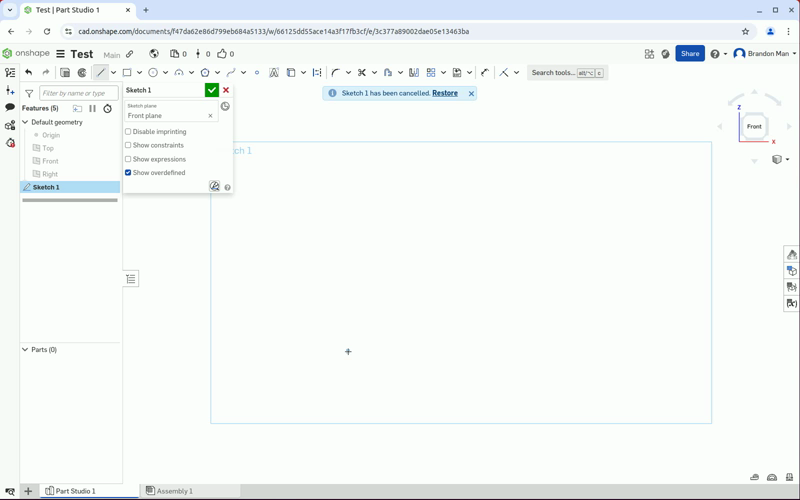
key_down(shift)
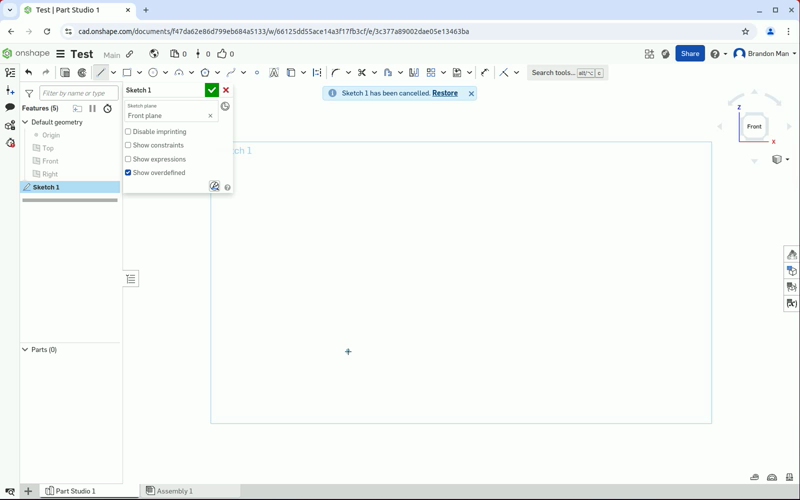
mouse_move(378, 351)
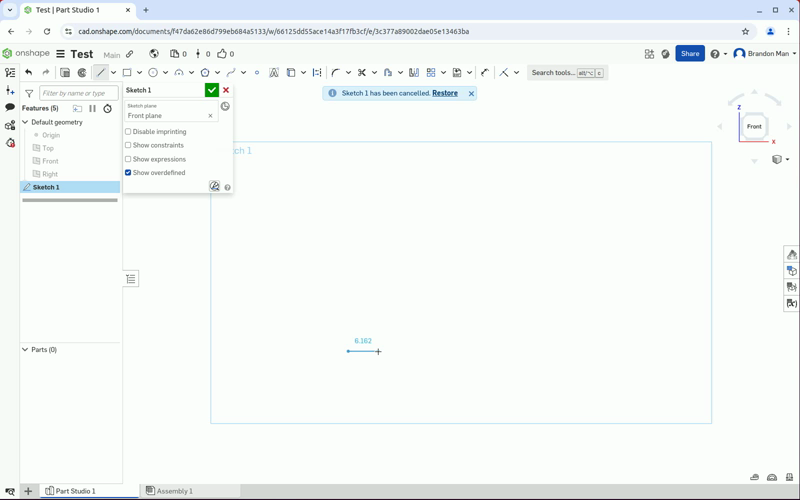
mouse_move(385, 351)
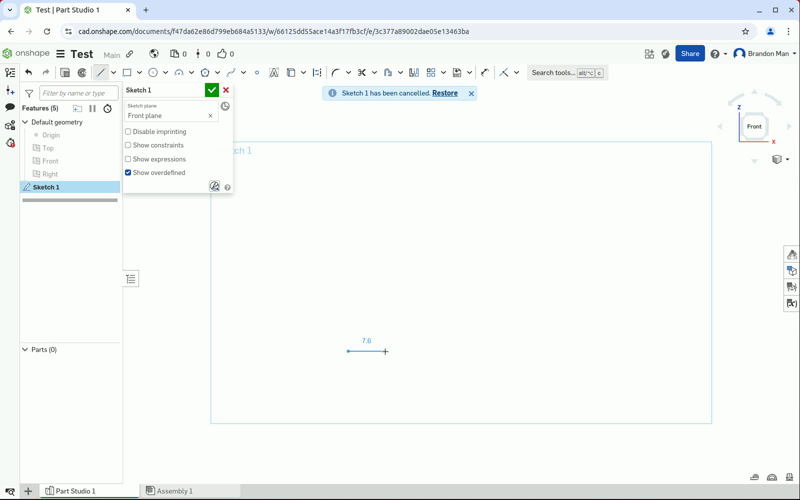
click(385, 351)
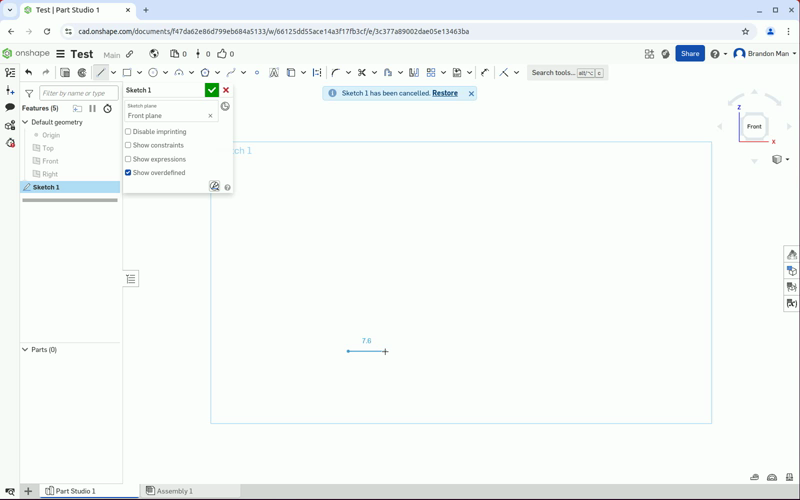
key_up(shift)
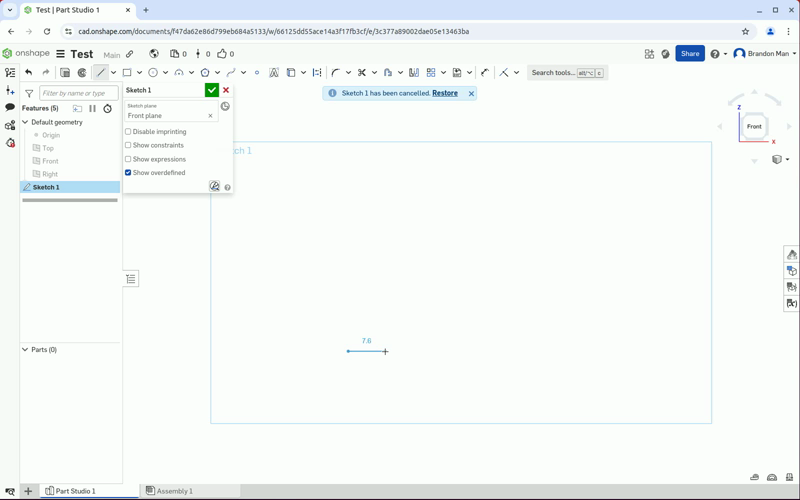
key_down(shift)
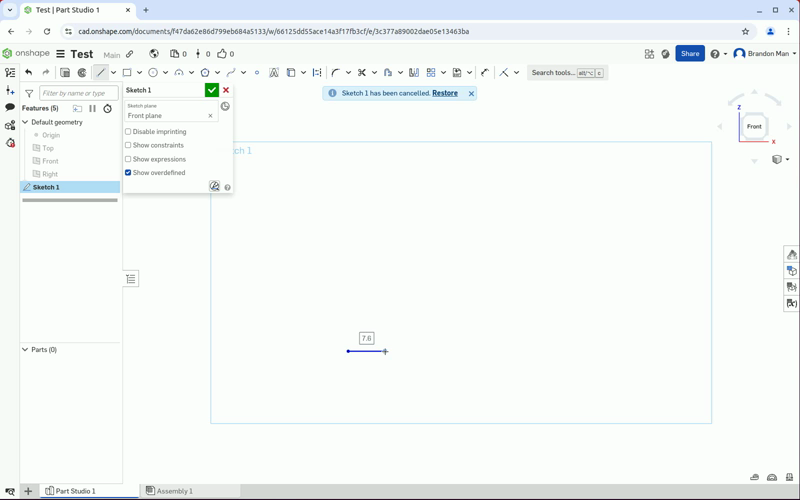
mouse_move(415, 351)
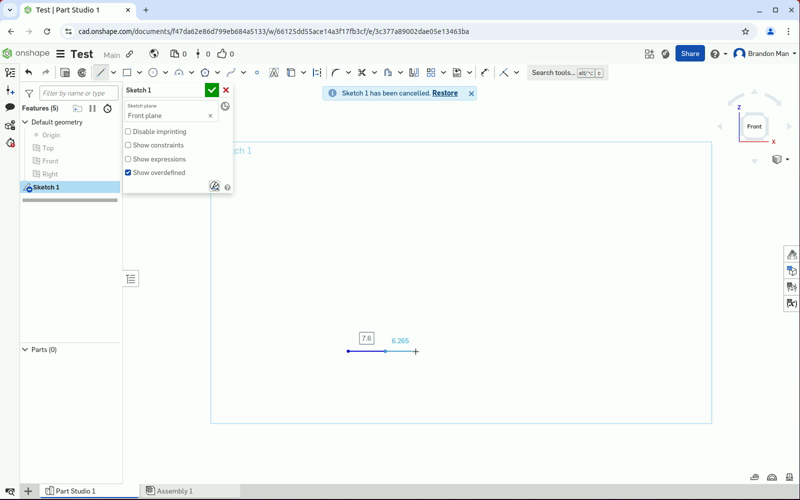
mouse_move(385, 333)
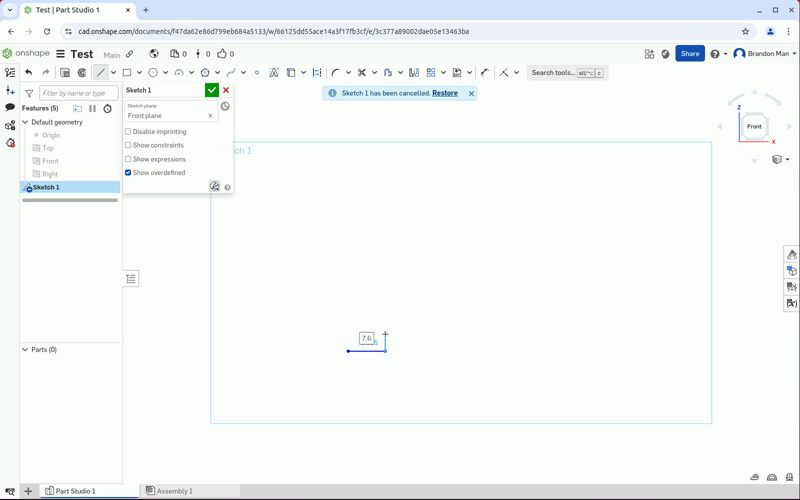
click(385, 333)
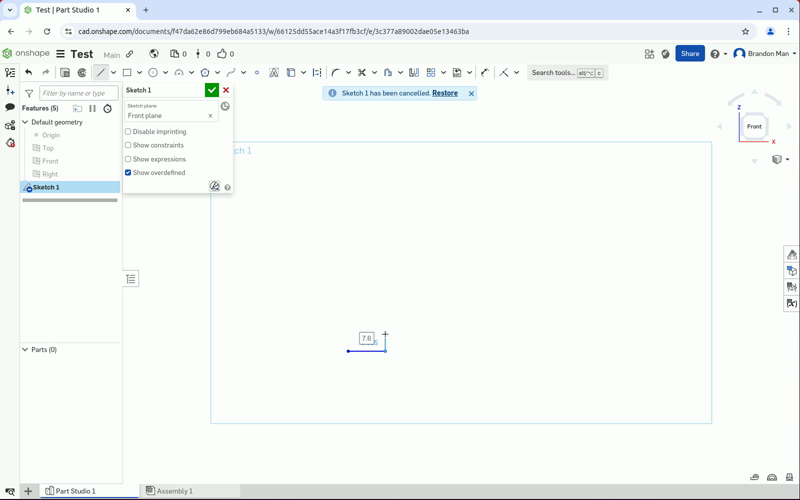
key_up(shift)
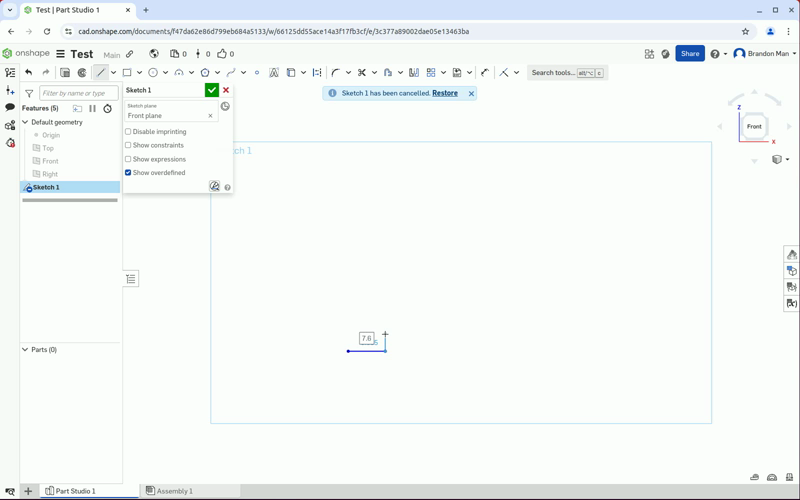
key_down(shift)
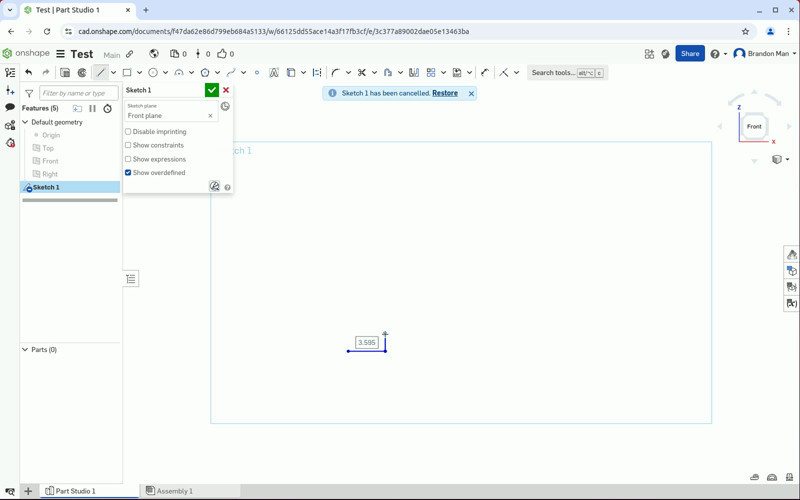
mouse_move(415, 333)
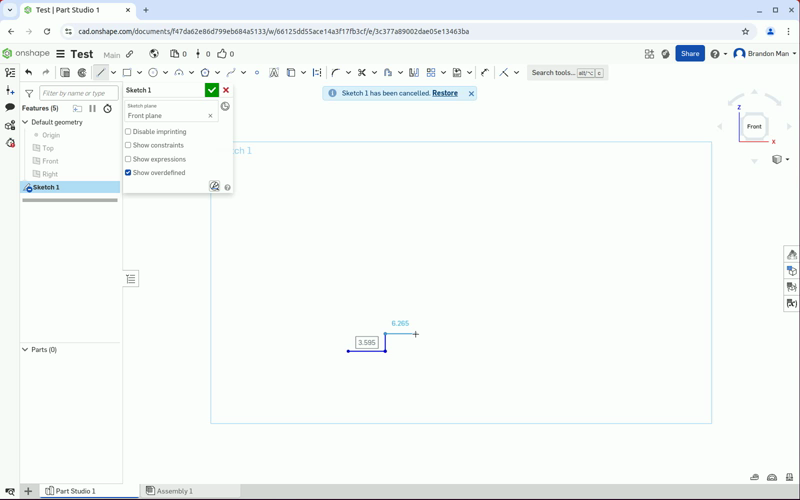
mouse_move(365, 333)
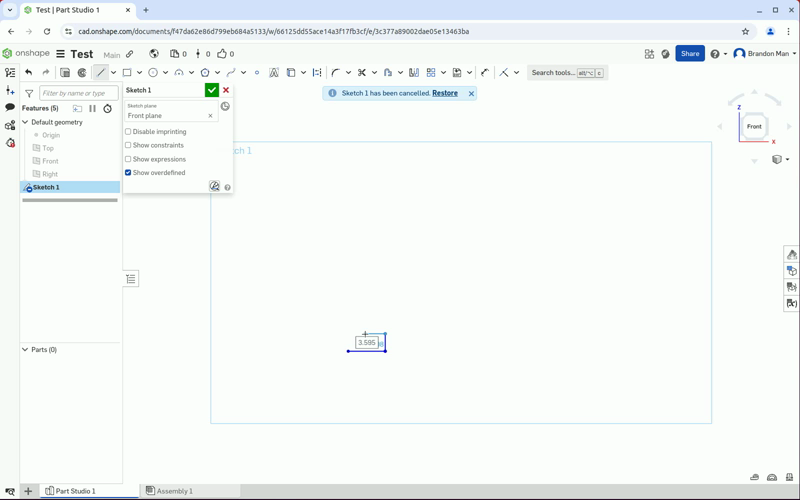
click(365, 333)
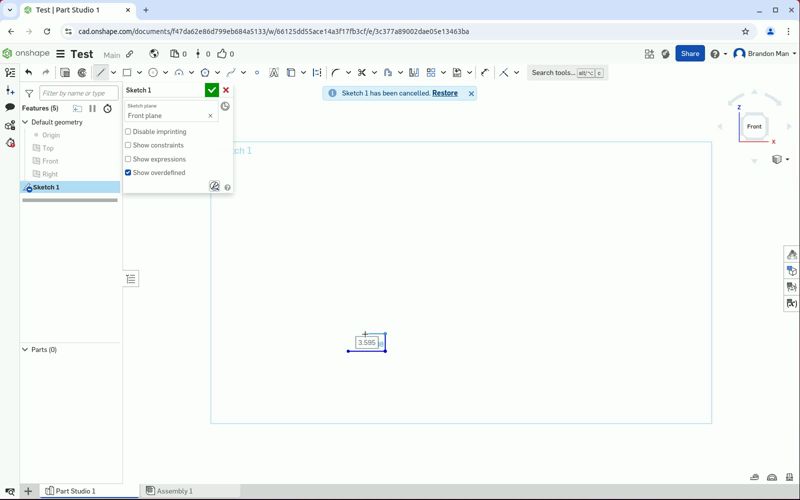
key_up(shift)
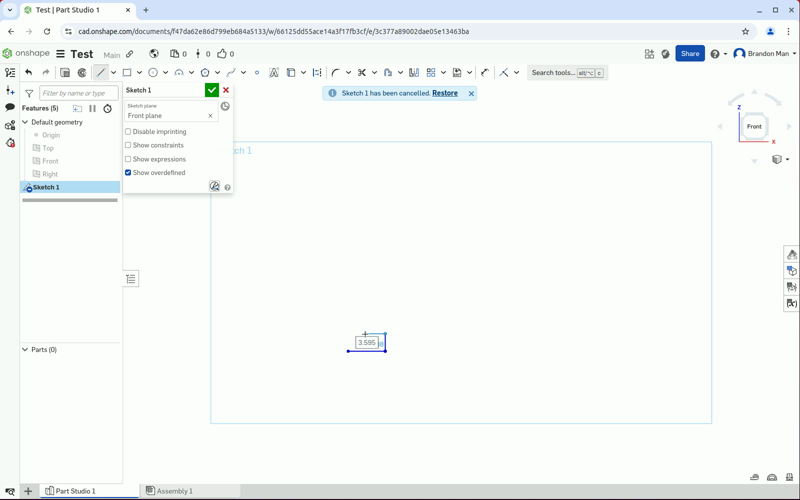
key_down(shift)
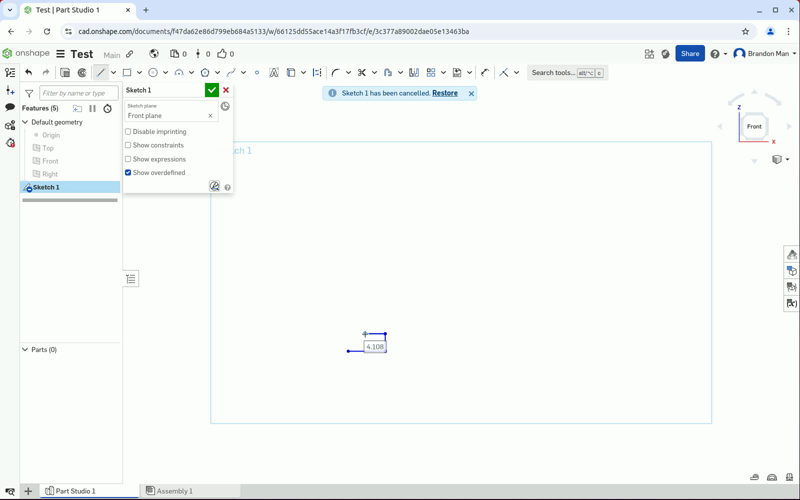
mouse_move(395, 333)
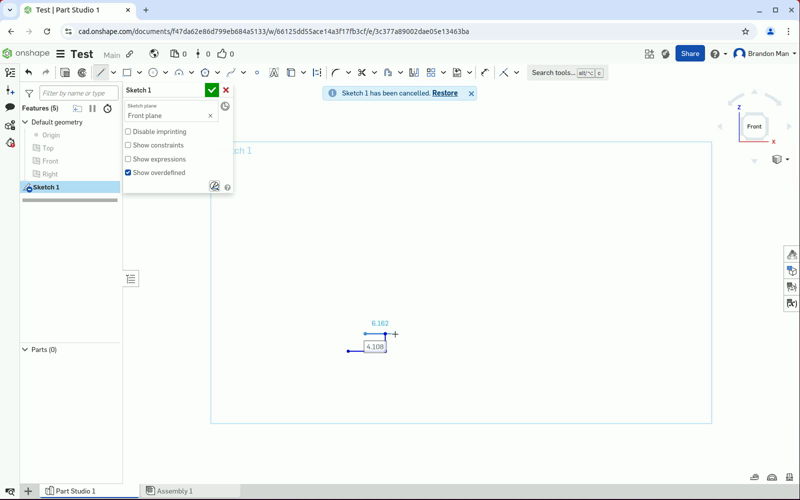
mouse_move(348, 333)
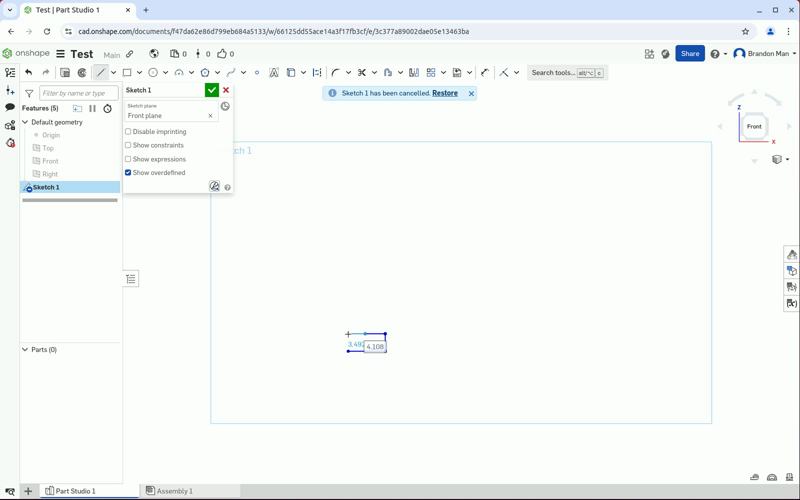
click(348, 333)
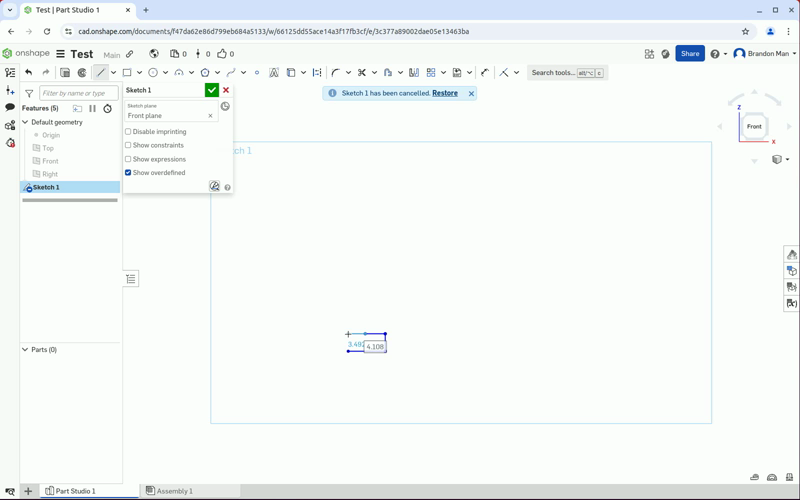
key_up(shift)
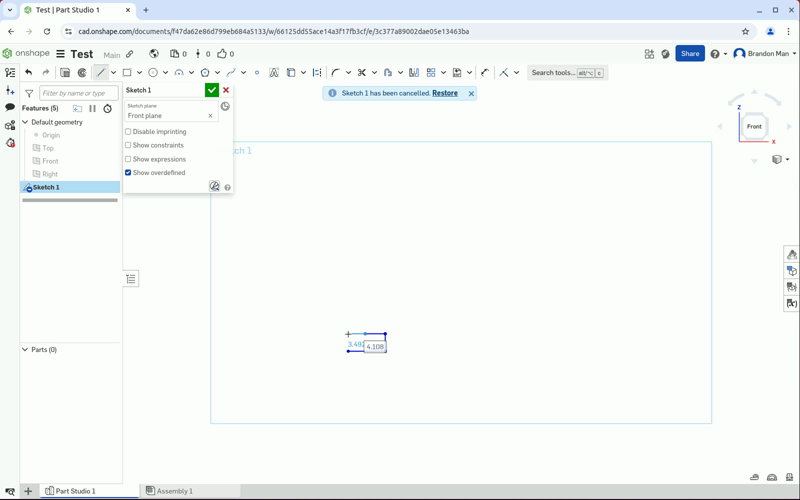
mouse_move(378, 333)
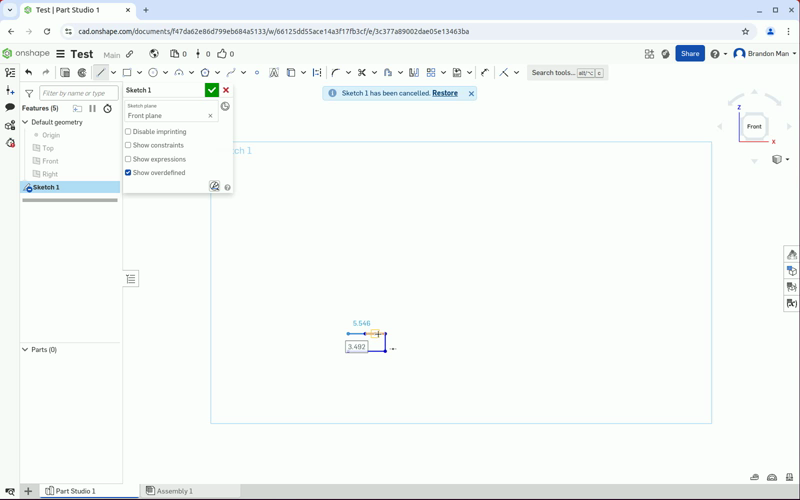
key_down(shift)
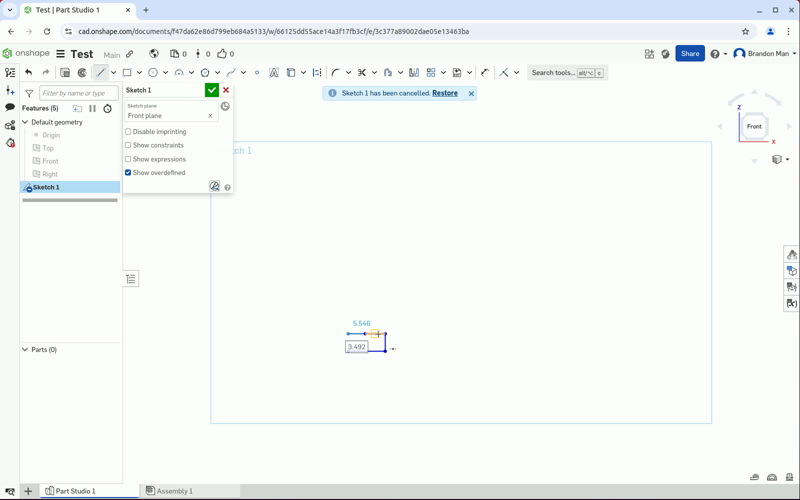
mouse_move(348, 351)
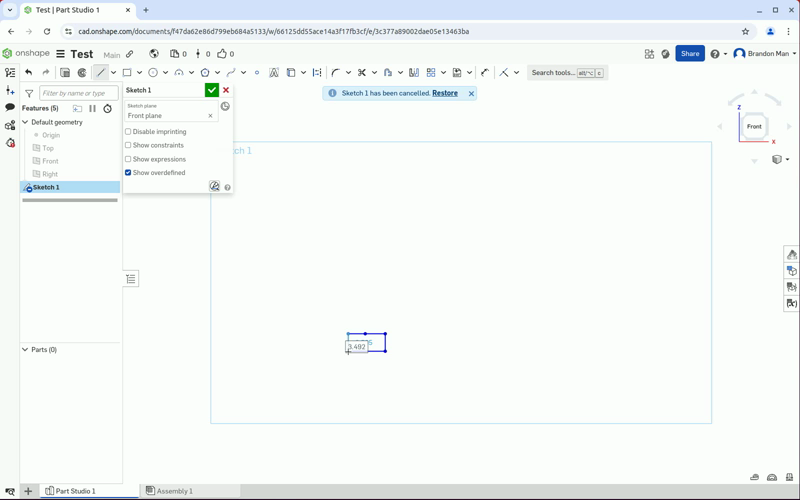
key_up(shift)
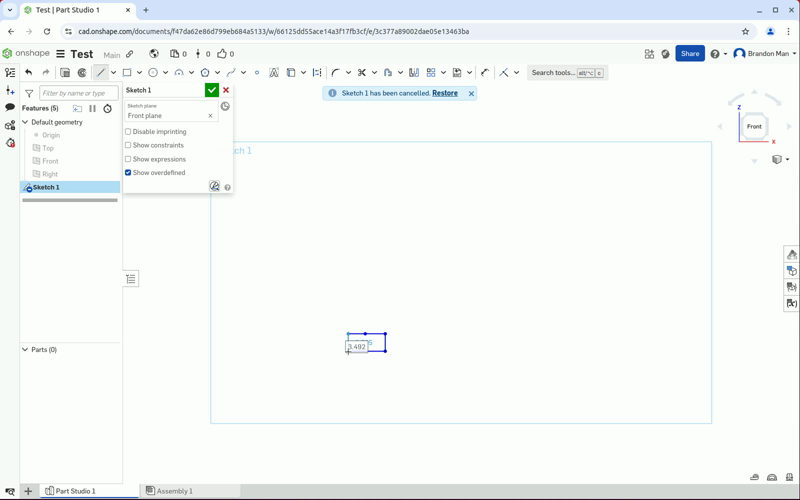
click(348, 351)
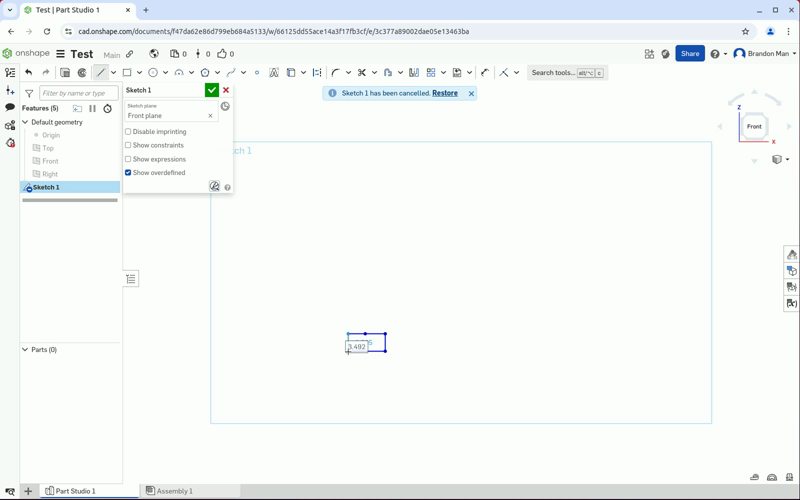
key(esc)
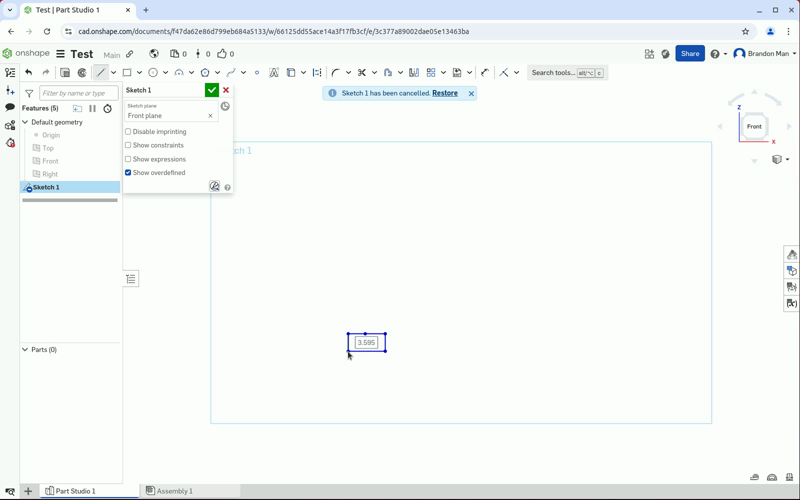
mouse_move(375, 336)
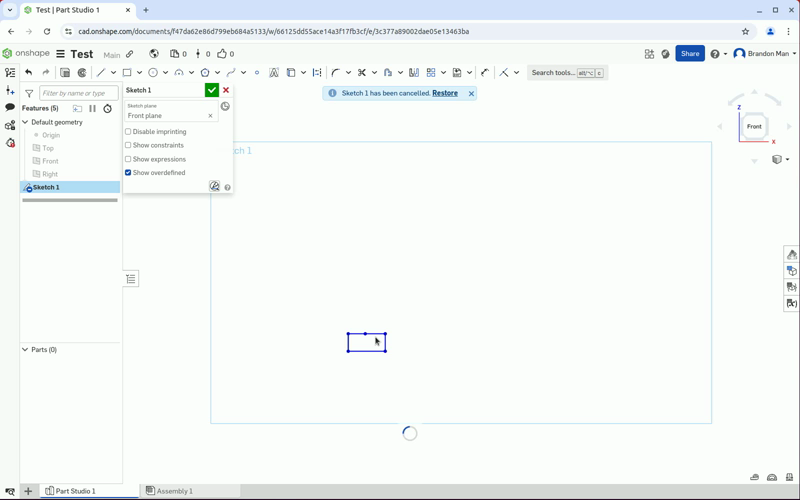
scroll(6)
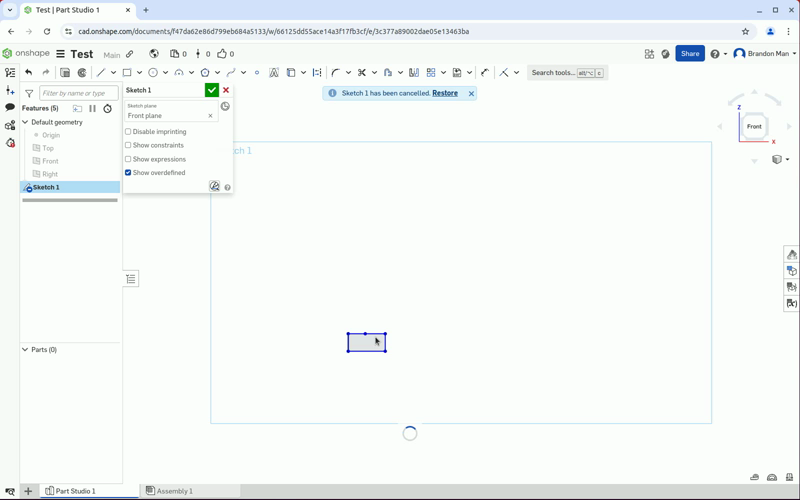
scroll(6)
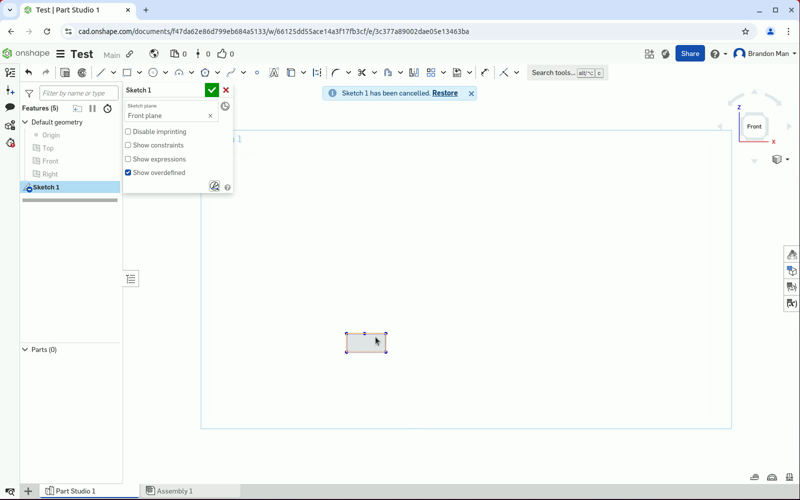
scroll(6)
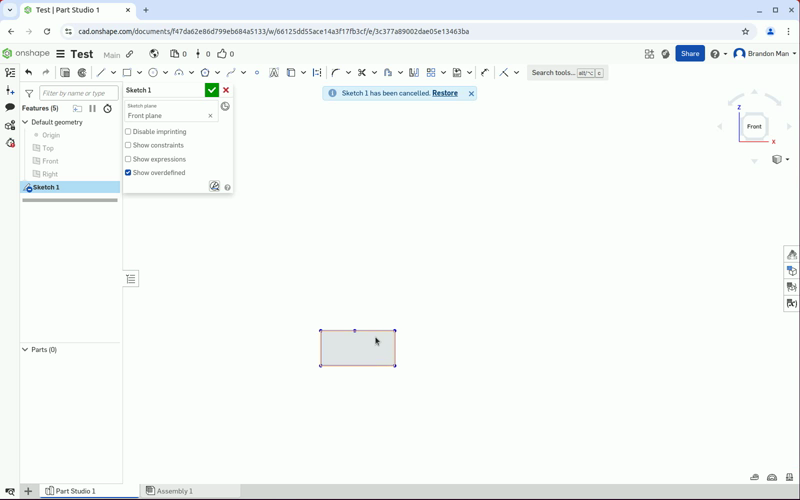
scroll(6)
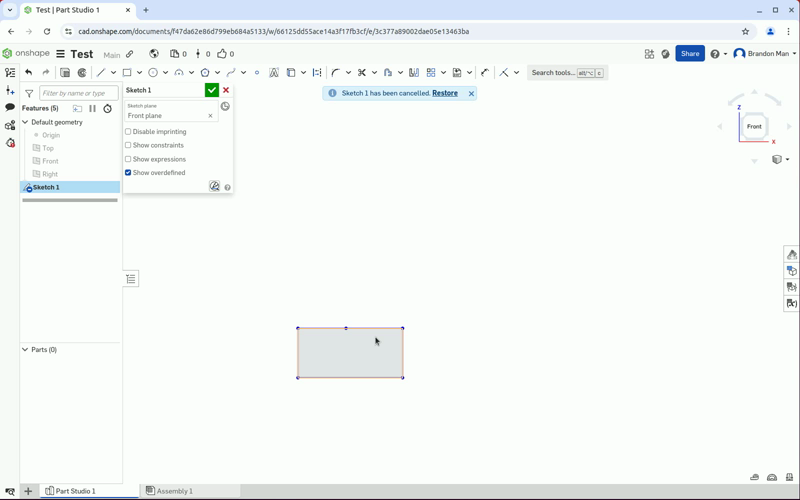
scroll(6)
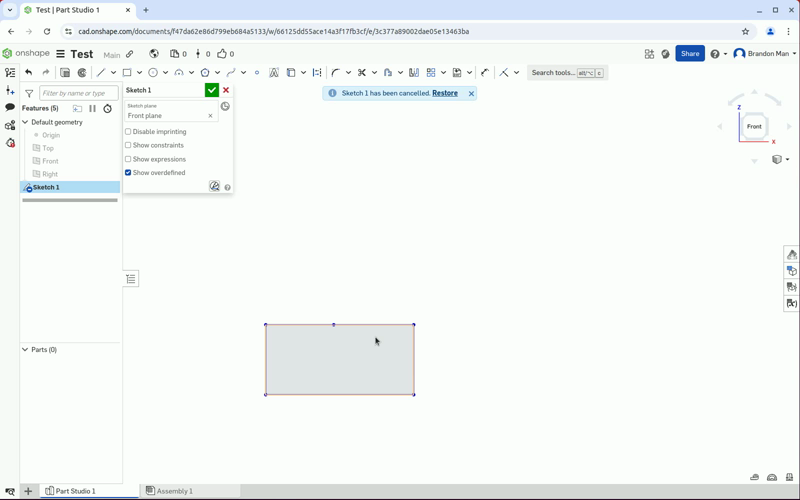
scroll(6)
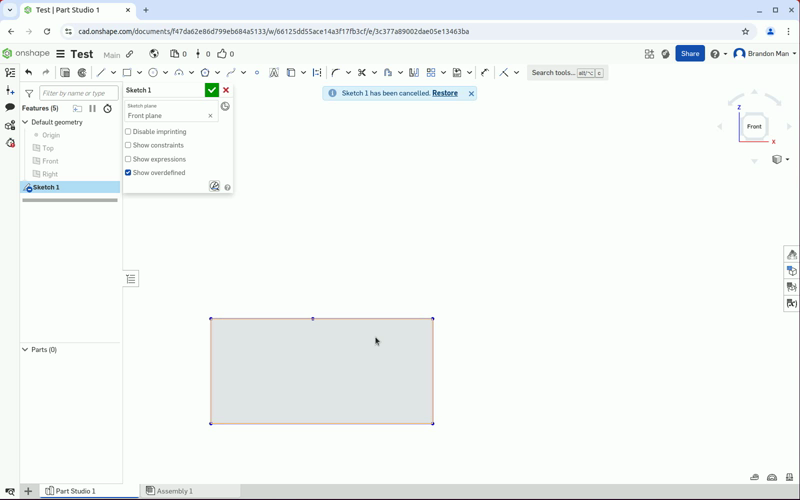
scroll(6)
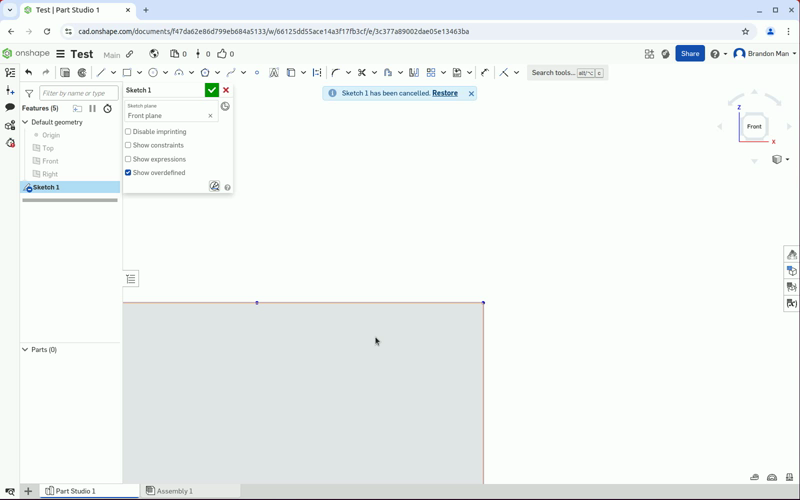
click(375, 336)
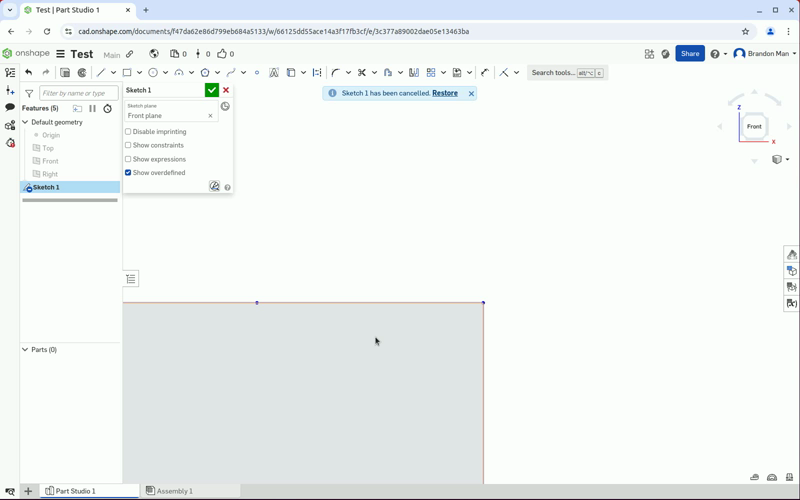
scroll(-6)
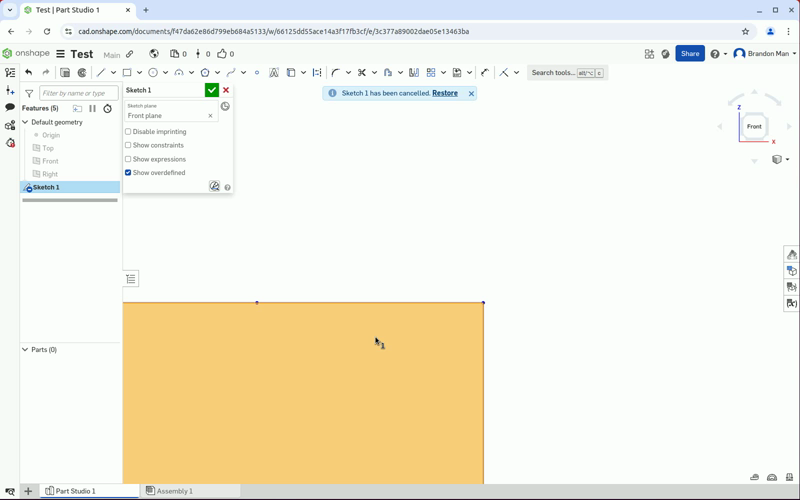
scroll(-6)
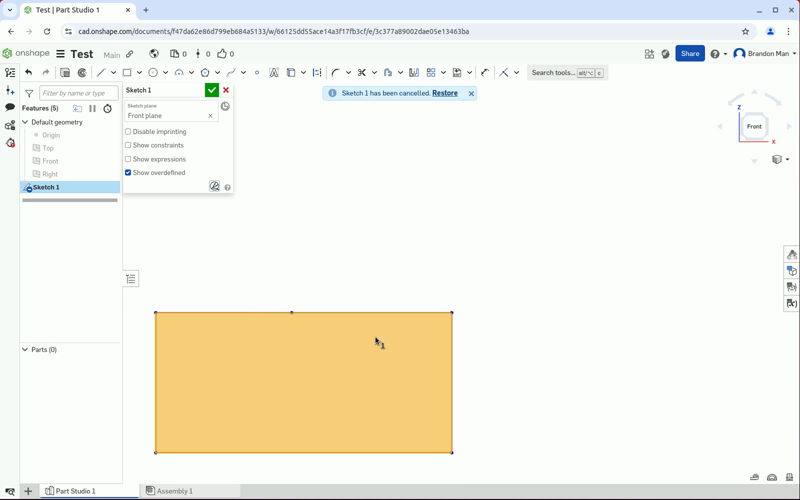
scroll(-6)
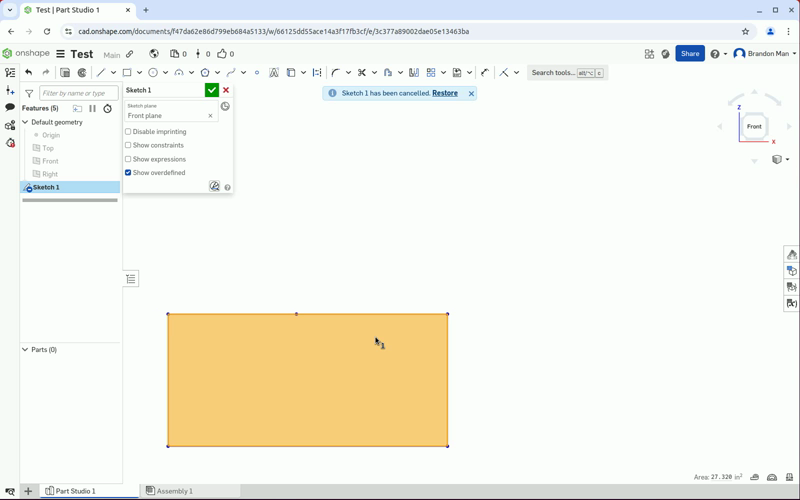
scroll(-6)
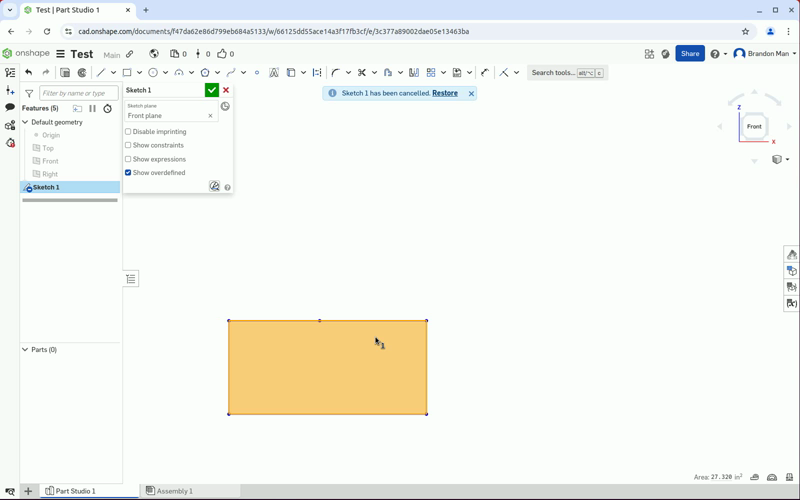
scroll(-6)
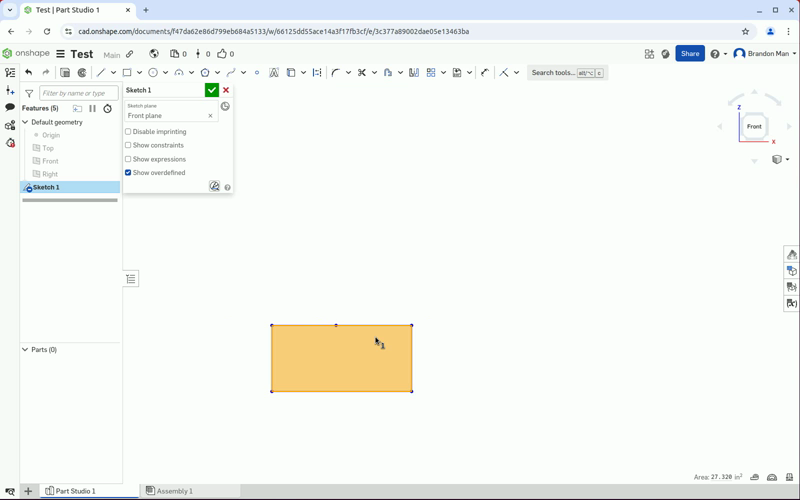
scroll(-6)
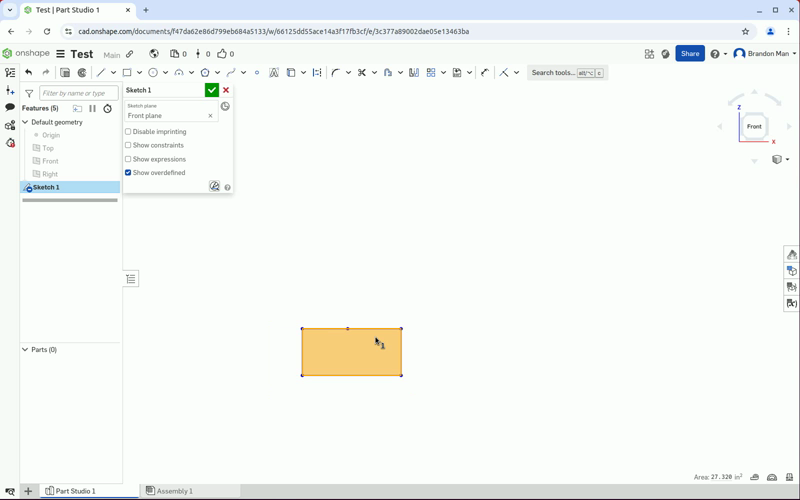
scroll(-6)
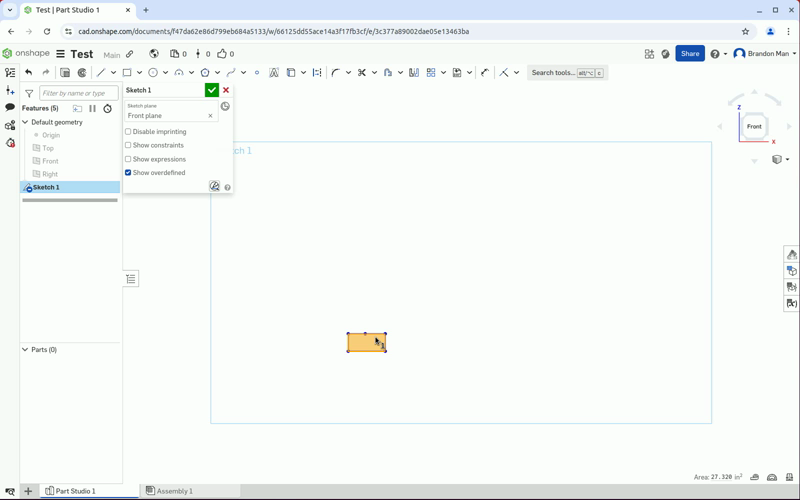
mouse_move(73, 352)
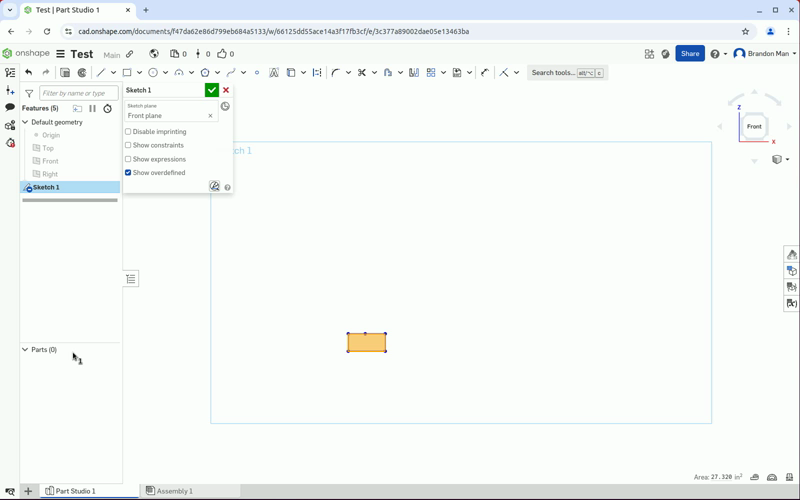
key(shift+y)
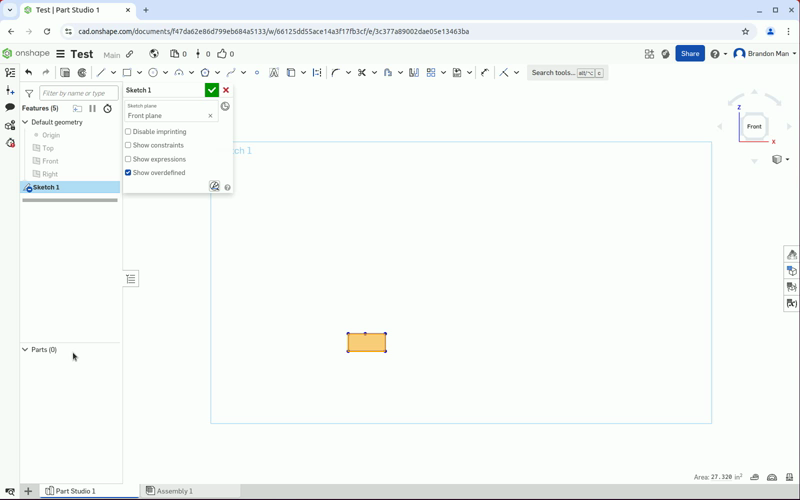
key(shift+e)
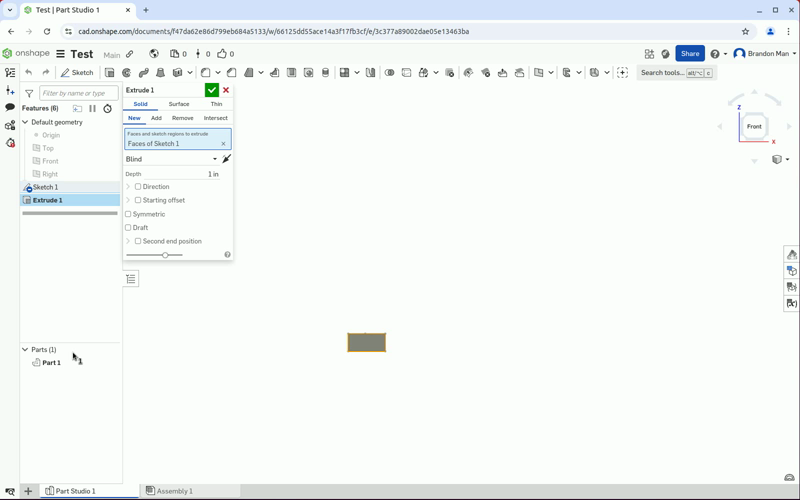
mouse_move(143, 106)
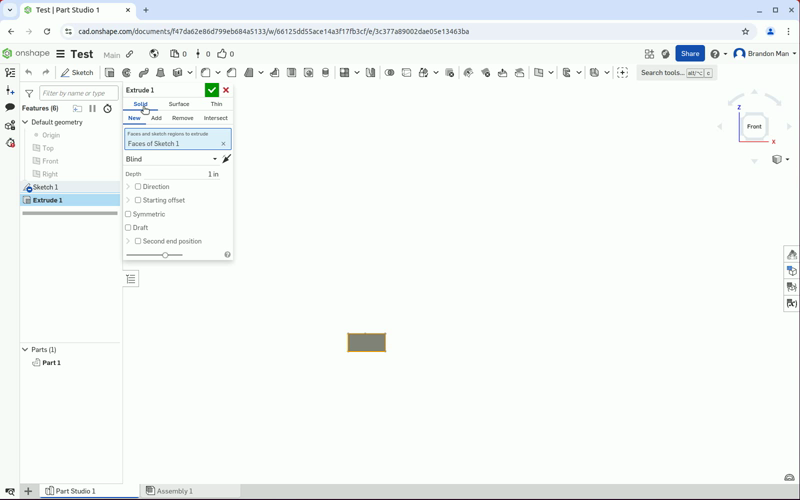
click(143, 106)
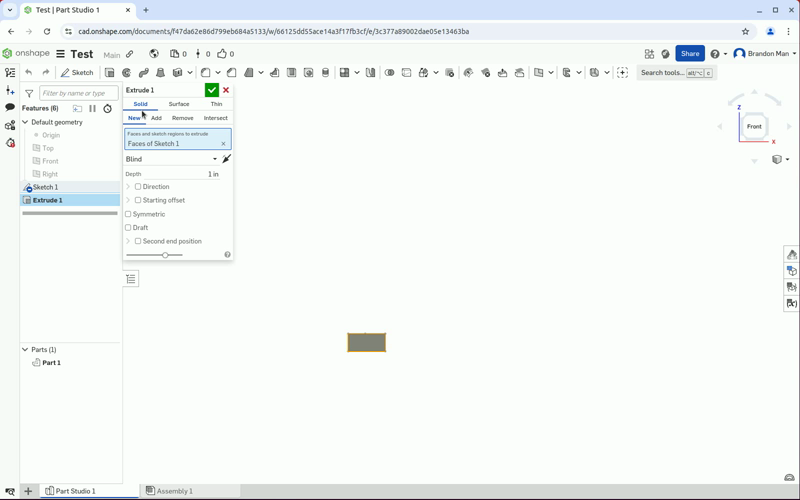
mouse_move(137, 120)
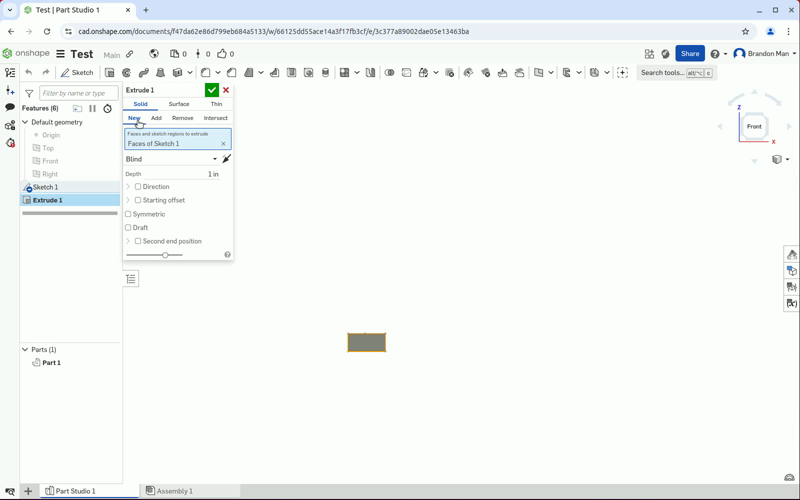
click(137, 120)
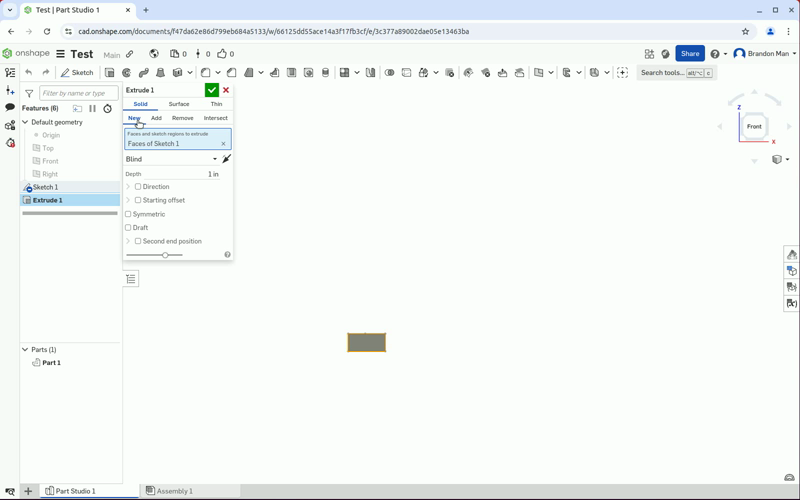
key(tab, 4)
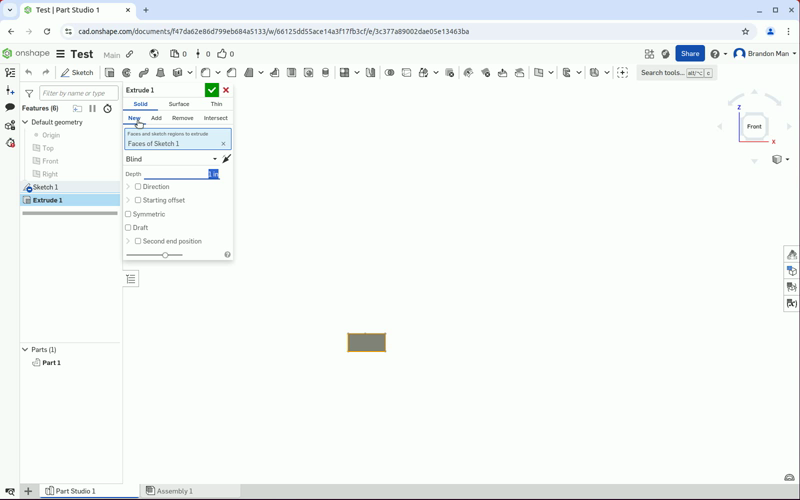
text(3.37)
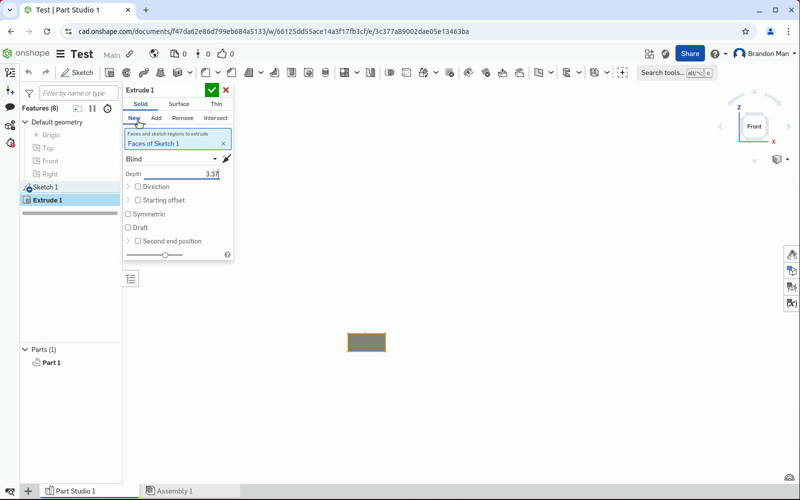
key(enter)
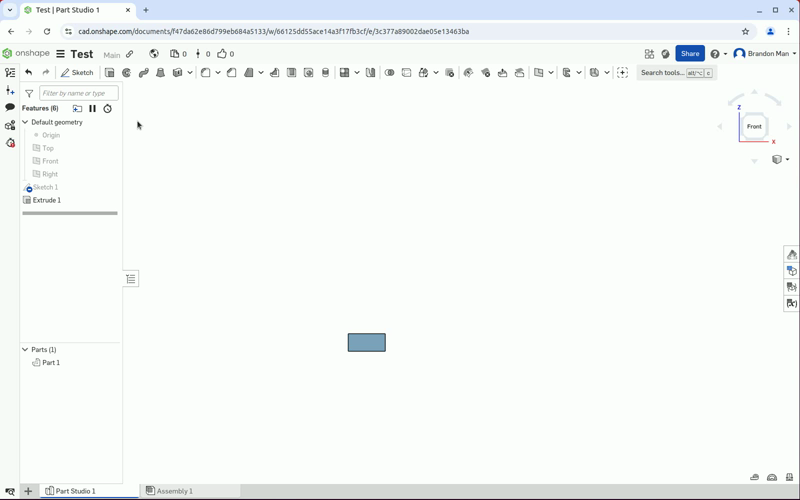
key(shift+h)
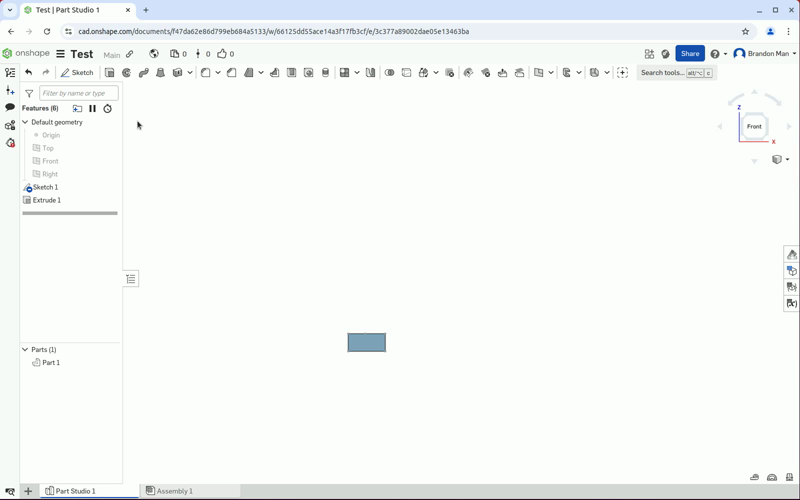
key(shift+h)
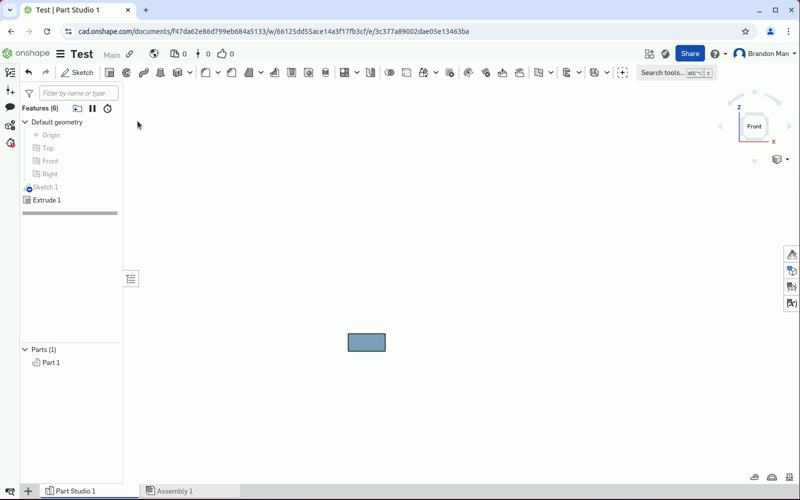
mouse_move(73, 189)
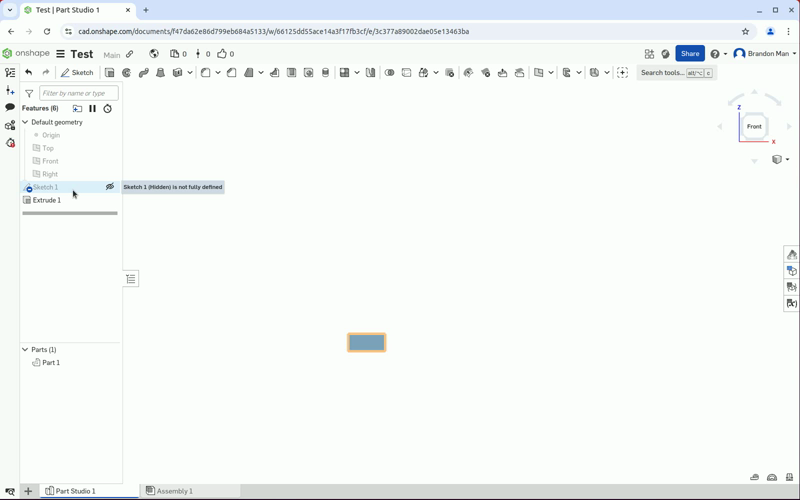
click(73, 189)
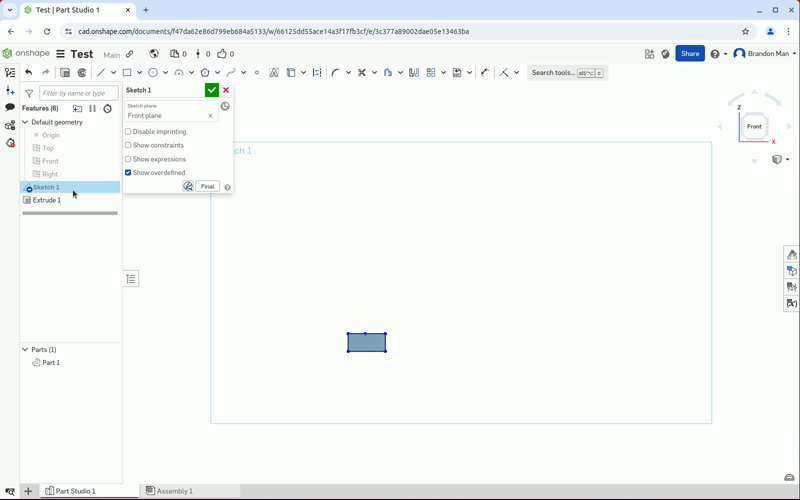
mouse_move(229, 92)
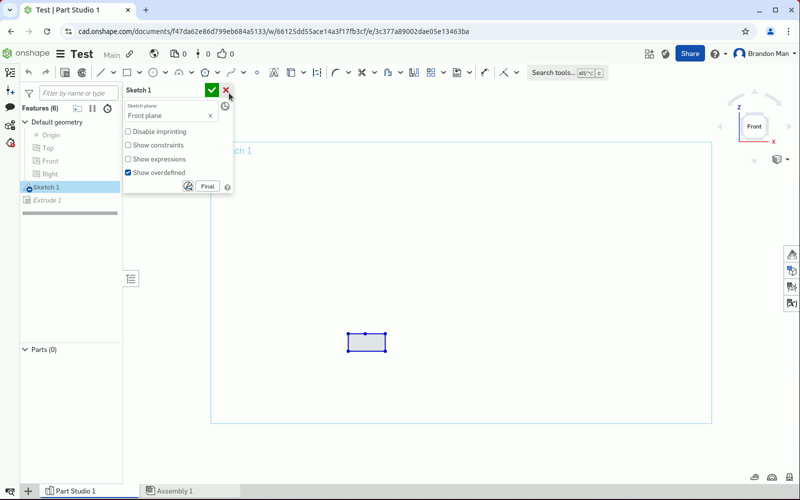
click(229, 92)
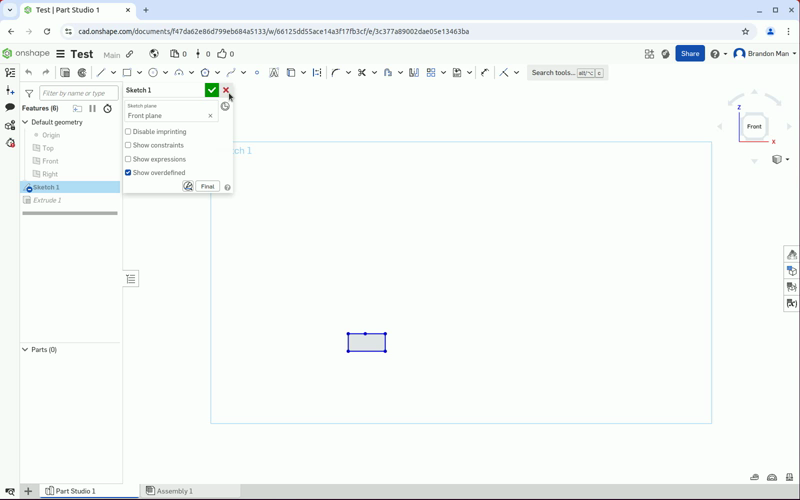
key(shift+s)
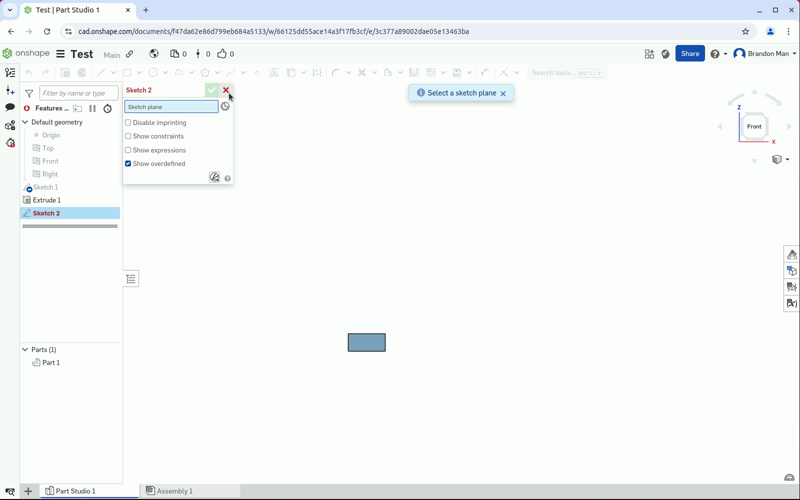
mouse_move(73, 163)
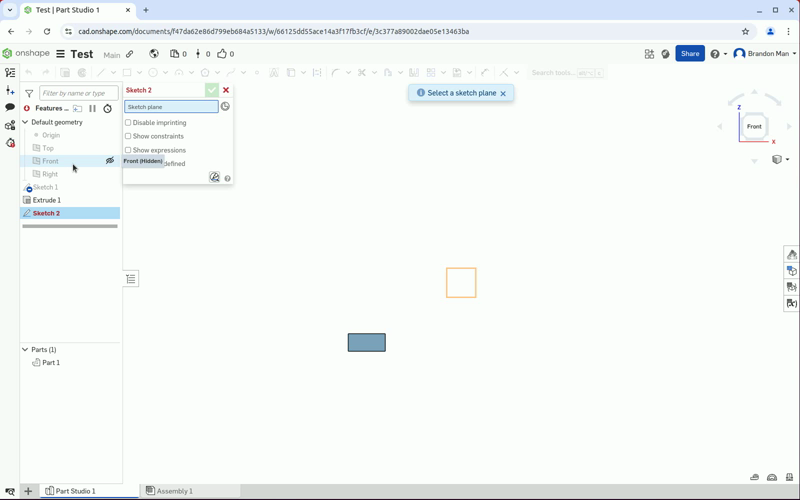
click(73, 163)
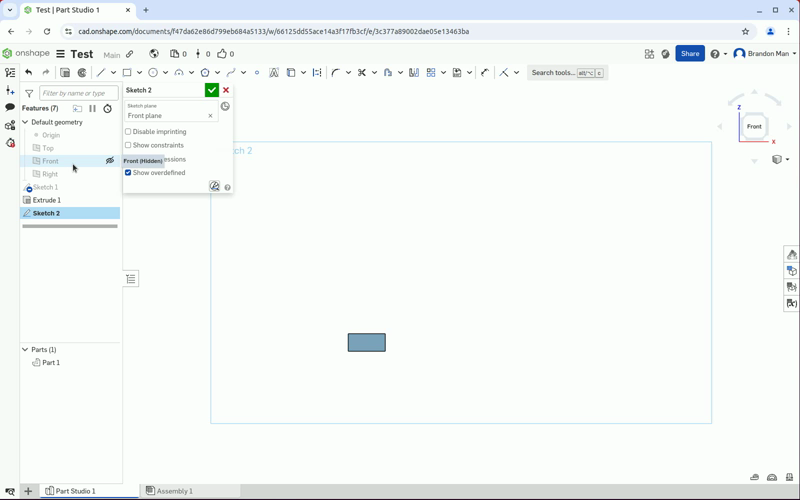
mouse_move(73, 352)
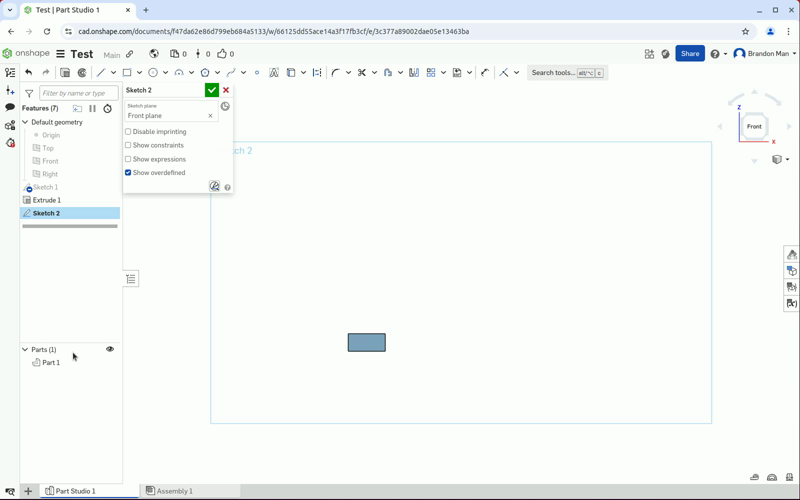
key(y)
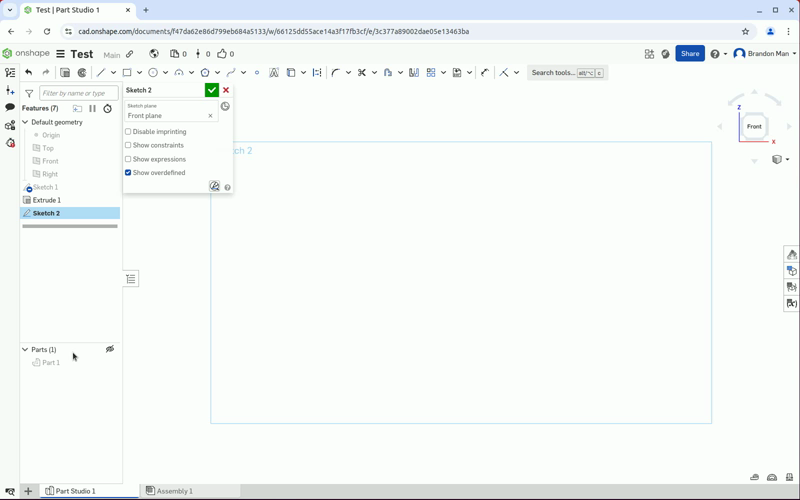
key(l)
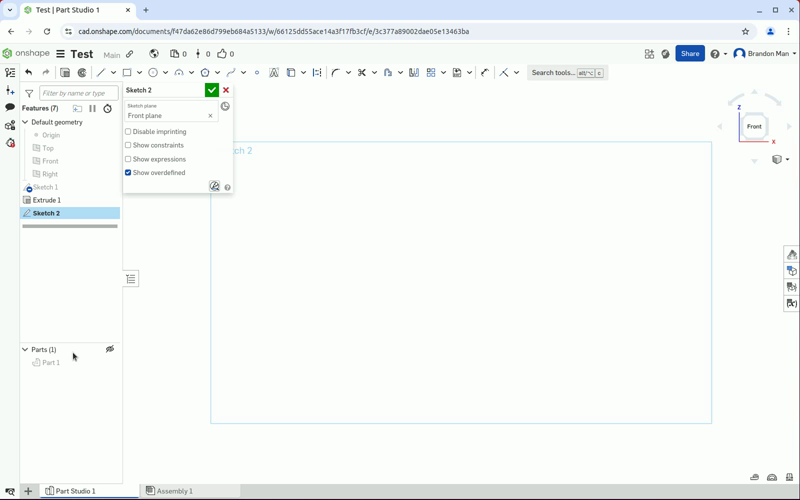
key_down(shift)
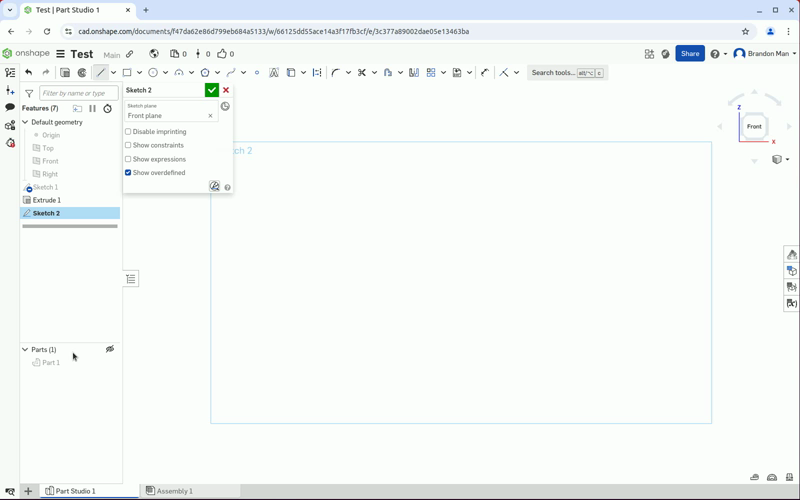
mouse_move(424, 351)
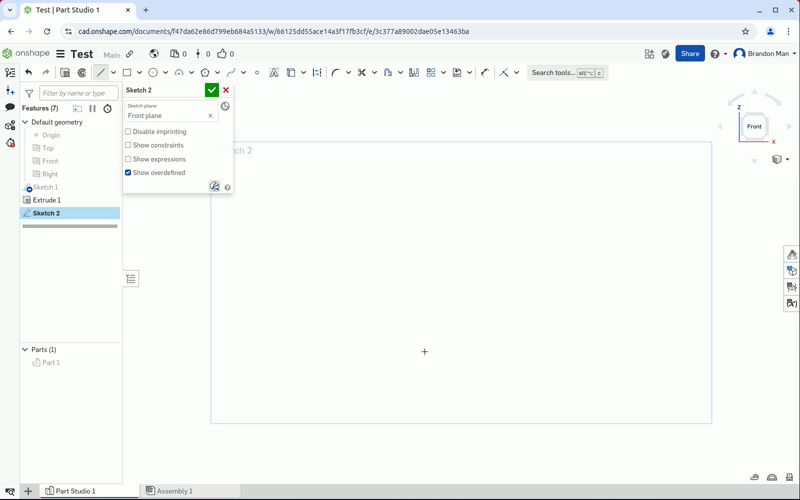
click(424, 351)
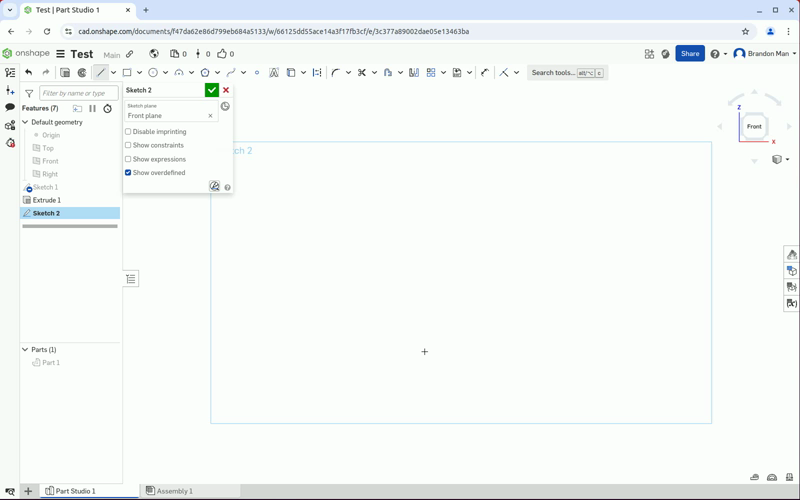
key_up(shift)
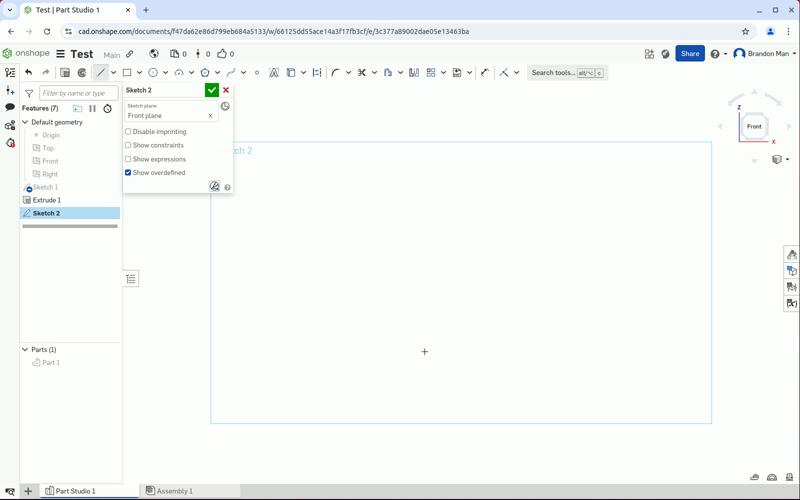
key_down(shift)
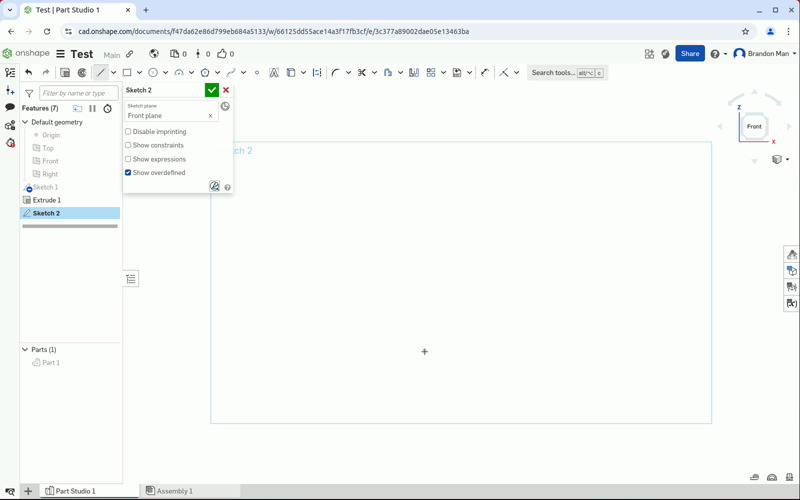
mouse_move(454, 351)
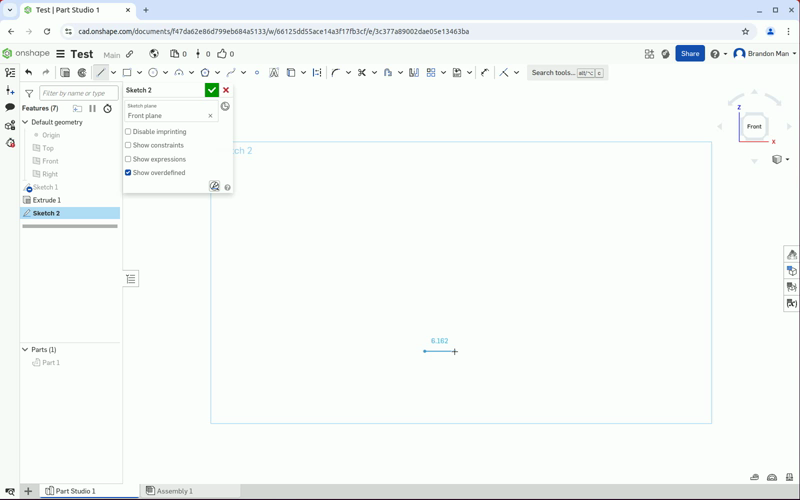
mouse_move(461, 351)
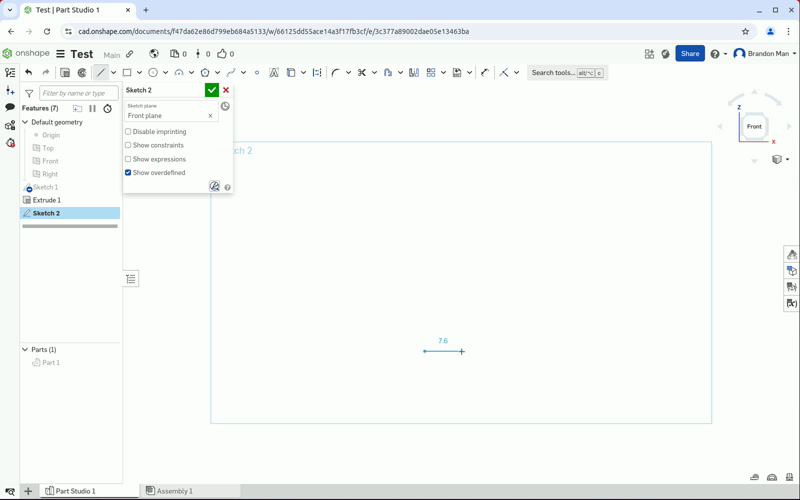
click(461, 351)
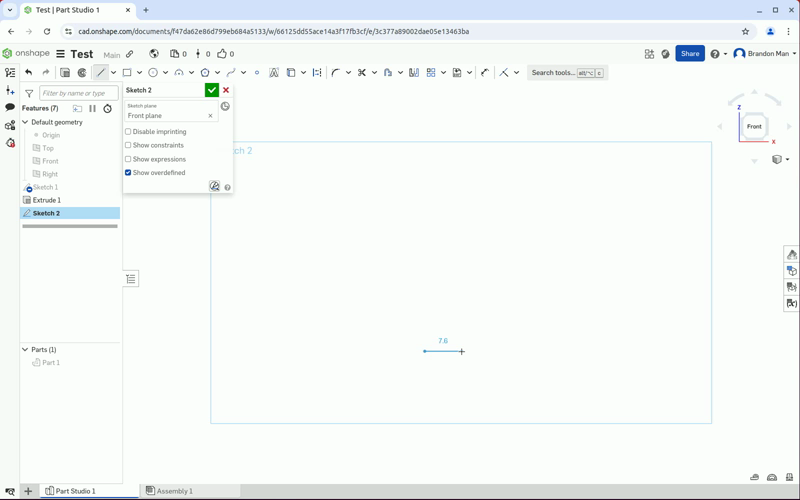
key_up(shift)
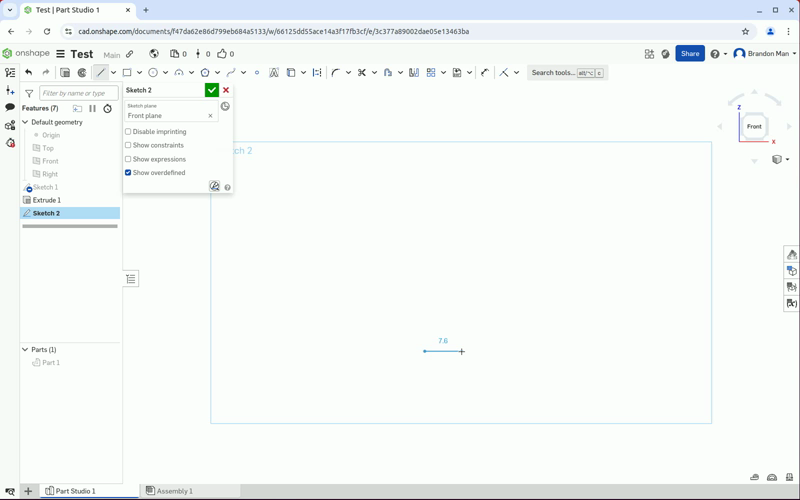
key_down(shift)
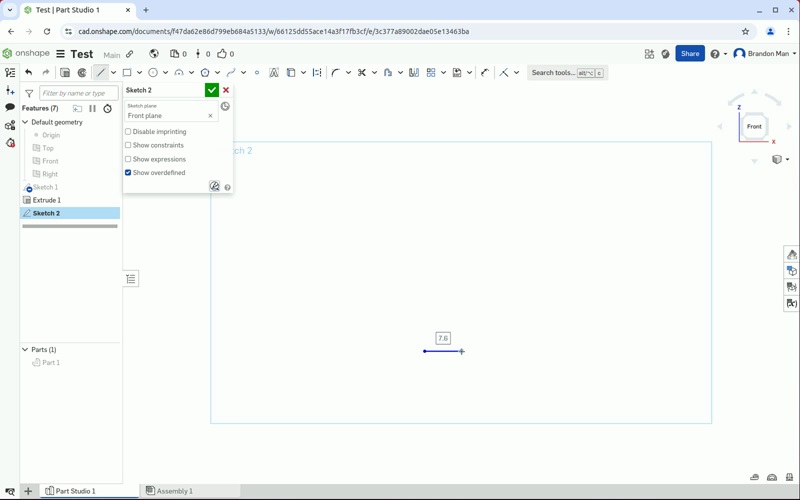
mouse_move(491, 351)
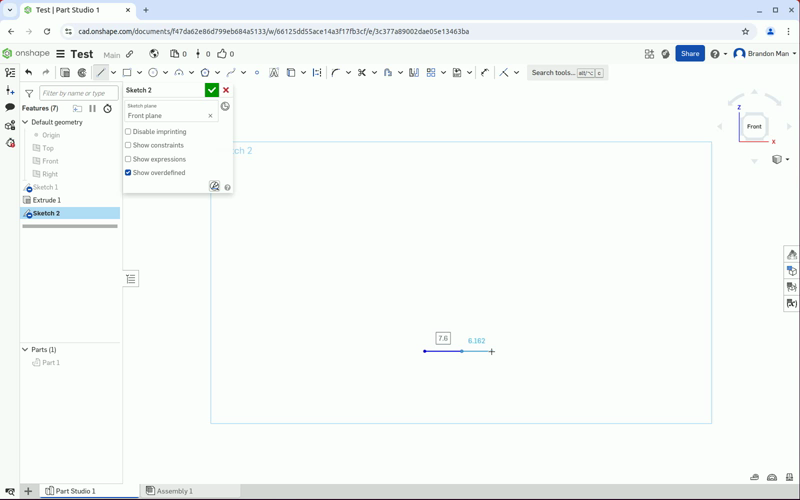
mouse_move(461, 333)
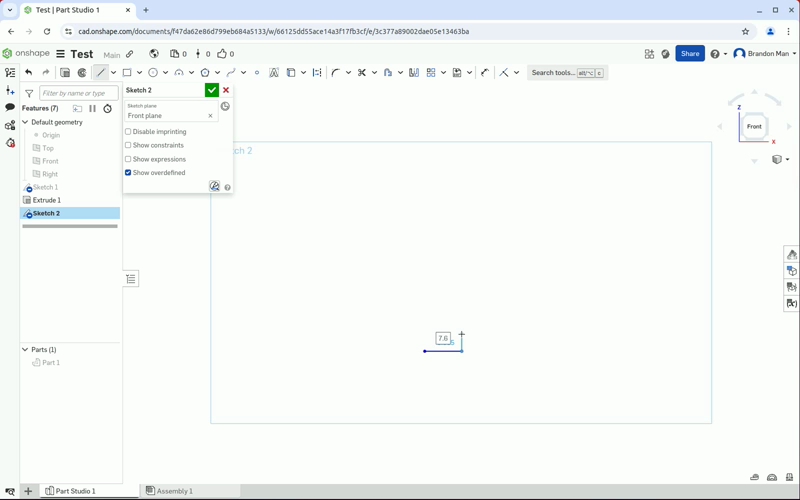
click(461, 333)
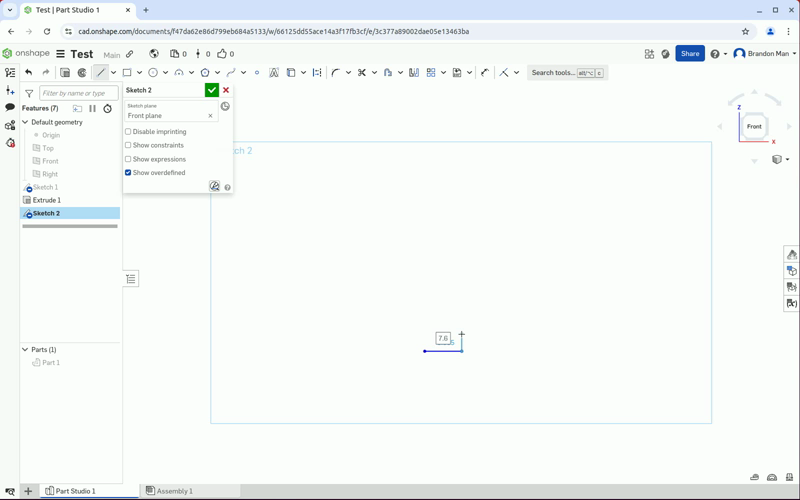
key_up(shift)
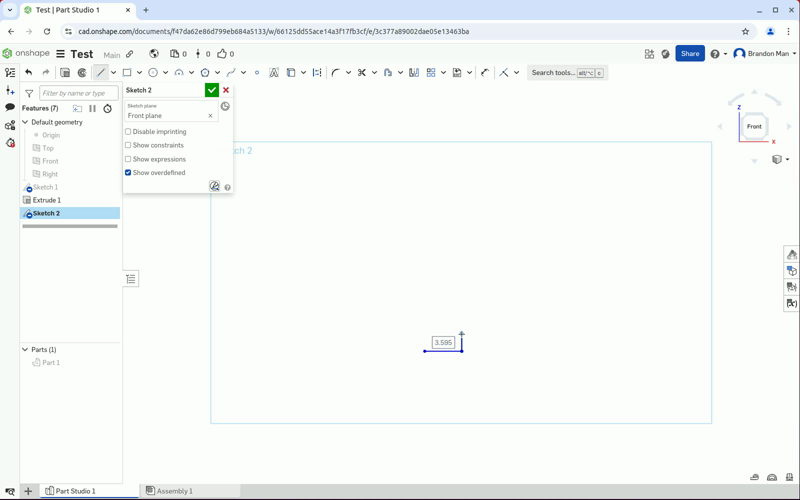
key_down(shift)
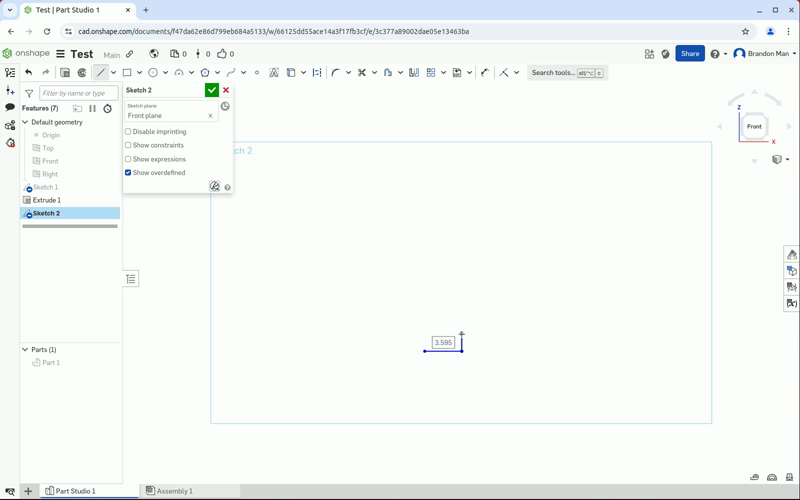
mouse_move(491, 333)
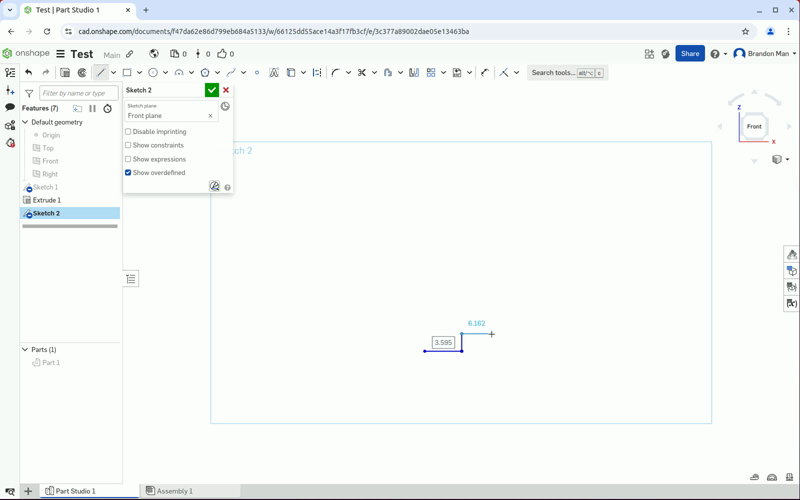
mouse_move(444, 333)
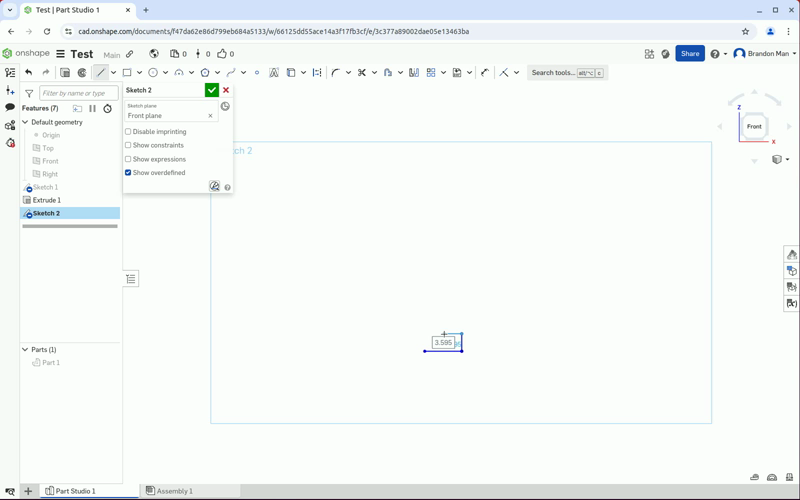
click(444, 333)
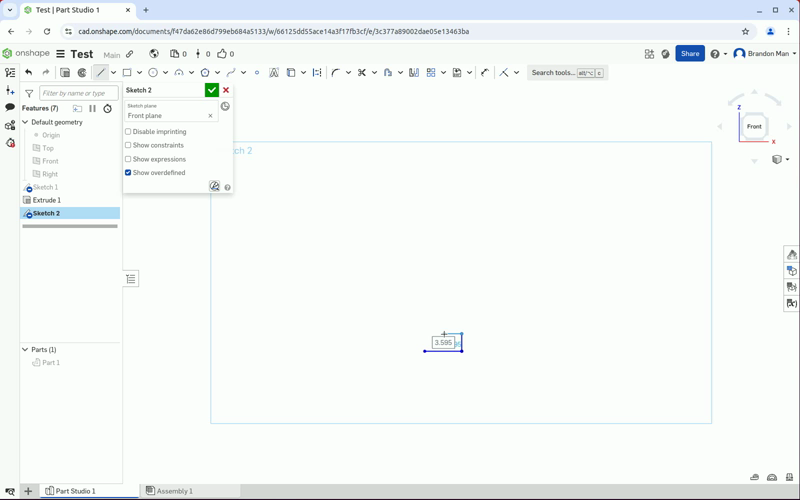
key_up(shift)
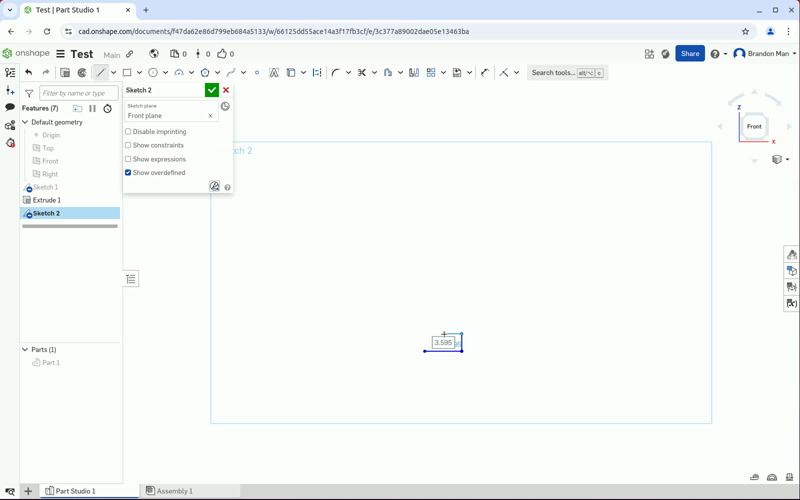
key_down(shift)
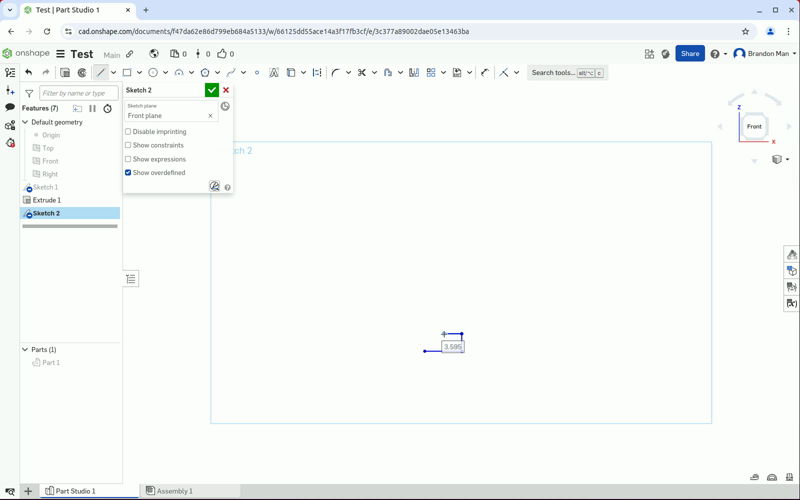
mouse_move(474, 333)
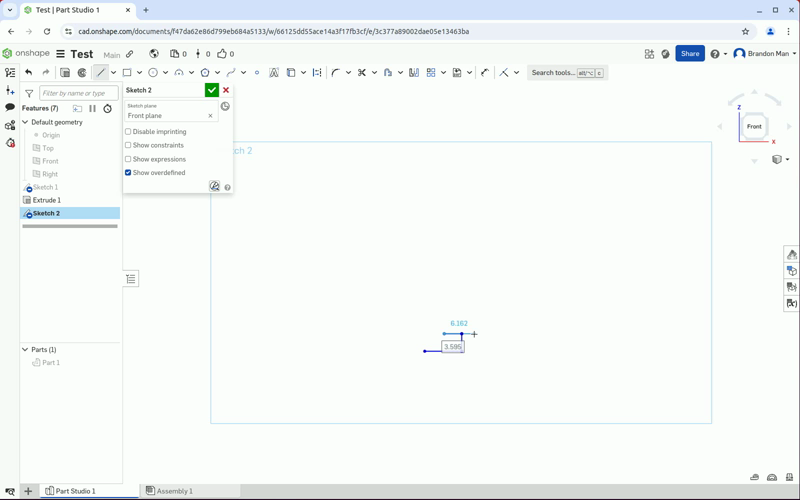
mouse_move(424, 333)
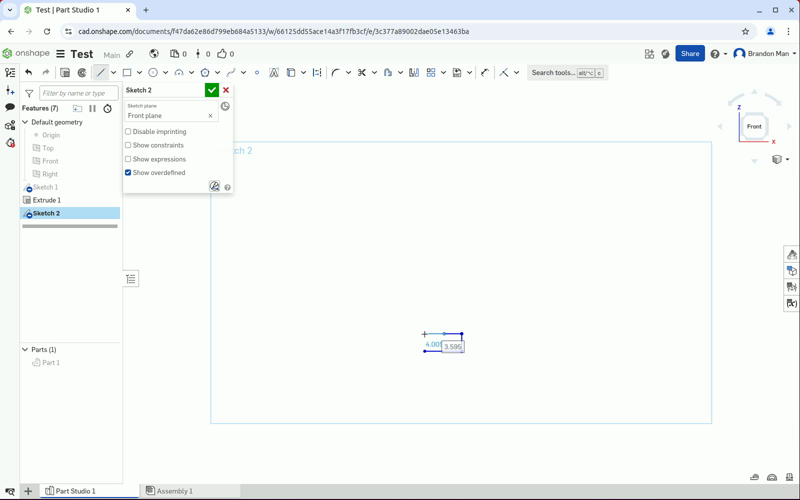
click(424, 333)
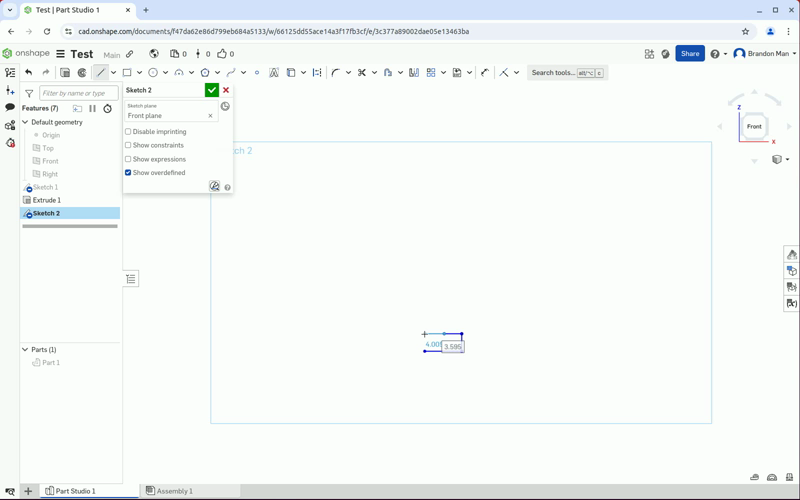
key_up(shift)
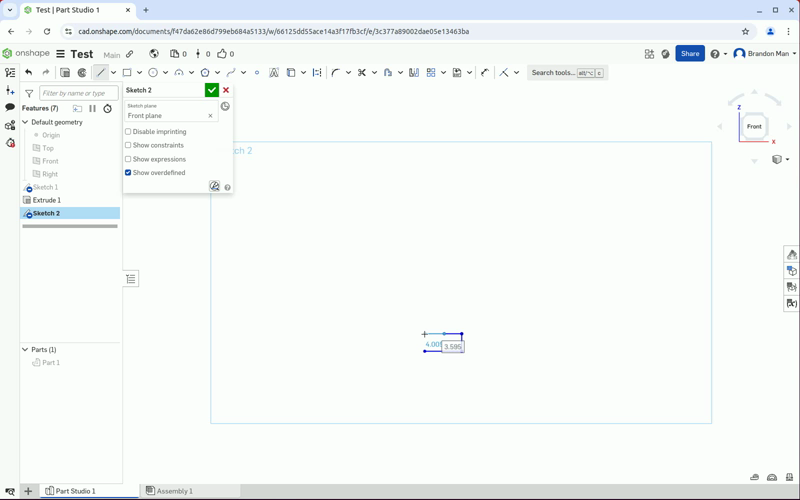
mouse_move(454, 333)
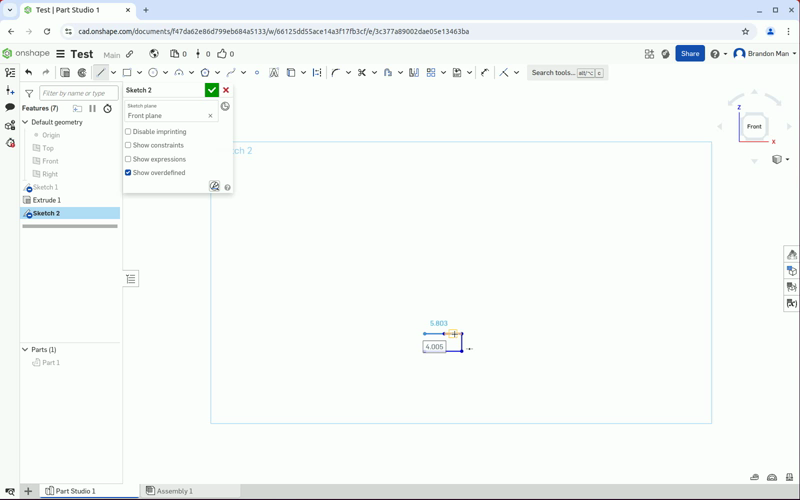
key_down(shift)
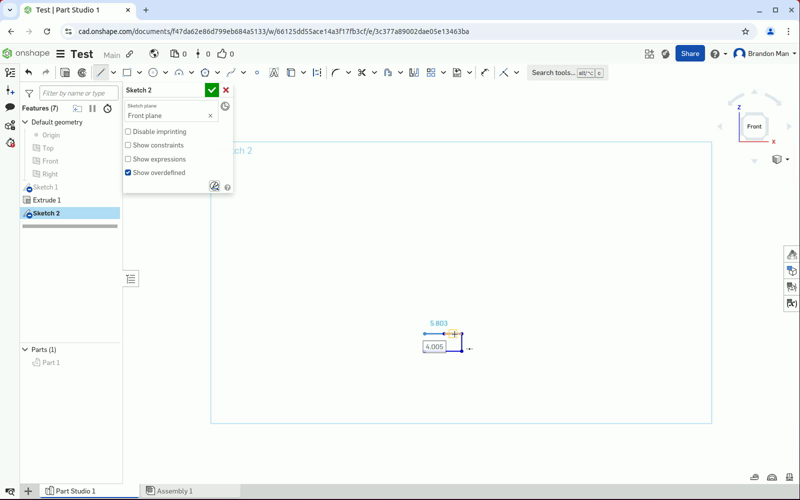
mouse_move(424, 351)
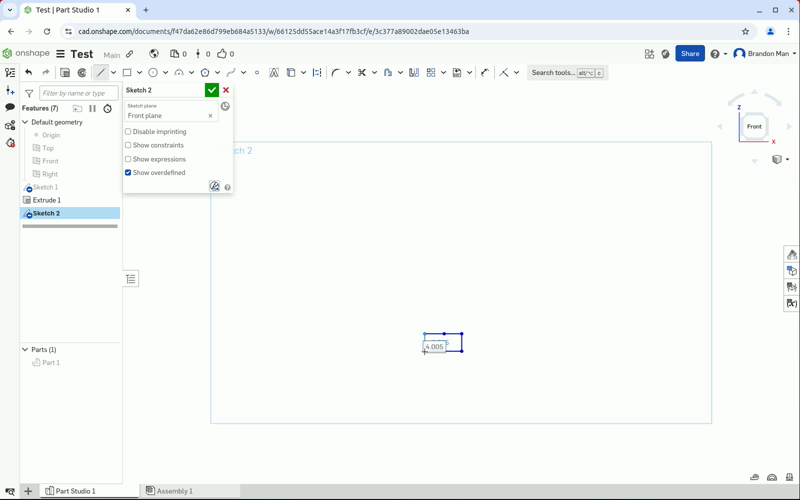
key_up(shift)
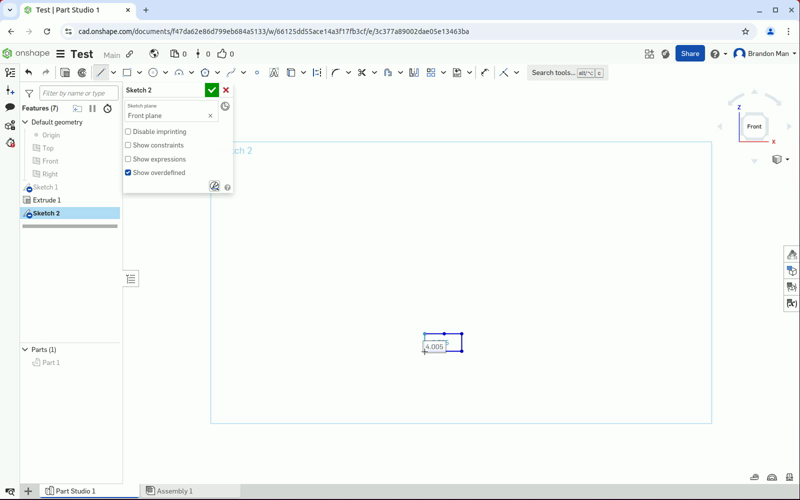
click(424, 351)
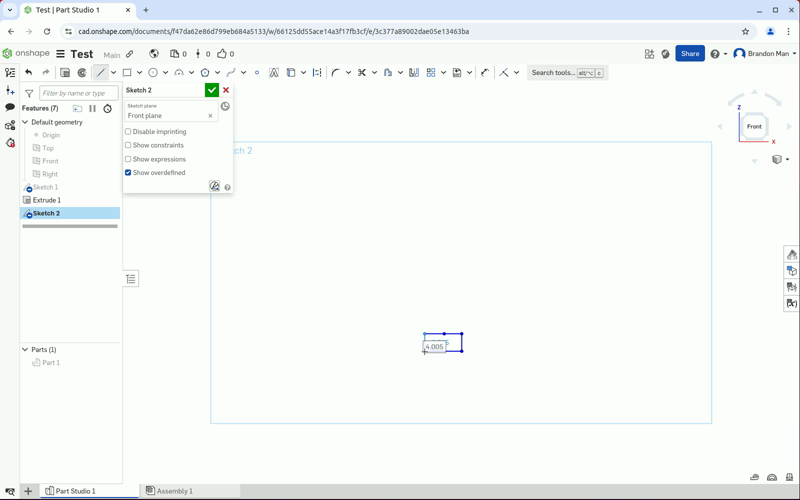
key(esc)
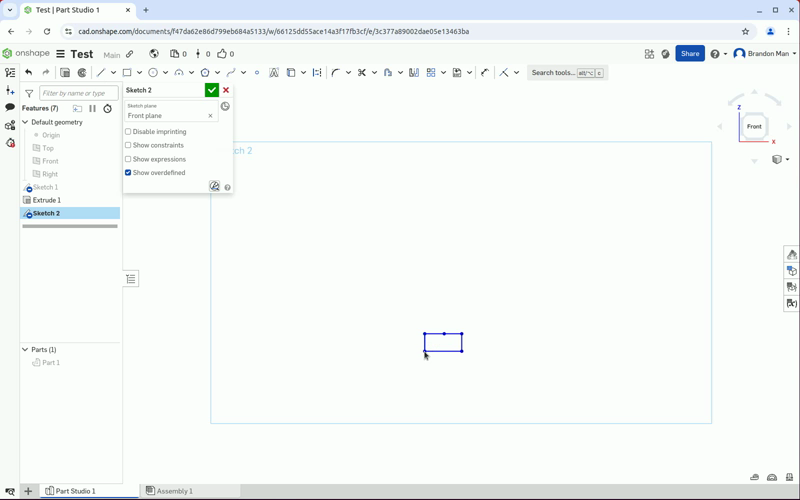
mouse_move(454, 349)
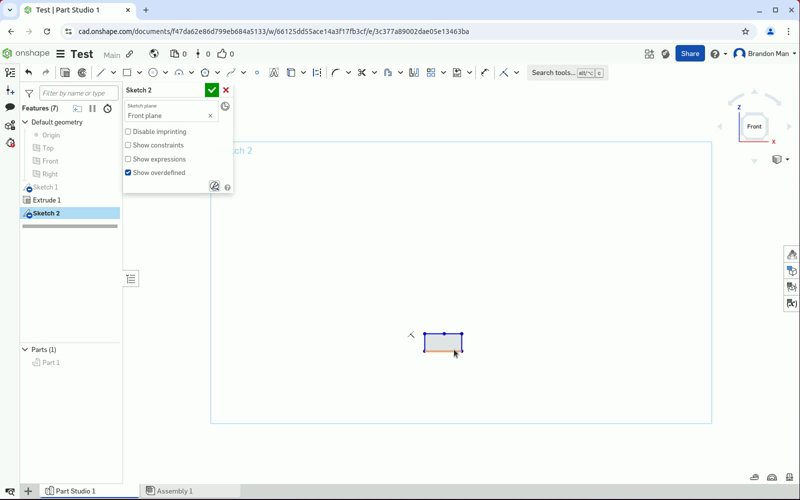
scroll(6)
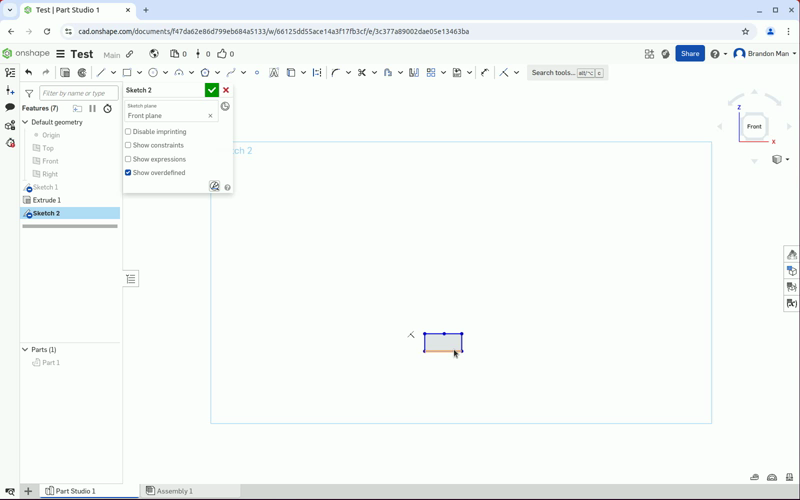
scroll(6)
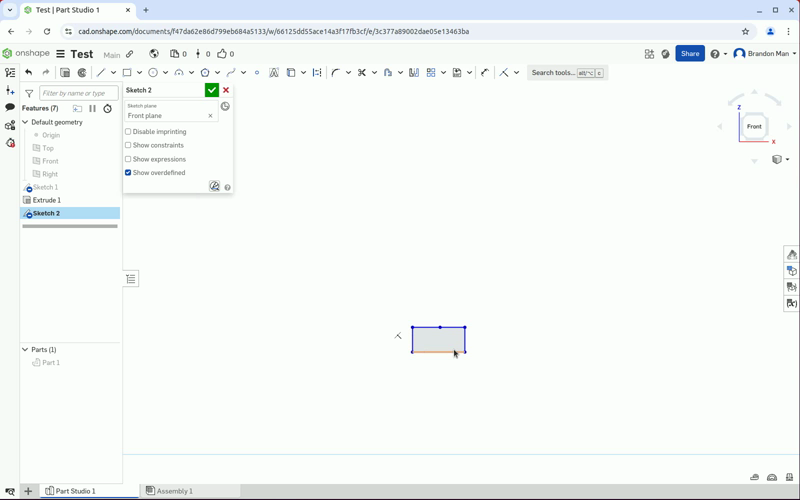
scroll(6)
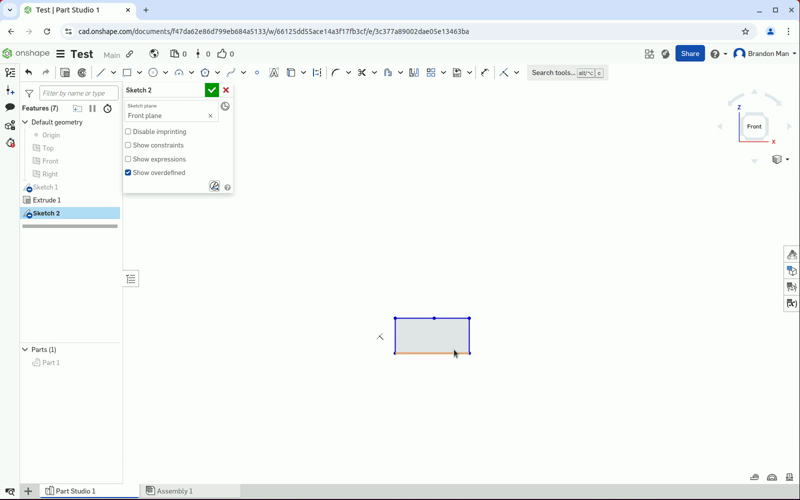
scroll(6)
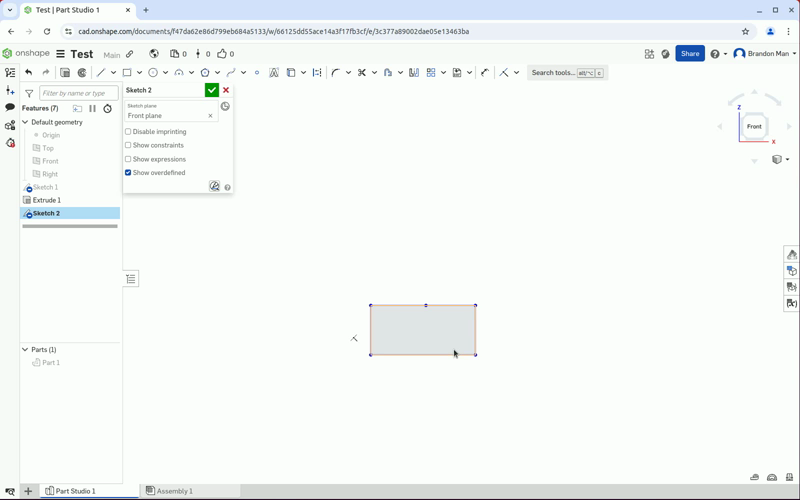
scroll(6)
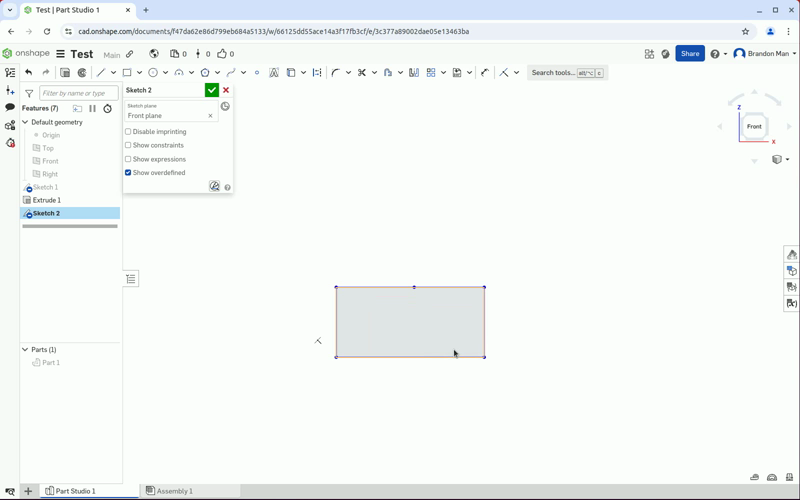
scroll(6)
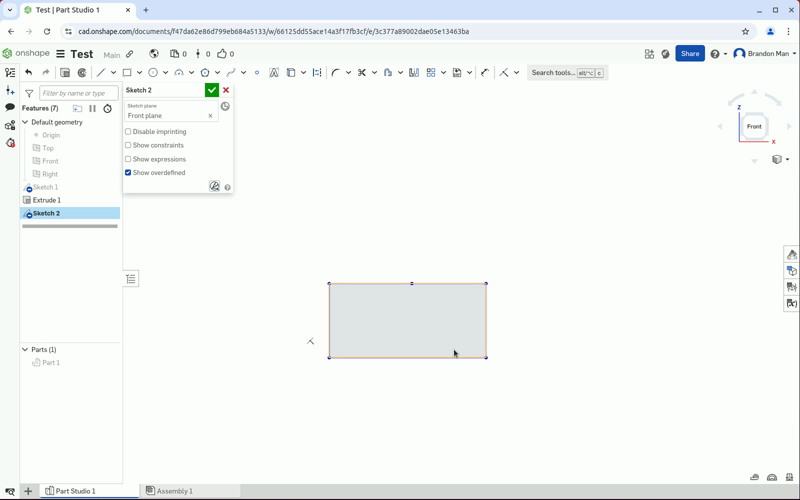
scroll(6)
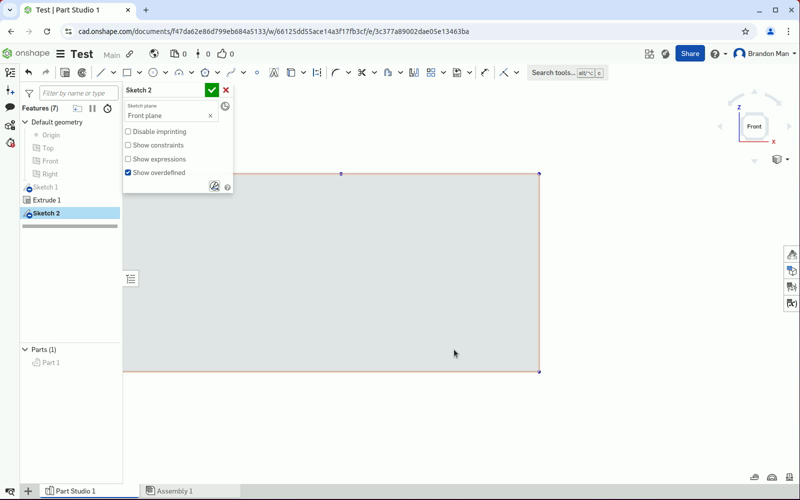
click(454, 349)
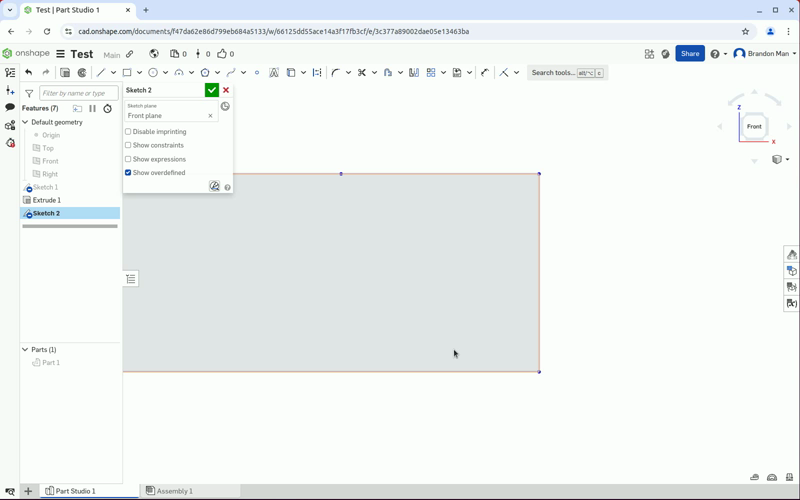
scroll(-6)
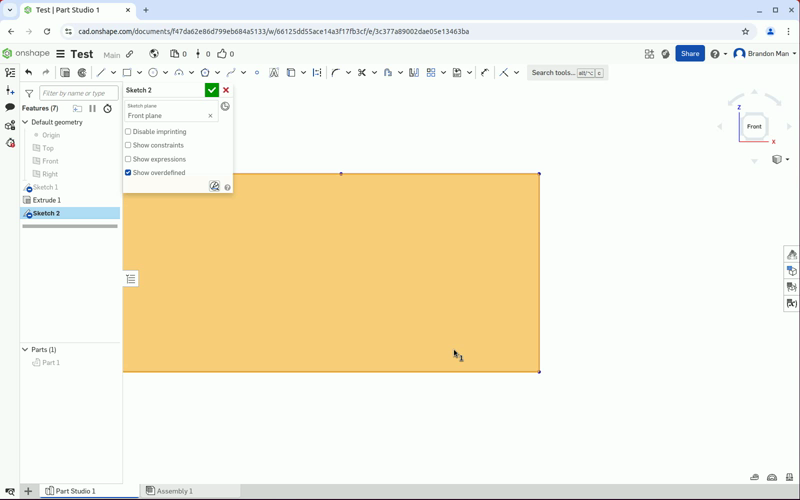
scroll(-6)
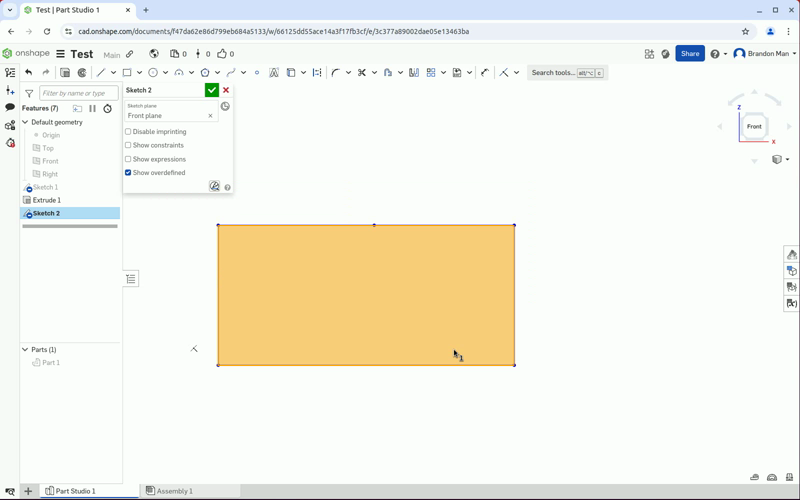
scroll(-6)
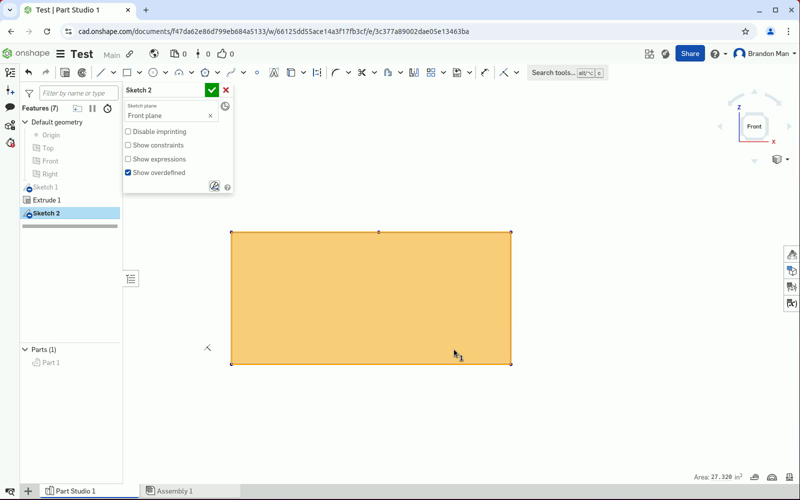
scroll(-6)
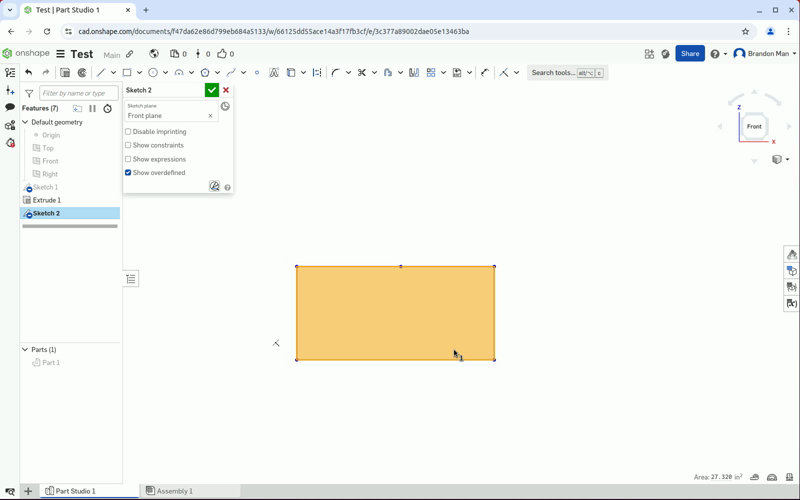
scroll(-6)
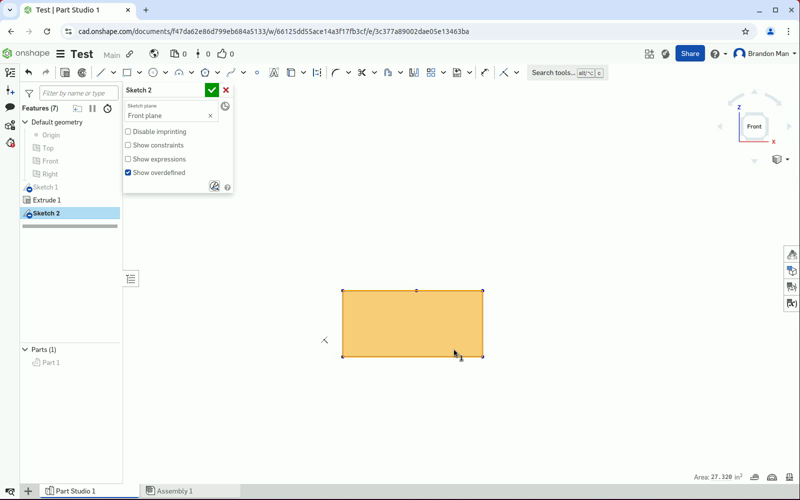
scroll(-6)
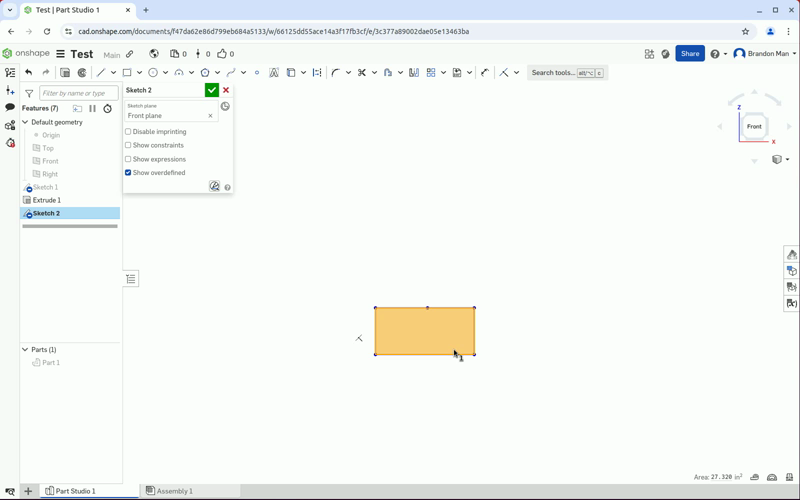
scroll(-6)
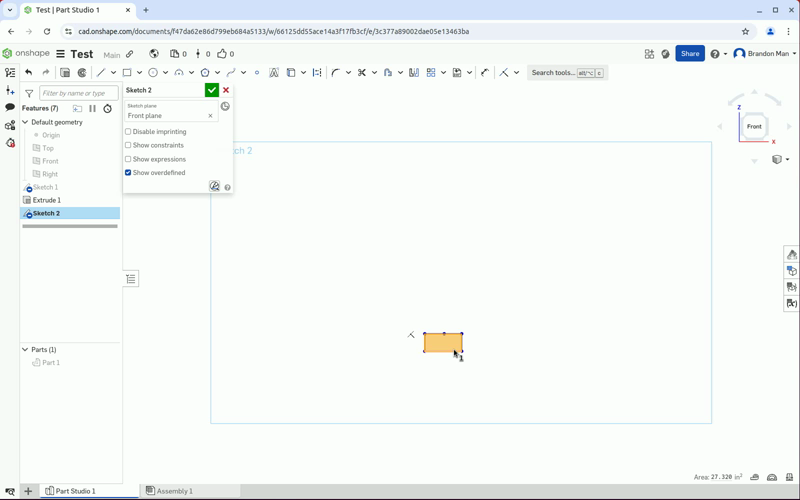
mouse_move(73, 352)
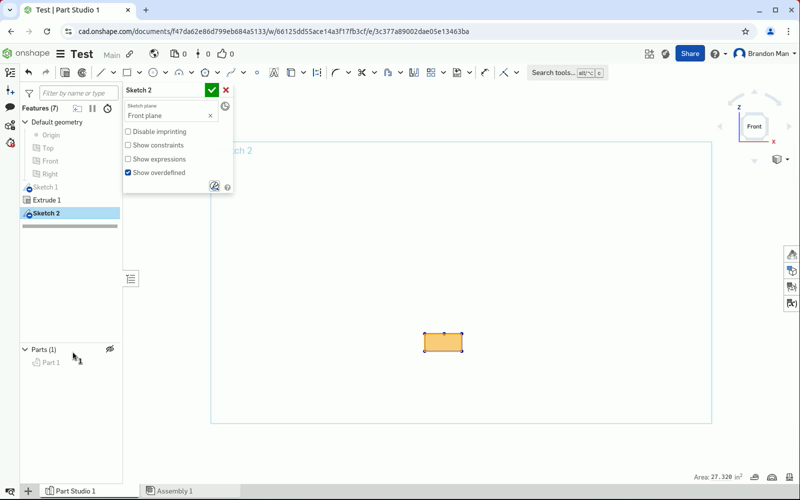
key(shift+y)
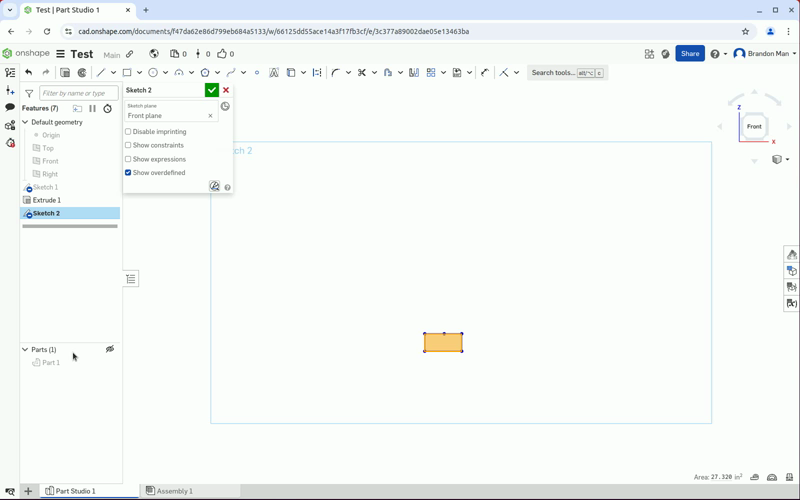
key(shift+e)
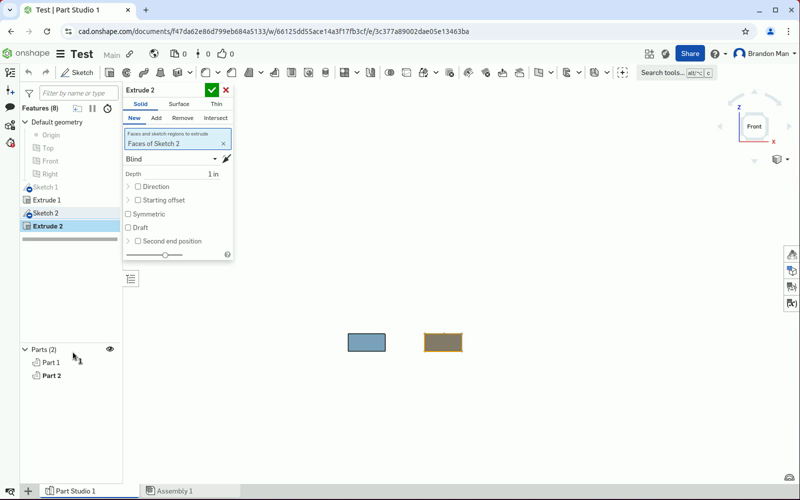
mouse_move(143, 106)
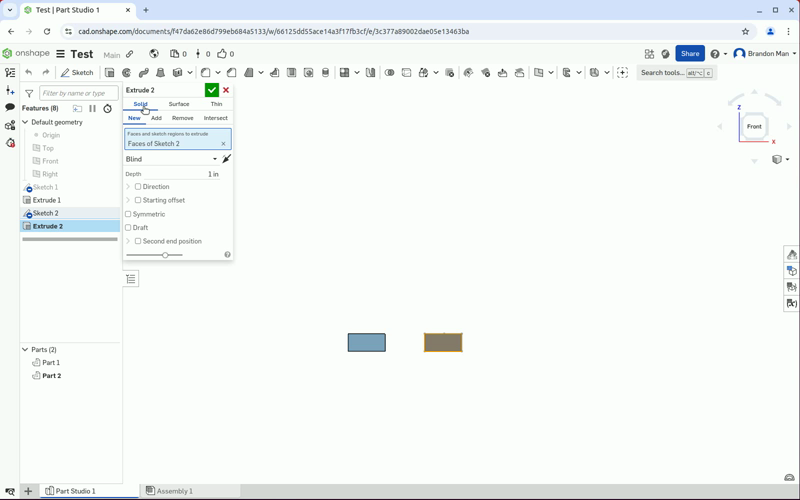
click(143, 106)
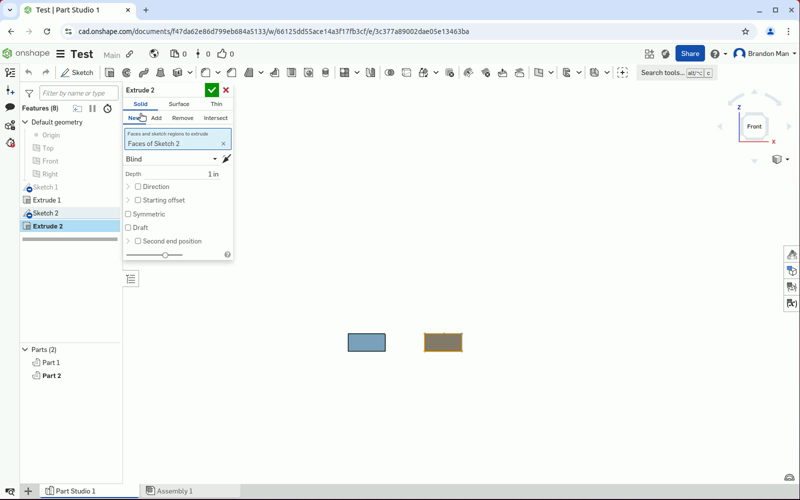
mouse_move(137, 120)
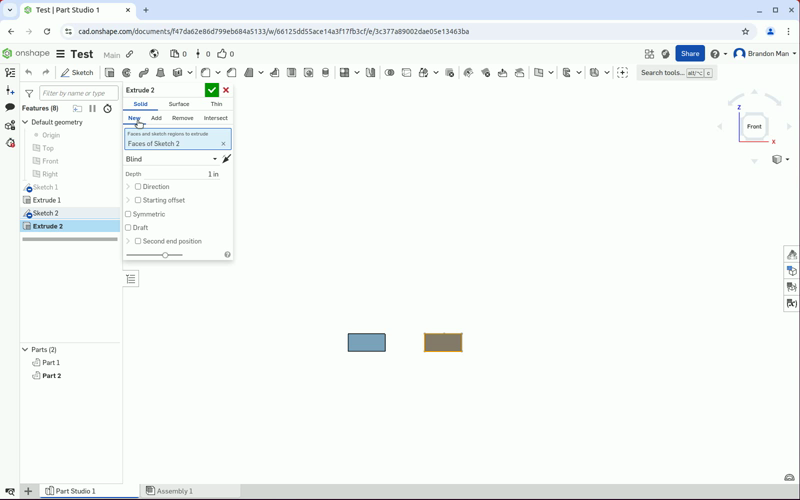
click(137, 120)
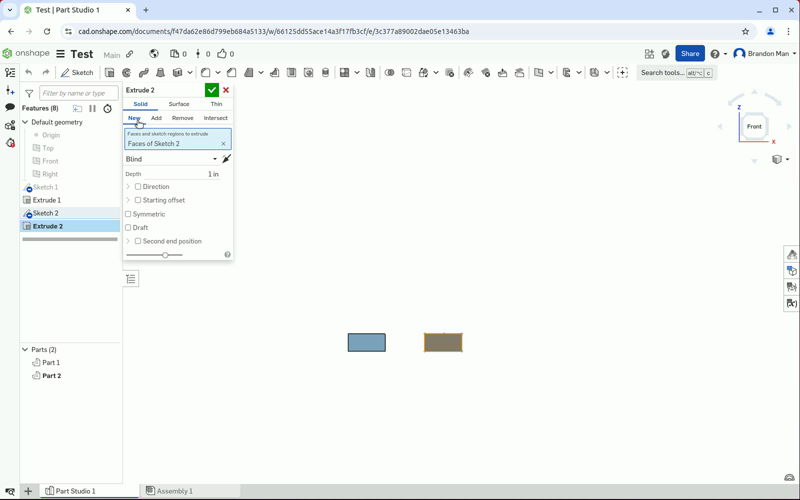
key(tab, 4)
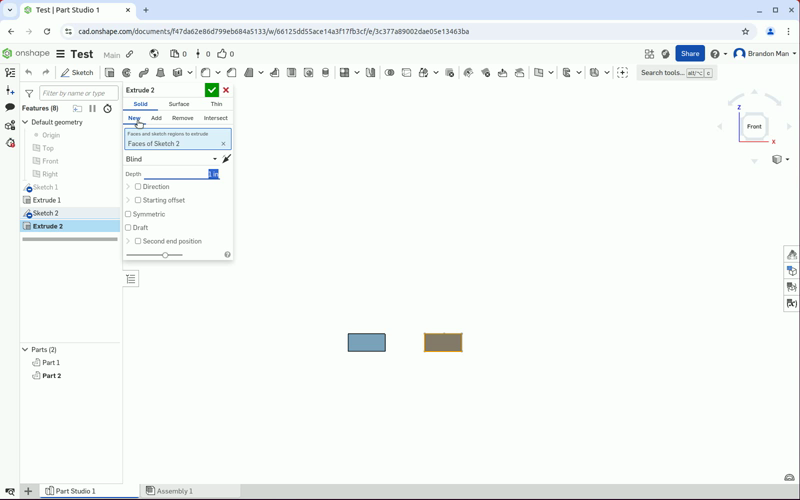
text(3.37)
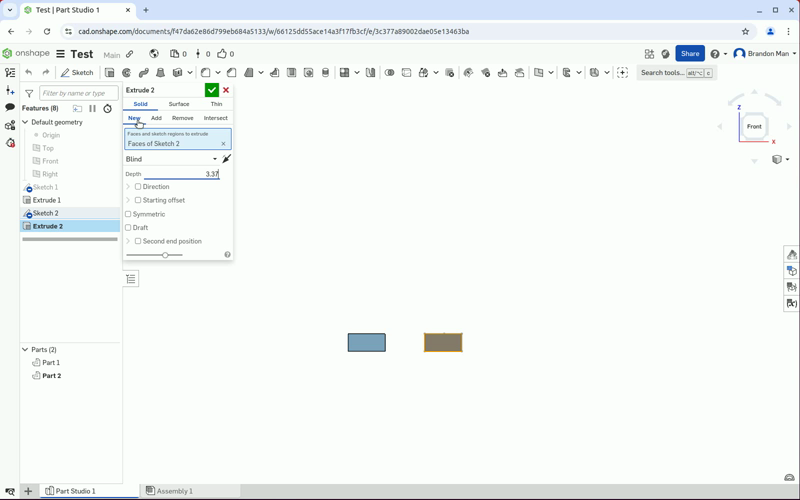
key(enter)
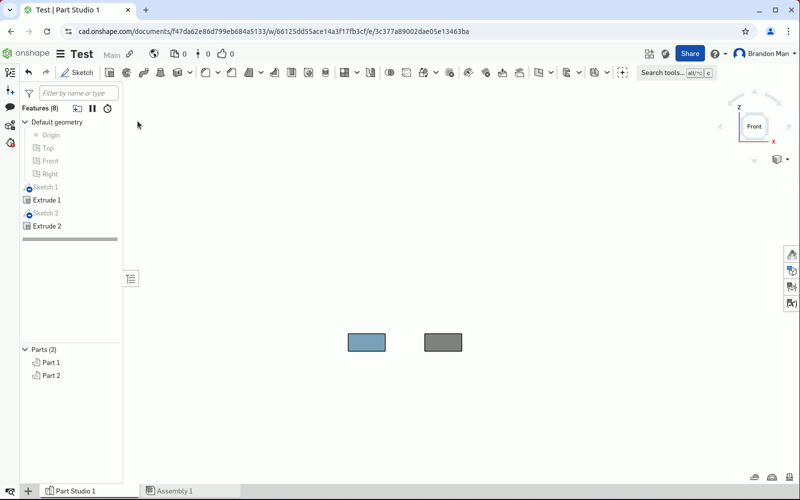
key(shift+h)
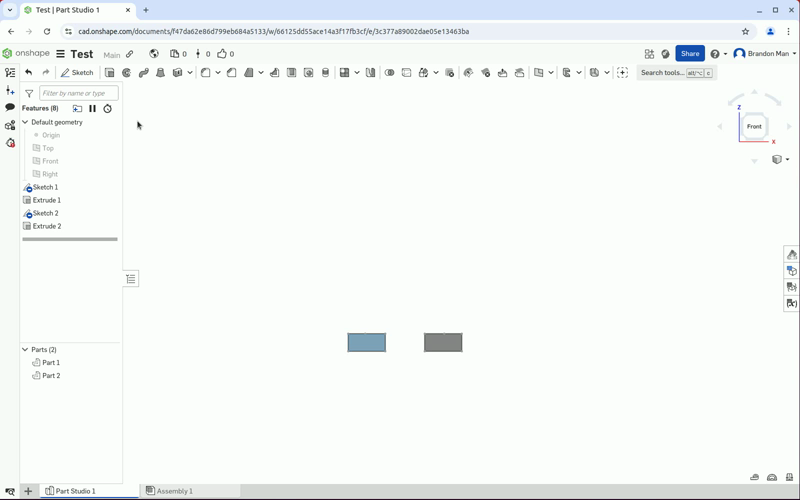
key(shift+h)
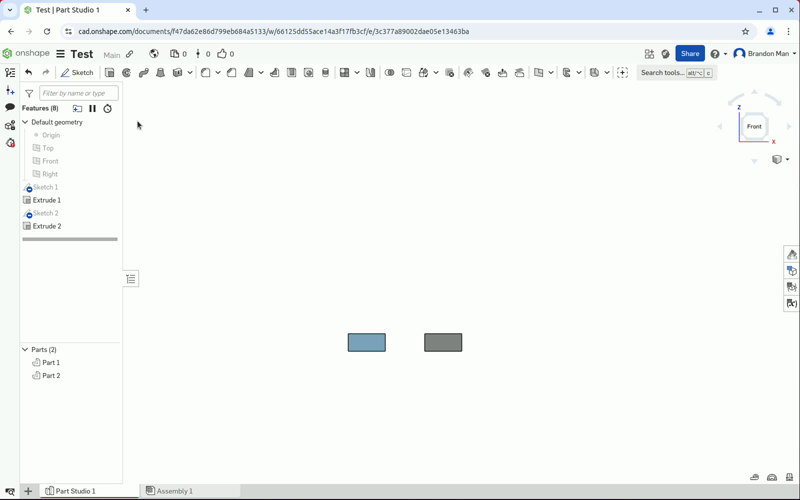
mouse_move(73, 189)
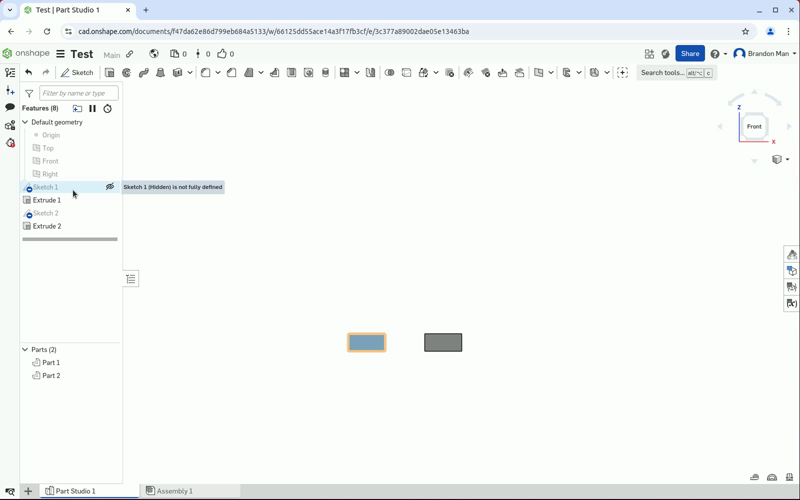
click(73, 189)
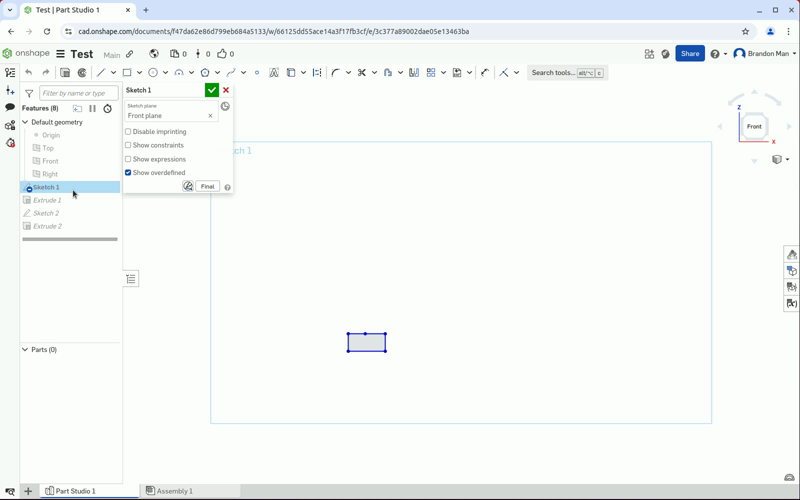
mouse_move(229, 92)
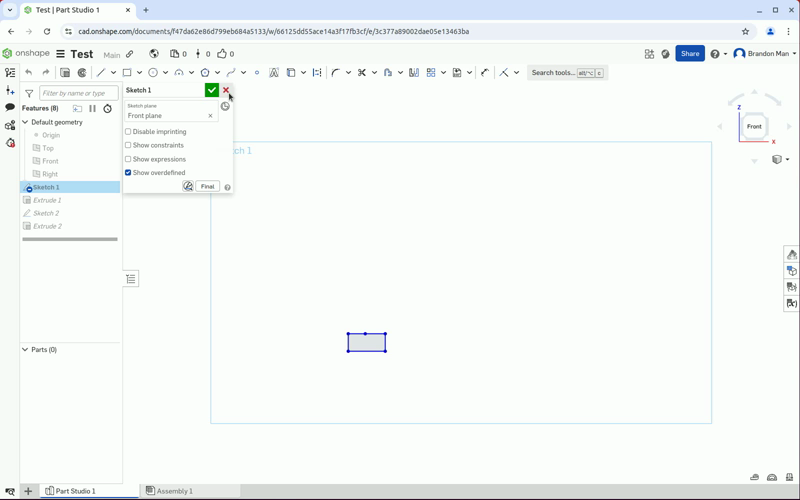
click(229, 92)
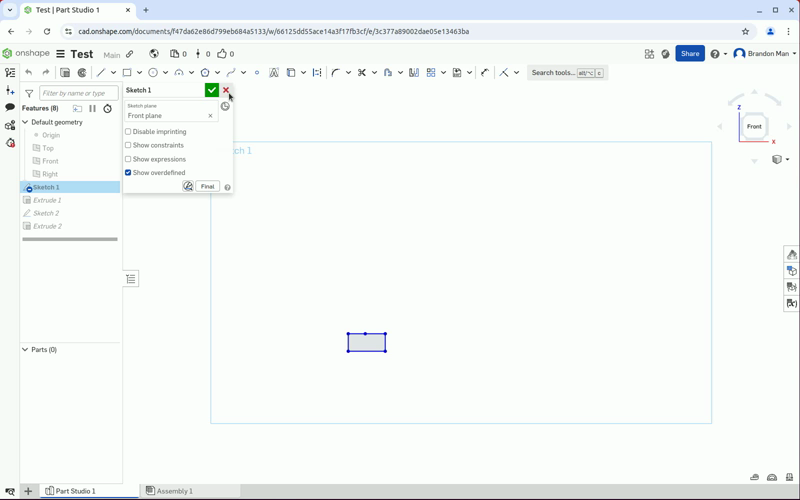
key(shift+s)
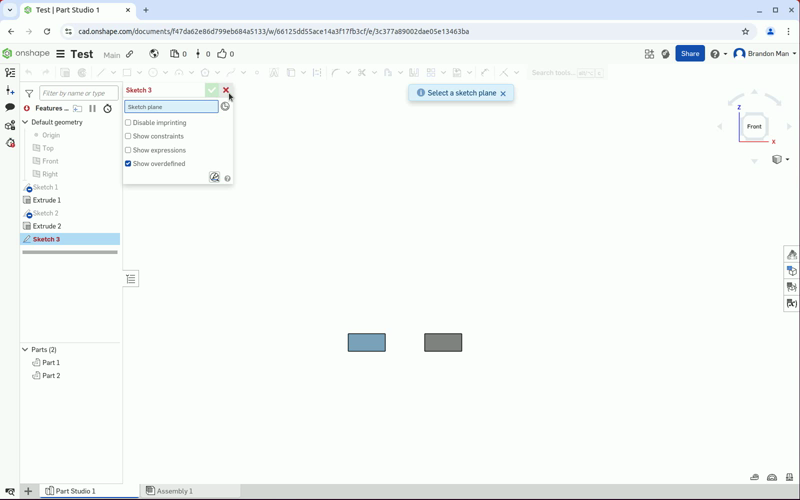
mouse_move(73, 163)
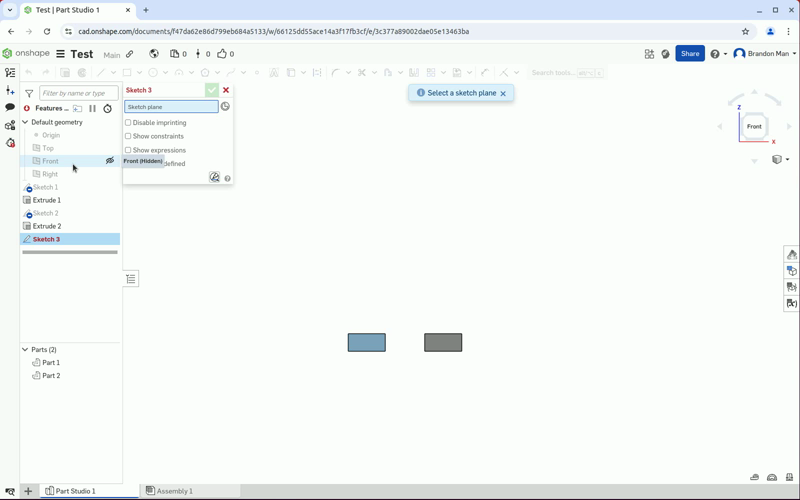
click(73, 163)
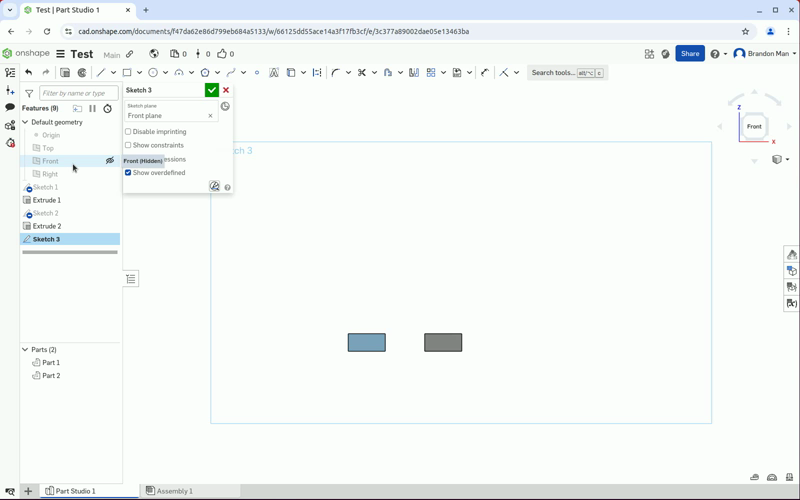
mouse_move(73, 352)
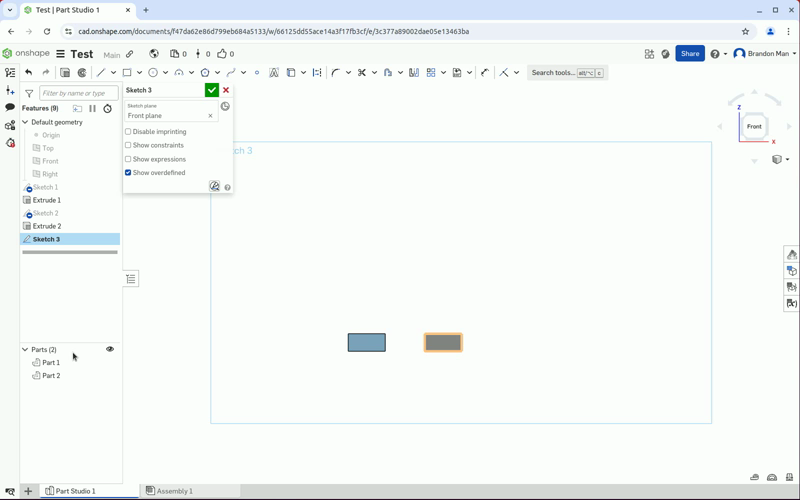
key(y)
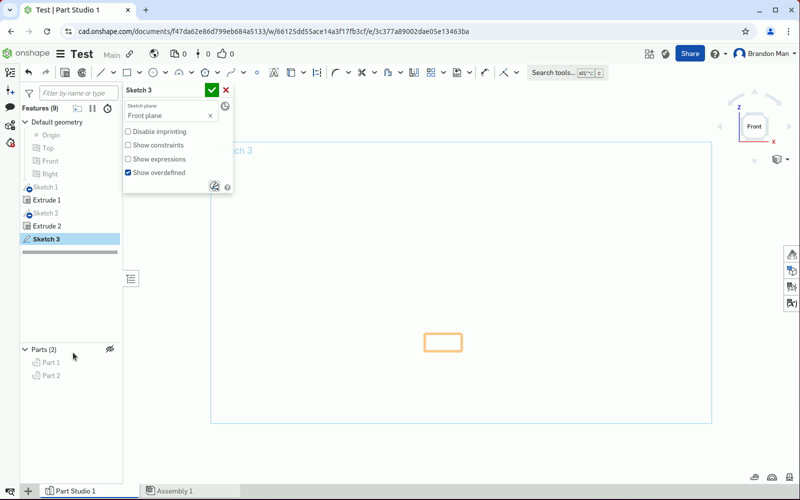
key(l)
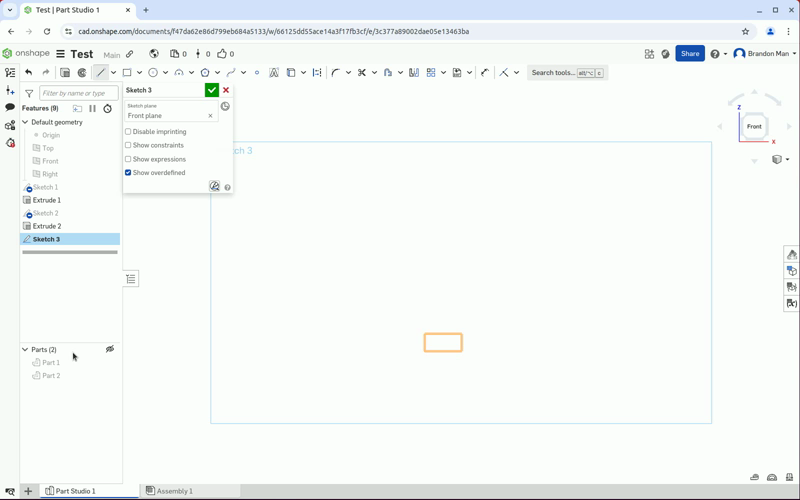
key_down(shift)
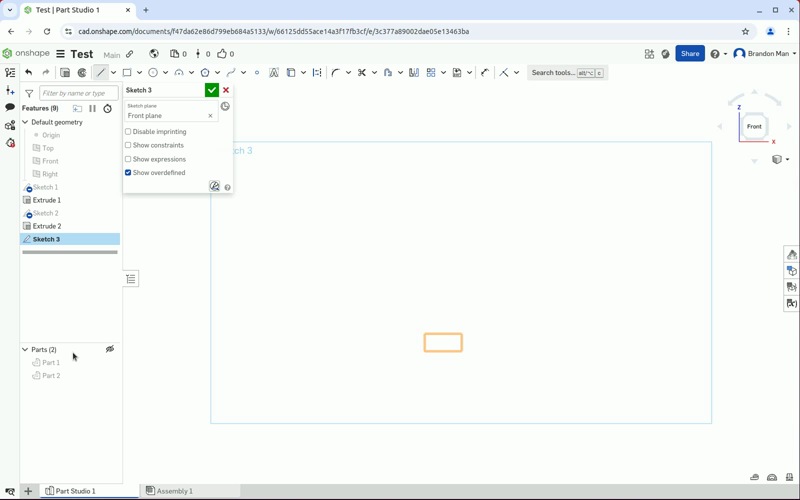
mouse_move(348, 282)
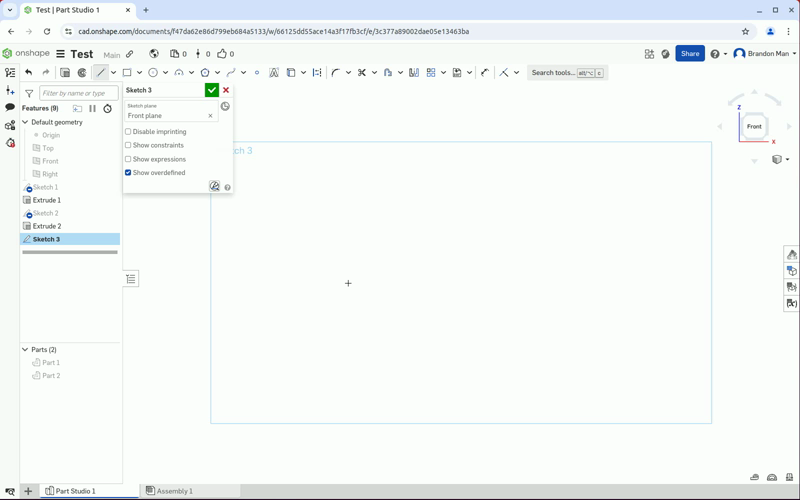
click(348, 282)
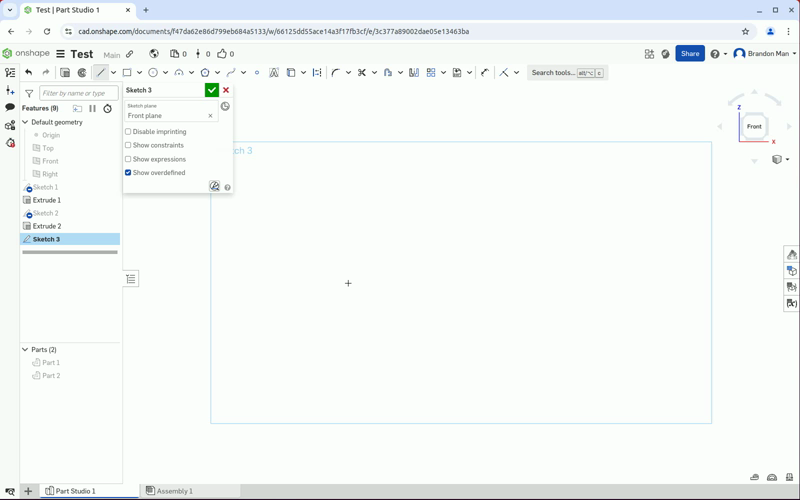
key_up(shift)
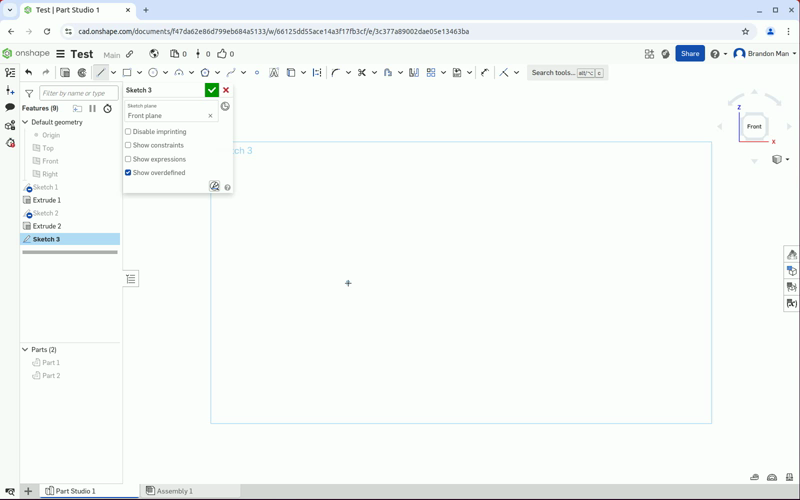
key_down(shift)
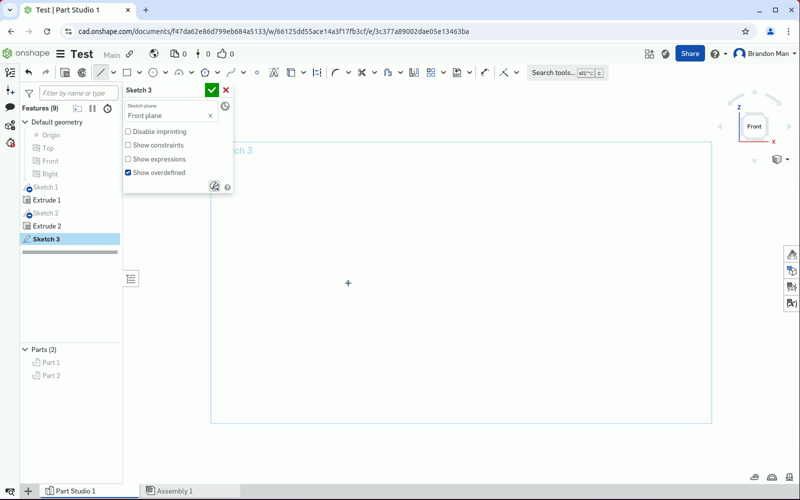
mouse_move(378, 282)
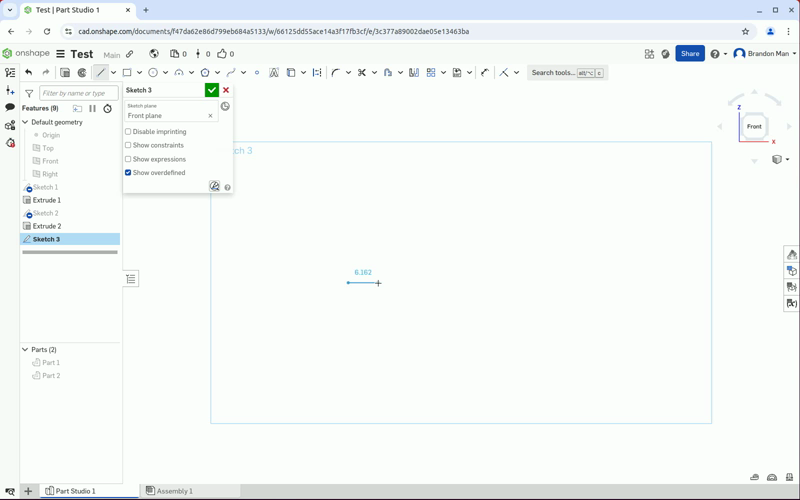
mouse_move(364, 282)
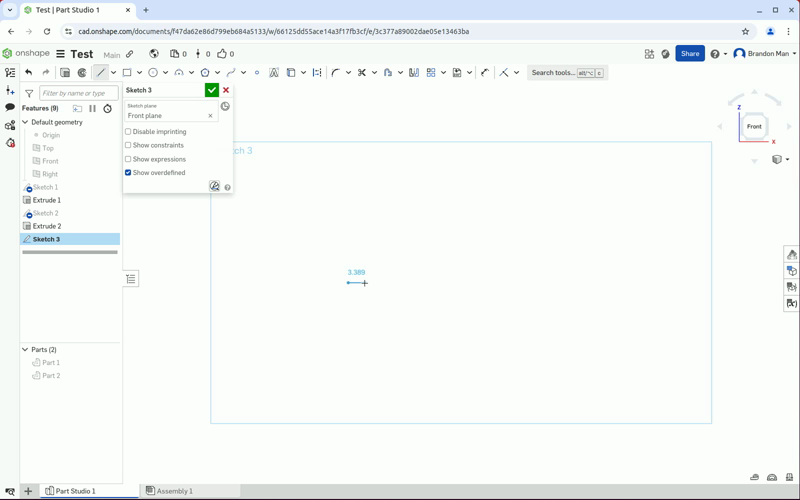
click(364, 282)
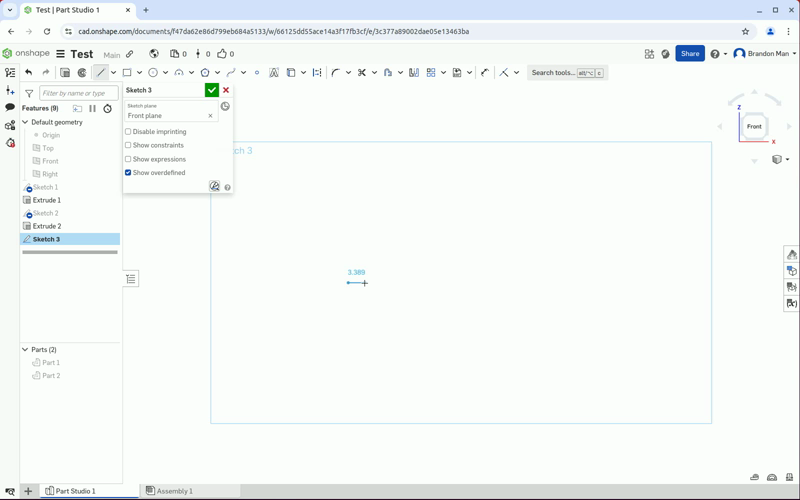
key_up(shift)
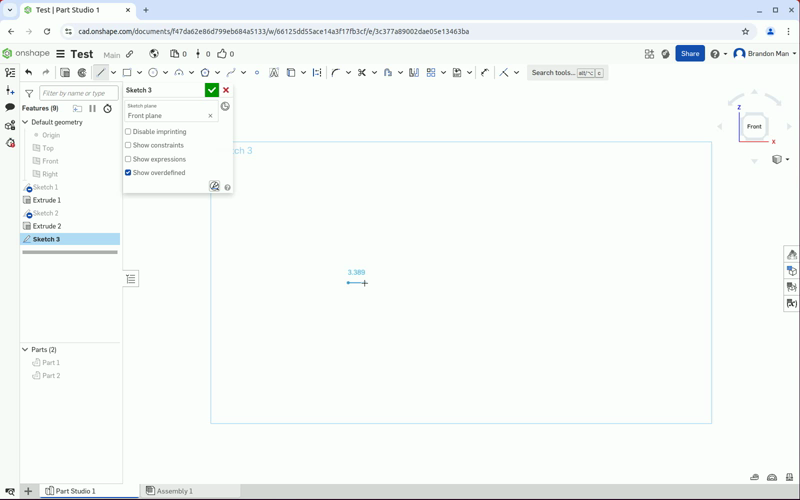
key_down(shift)
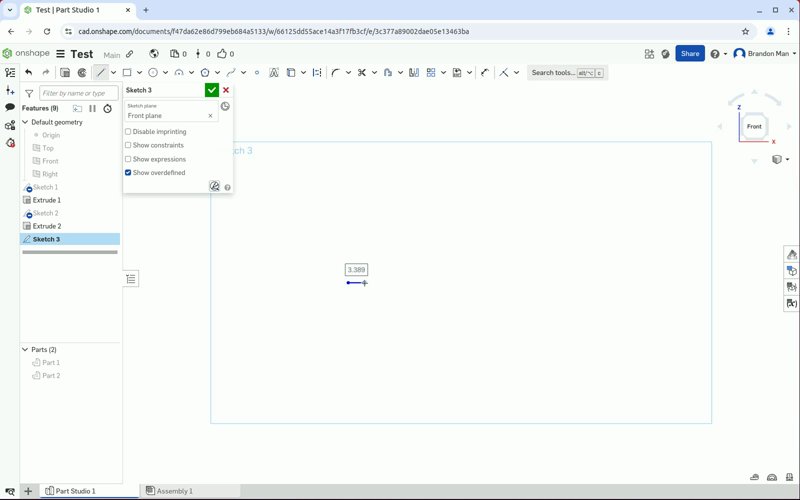
mouse_move(444, 282)
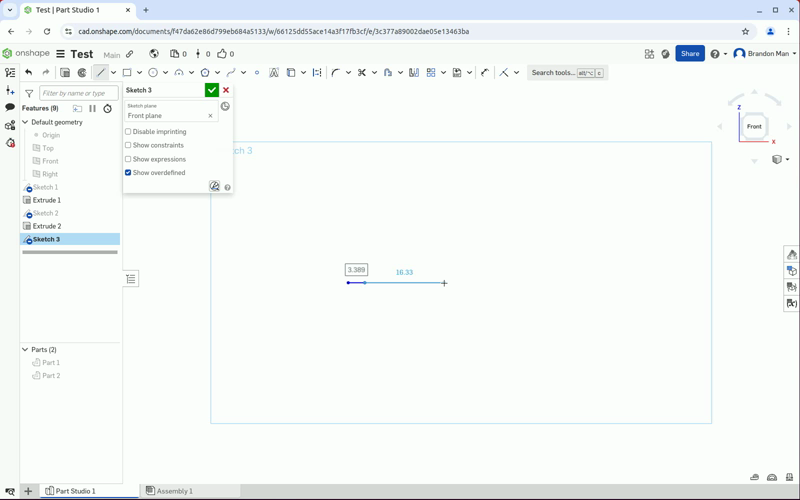
click(444, 282)
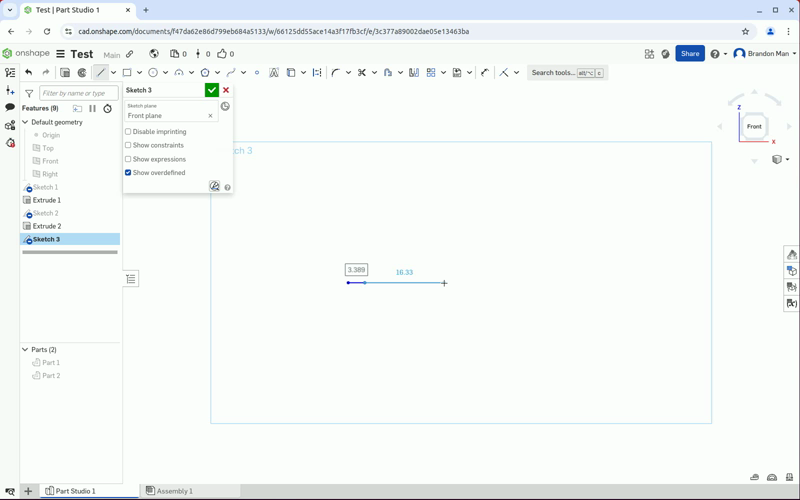
key_up(shift)
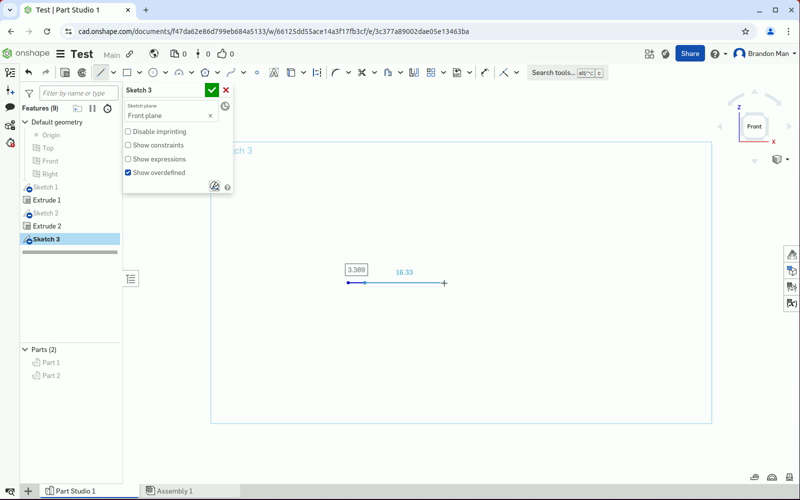
key_down(shift)
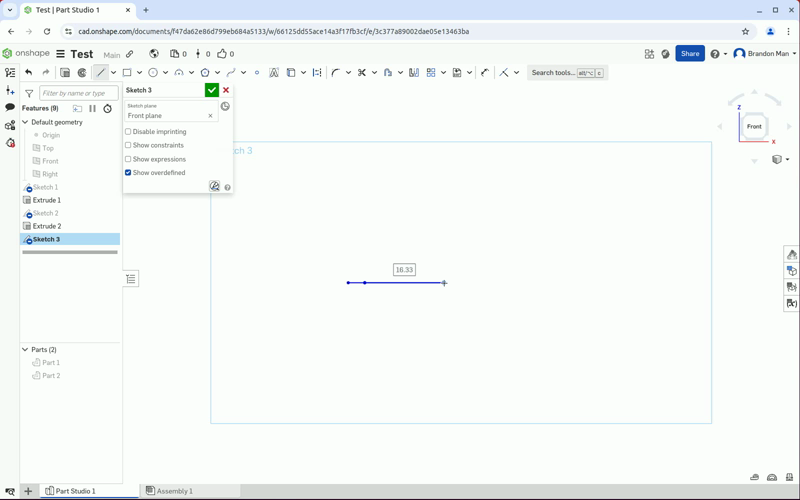
mouse_move(474, 282)
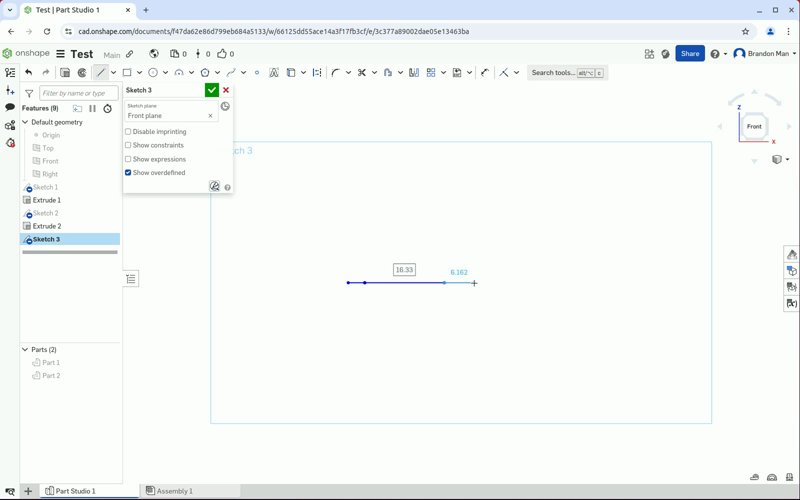
mouse_move(460, 282)
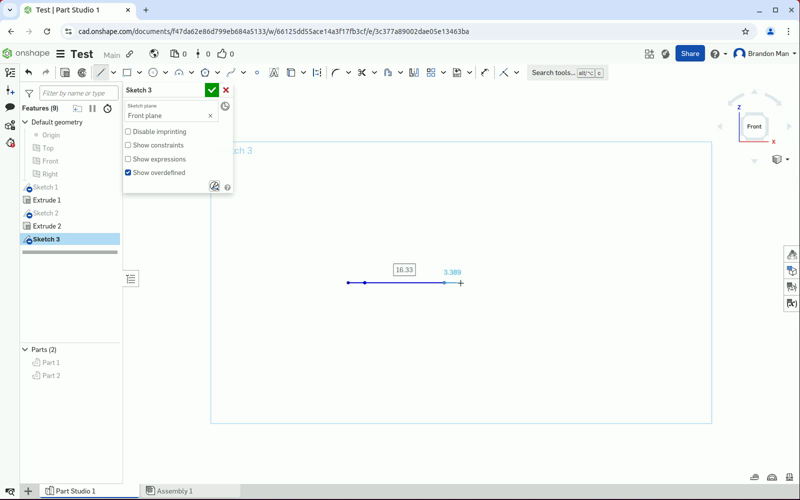
click(460, 282)
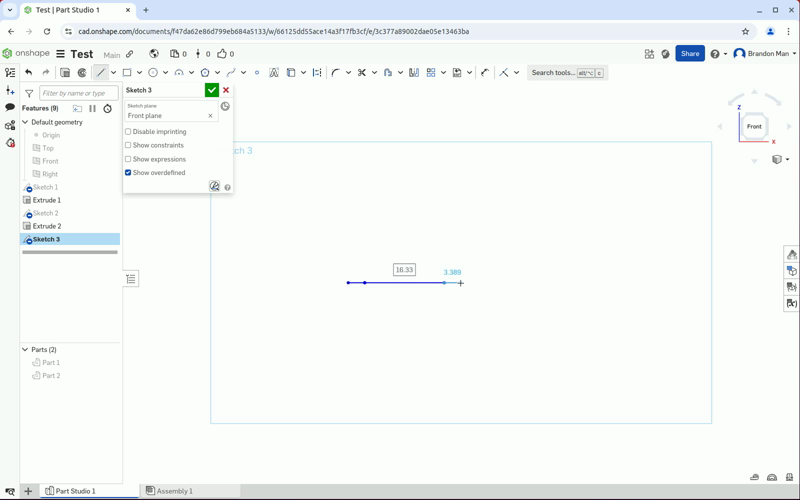
key_up(shift)
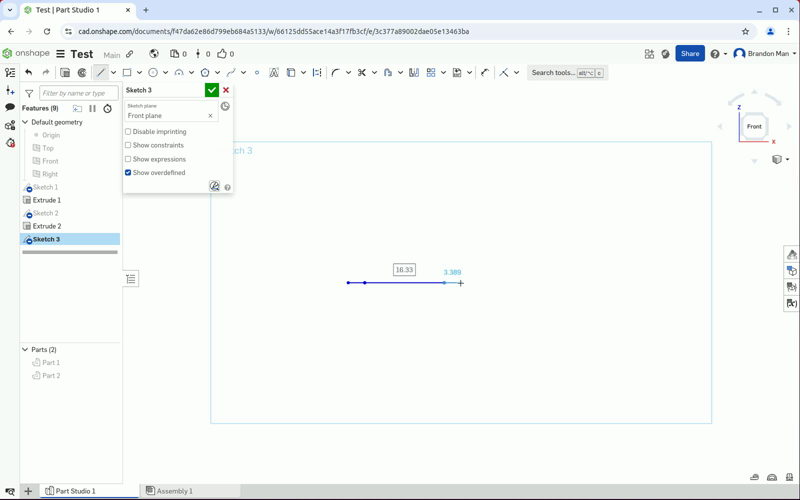
key_down(shift)
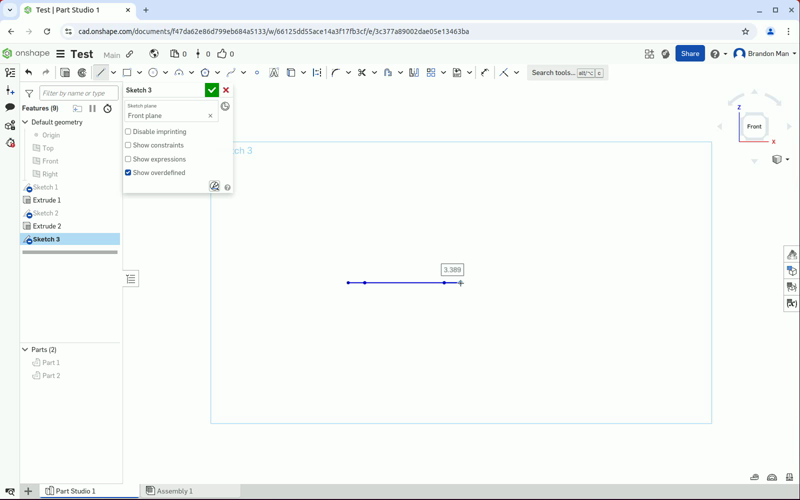
mouse_move(490, 282)
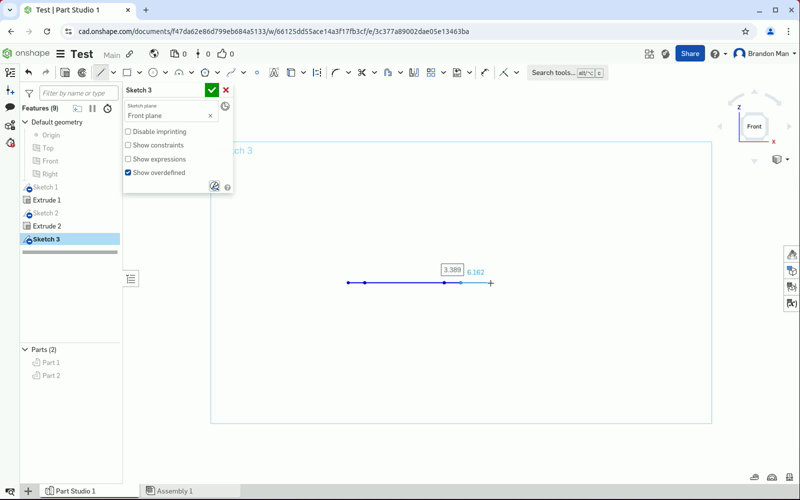
mouse_move(460, 266)
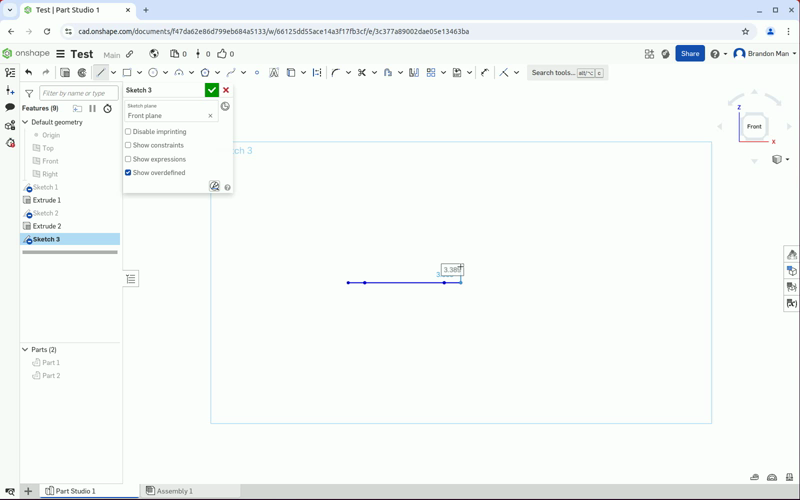
click(460, 266)
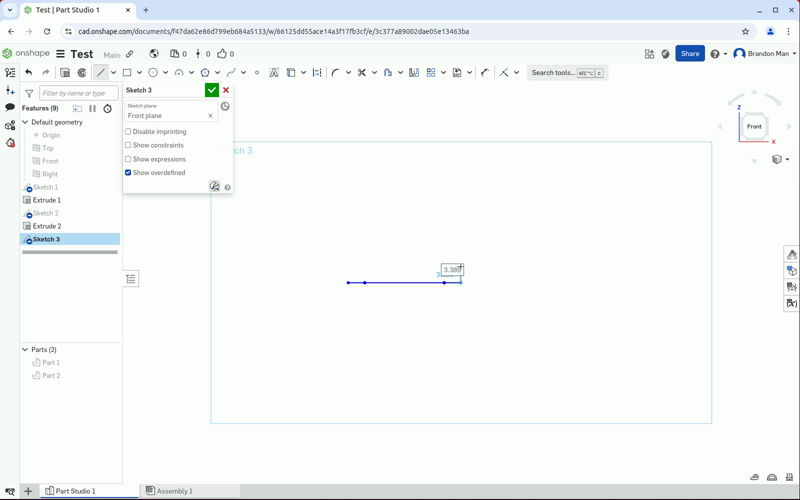
key_up(shift)
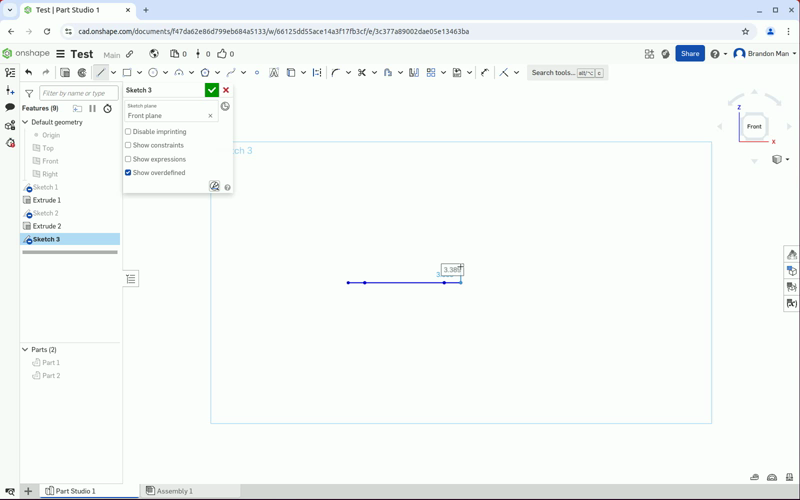
key_down(shift)
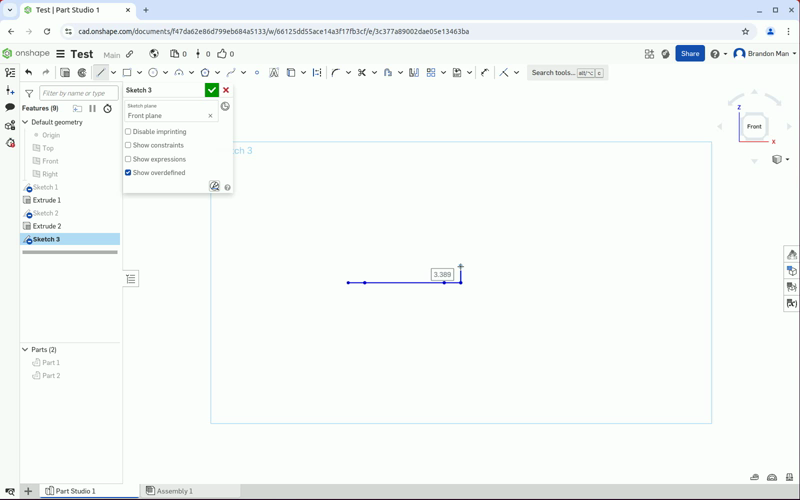
mouse_move(348, 266)
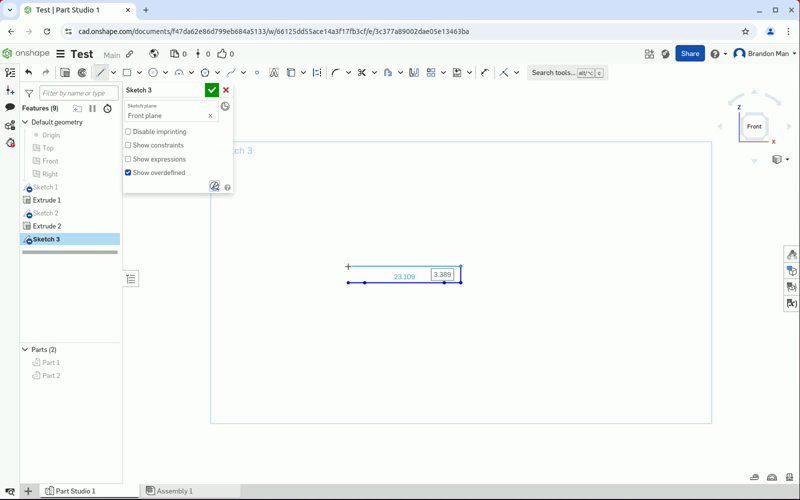
click(348, 266)
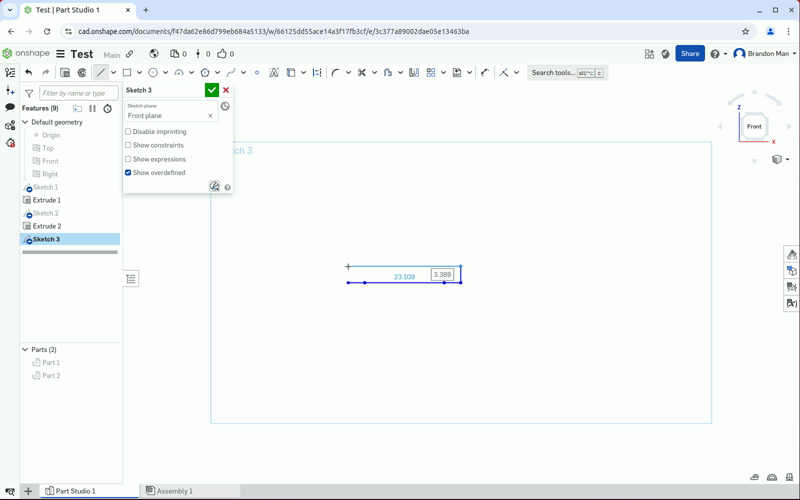
key_up(shift)
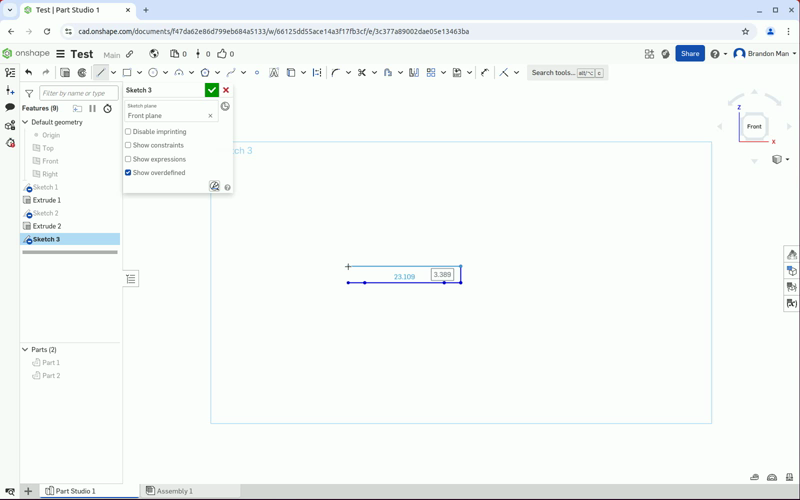
mouse_move(378, 266)
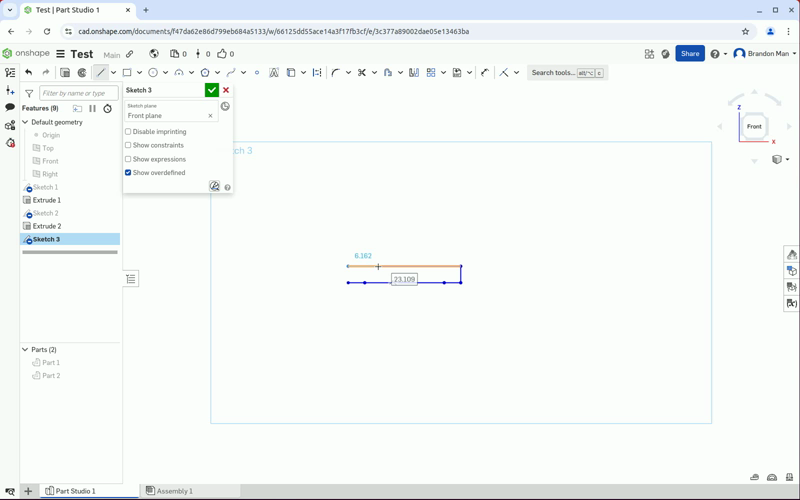
key_down(shift)
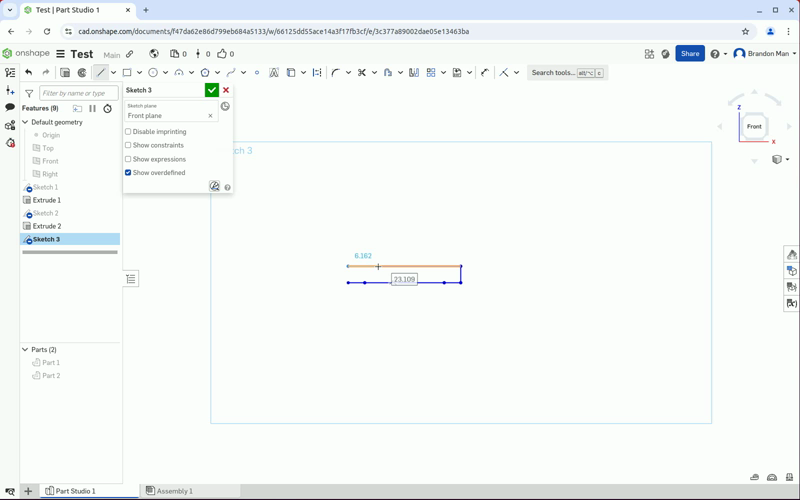
mouse_move(348, 282)
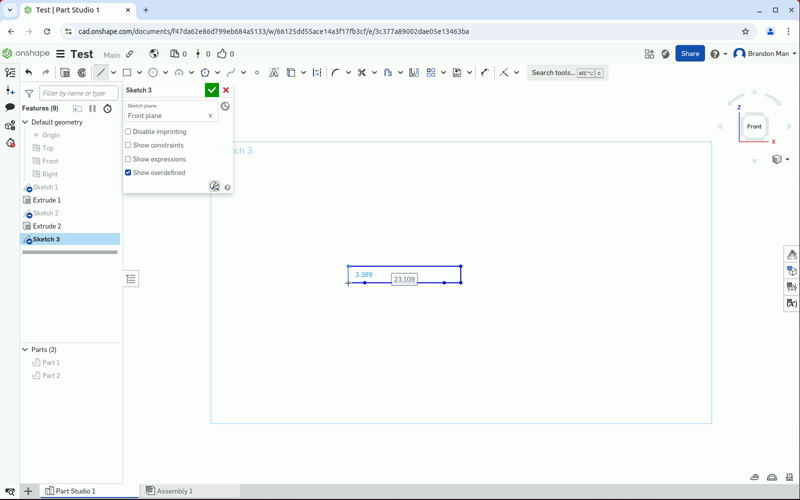
key_up(shift)
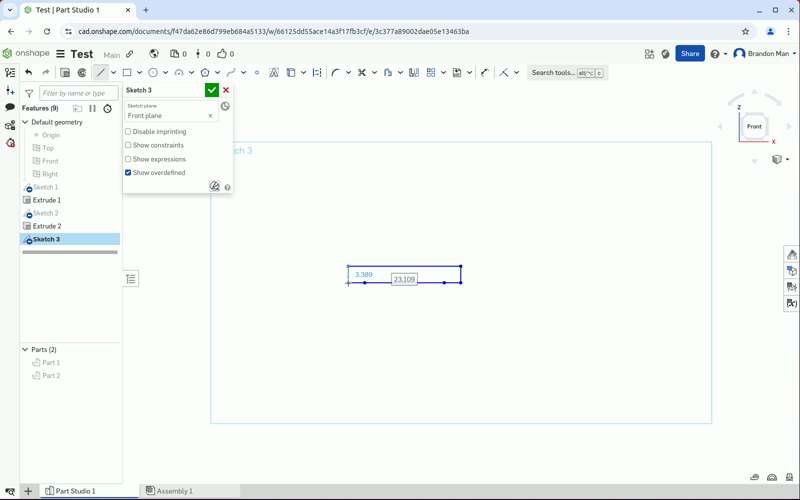
click(348, 282)
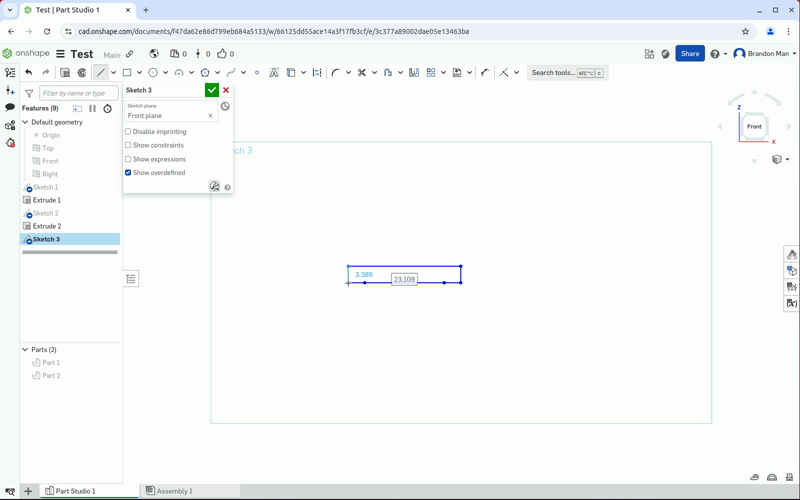
key(esc)
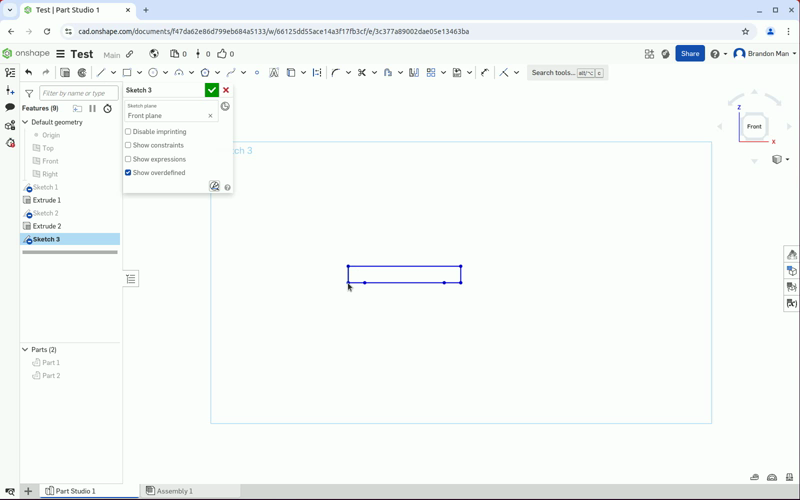
mouse_move(402, 275)
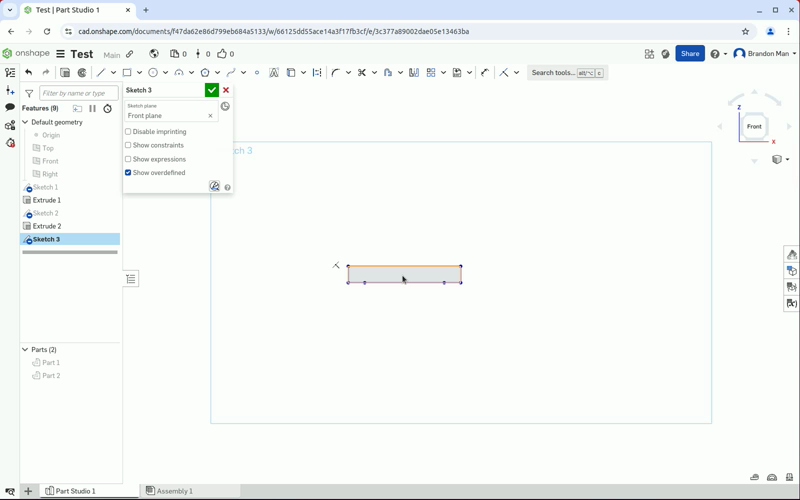
click(402, 275)
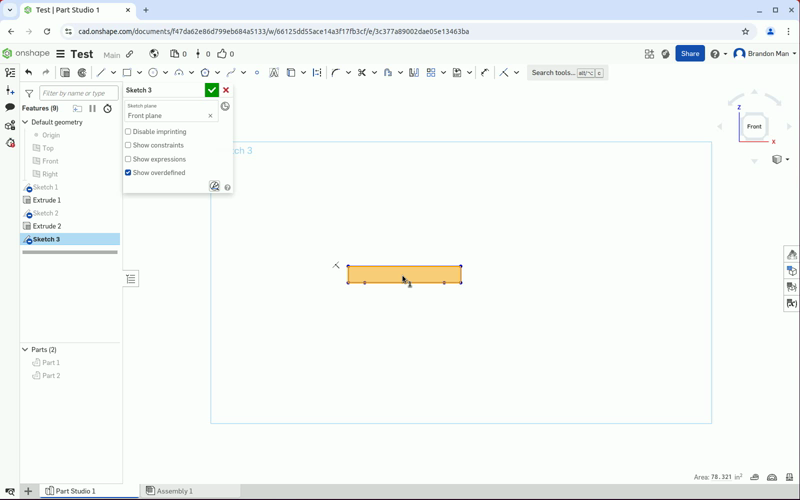
mouse_move(73, 352)
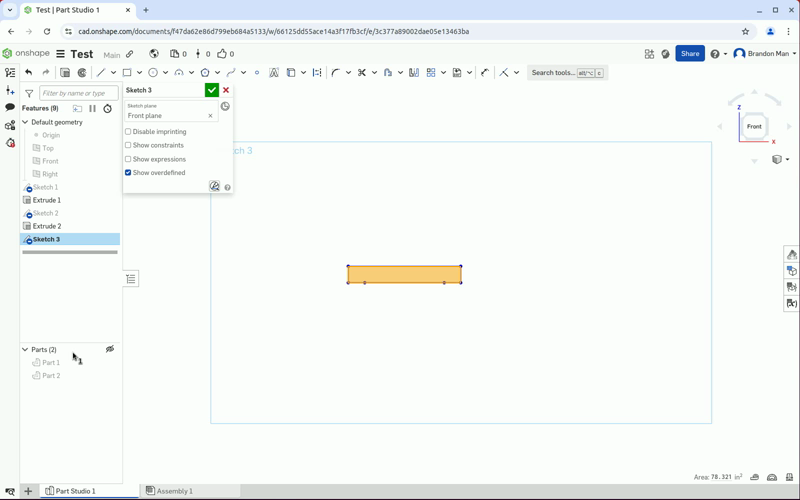
key(shift+y)
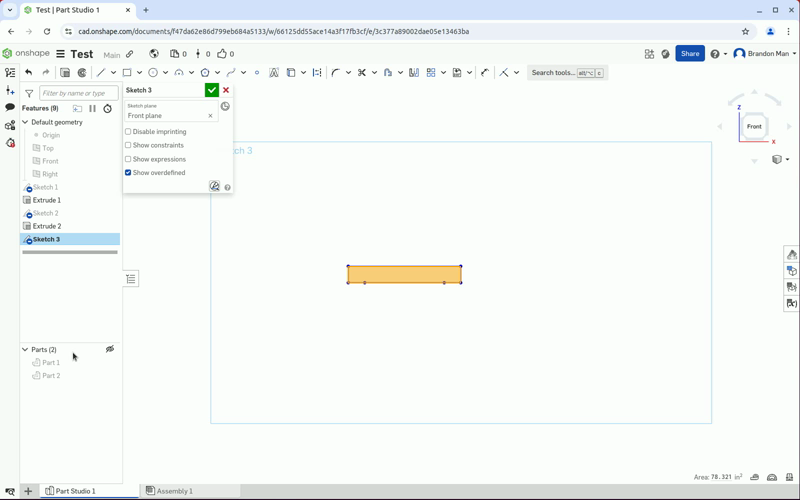
key(shift+e)
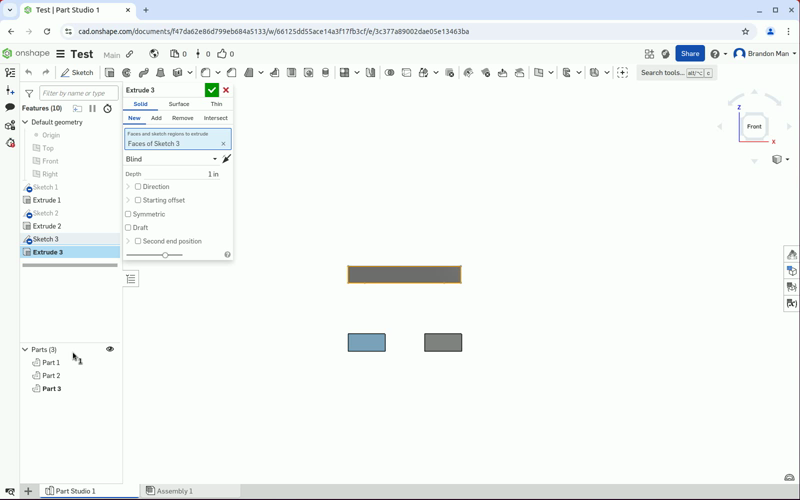
mouse_move(143, 106)
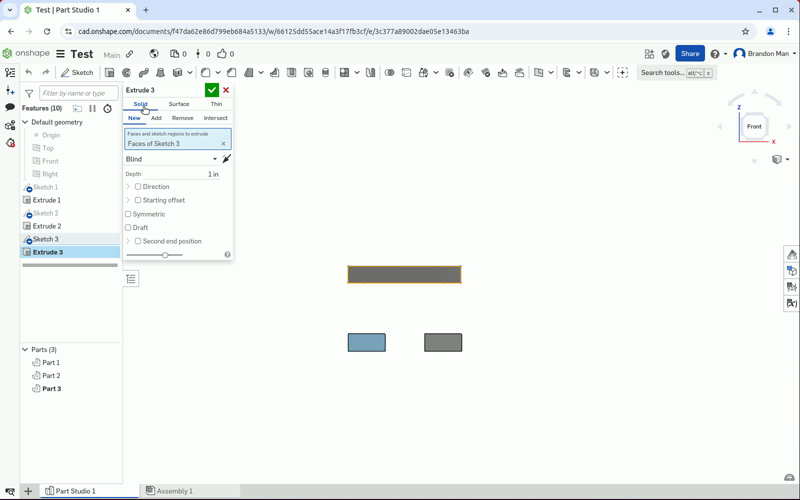
click(143, 106)
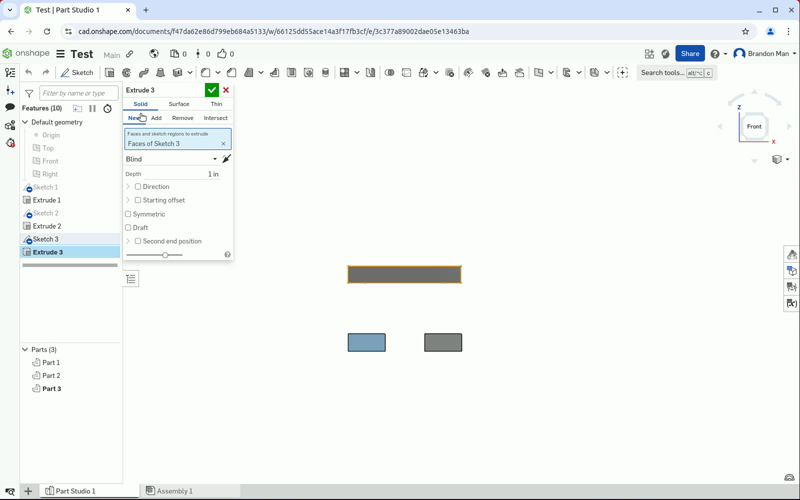
mouse_move(137, 120)
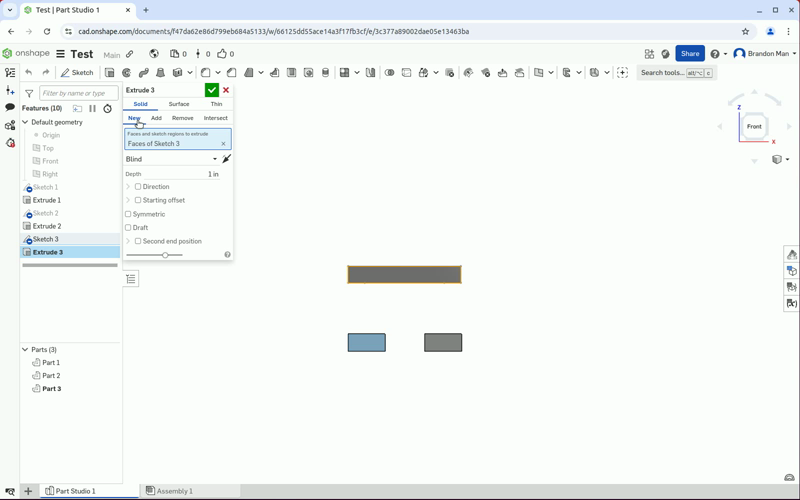
click(137, 120)
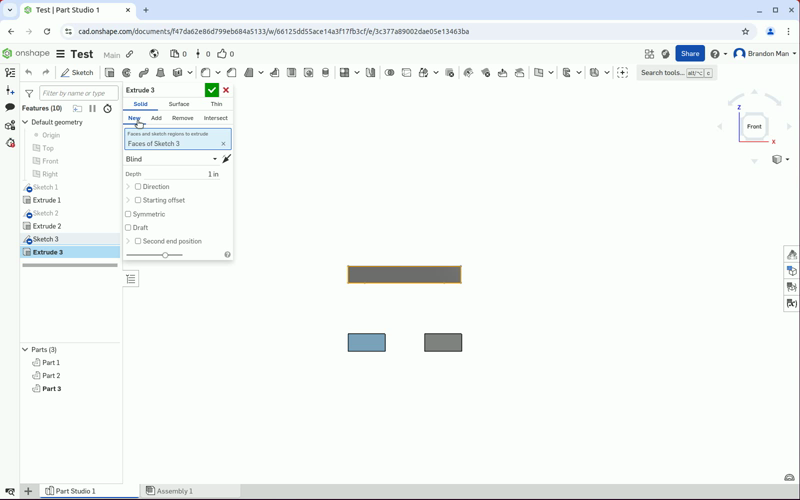
key(tab, 4)
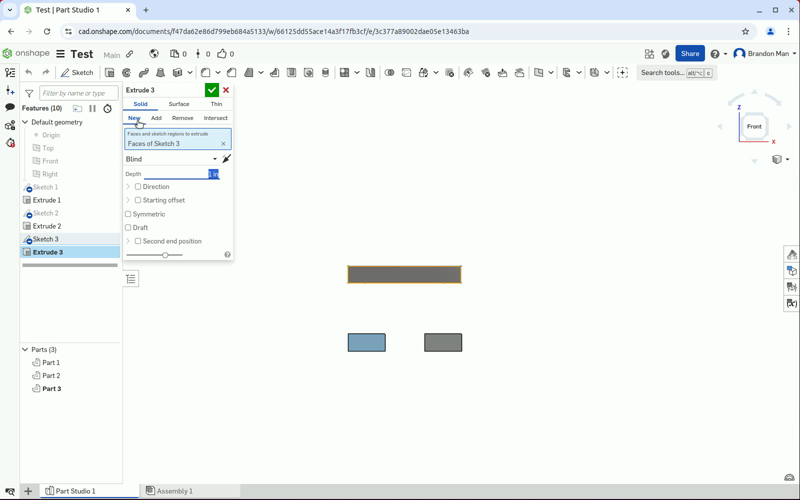
text(3.37)
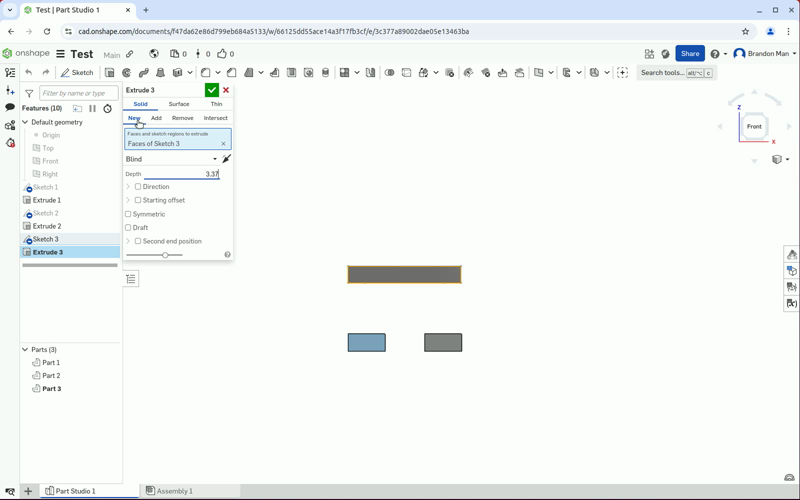
key(enter)
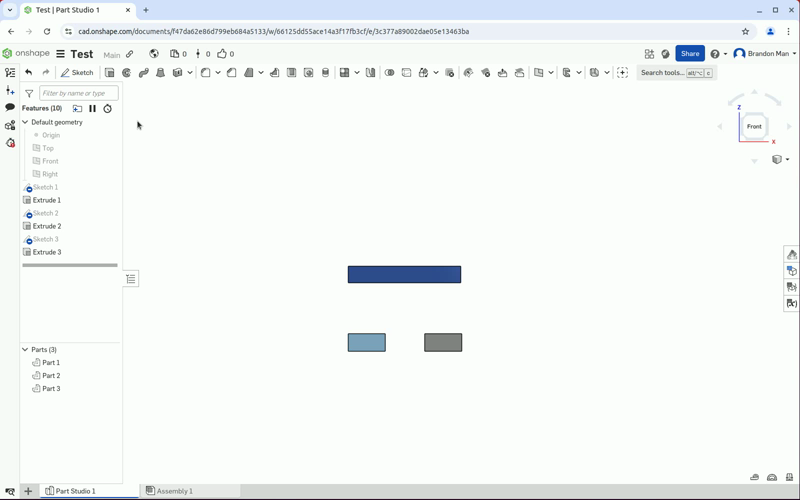
key(shift+h)
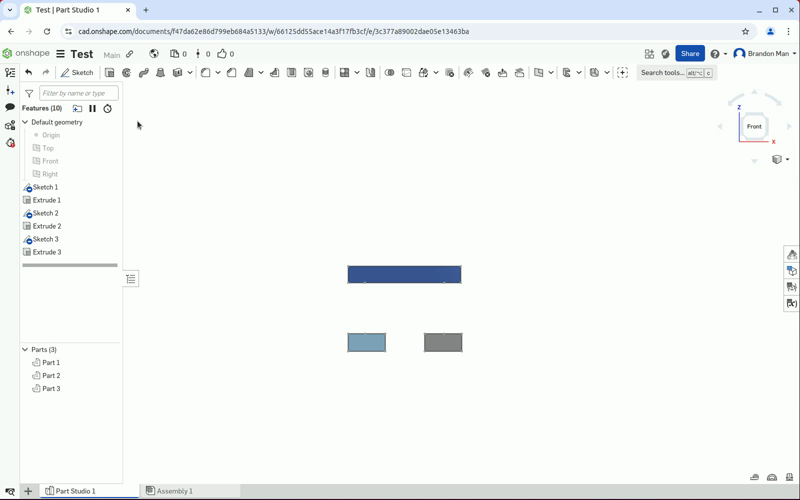
key(shift+h)
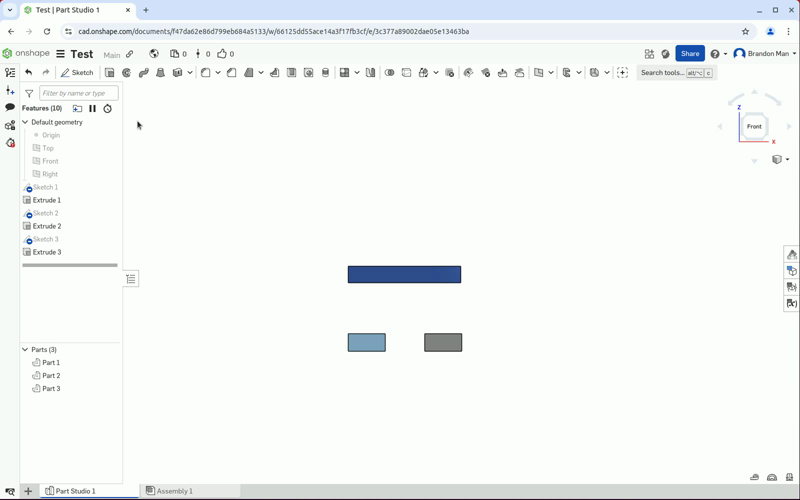
mouse_move(73, 189)
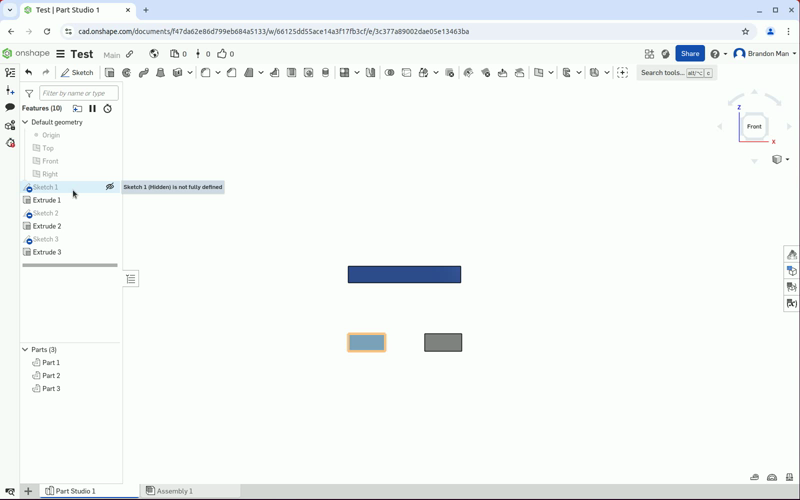
click(73, 189)
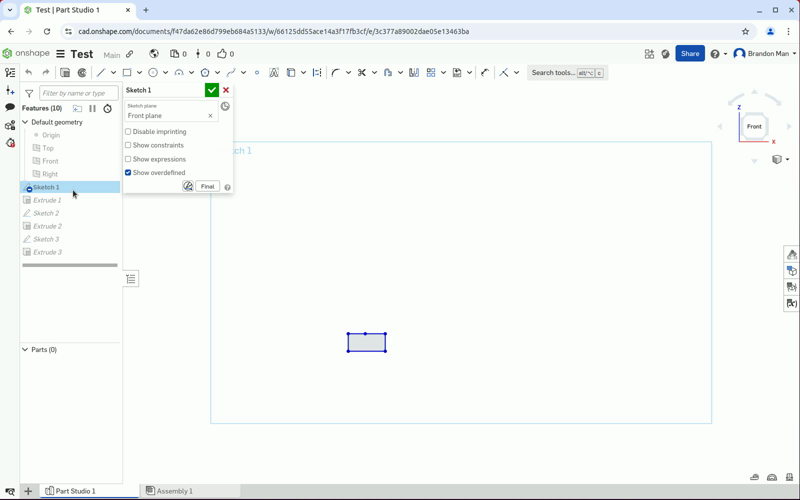
mouse_move(229, 92)
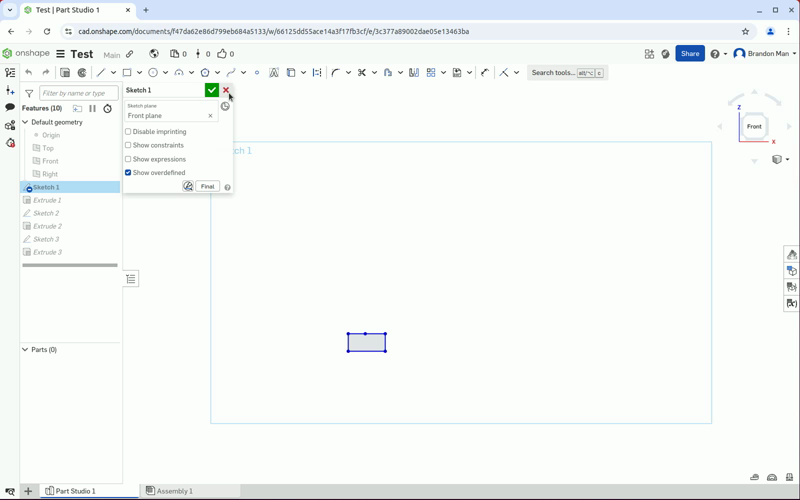
click(229, 92)
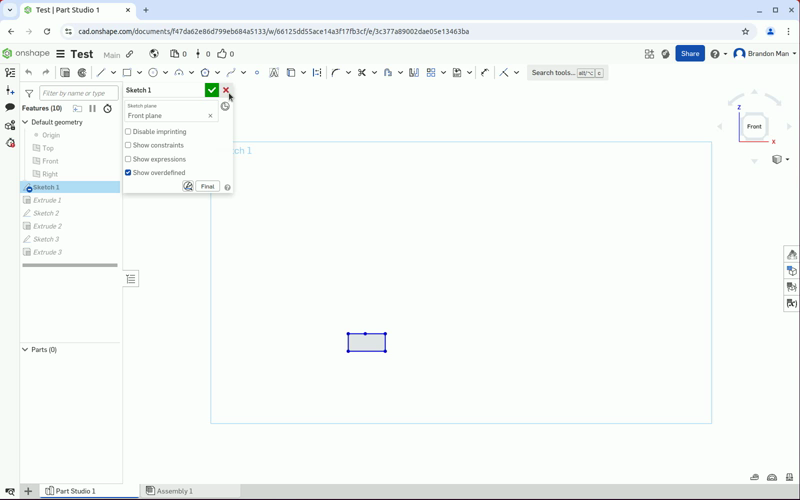
key(shift+s)
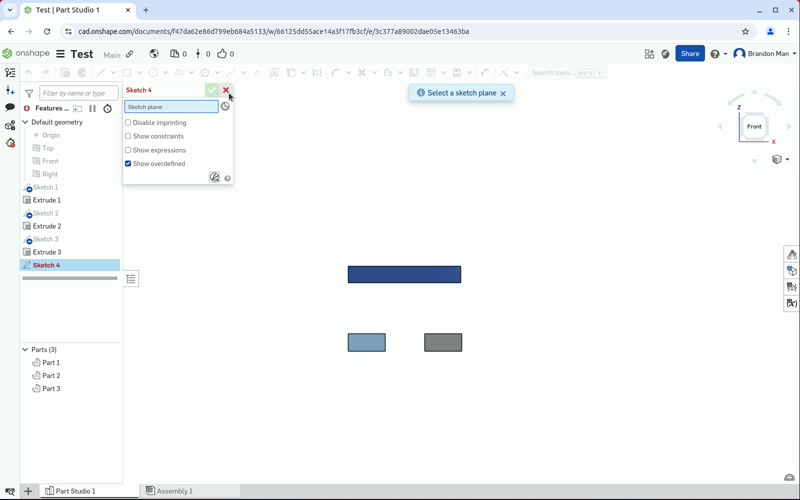
mouse_move(73, 163)
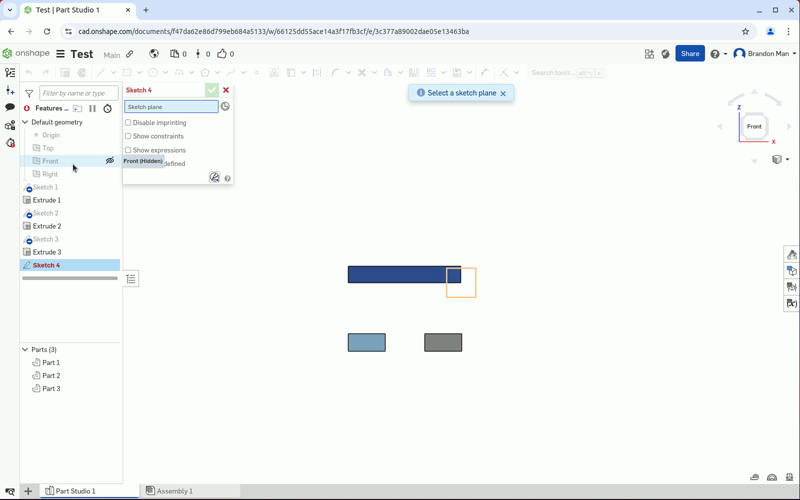
click(73, 163)
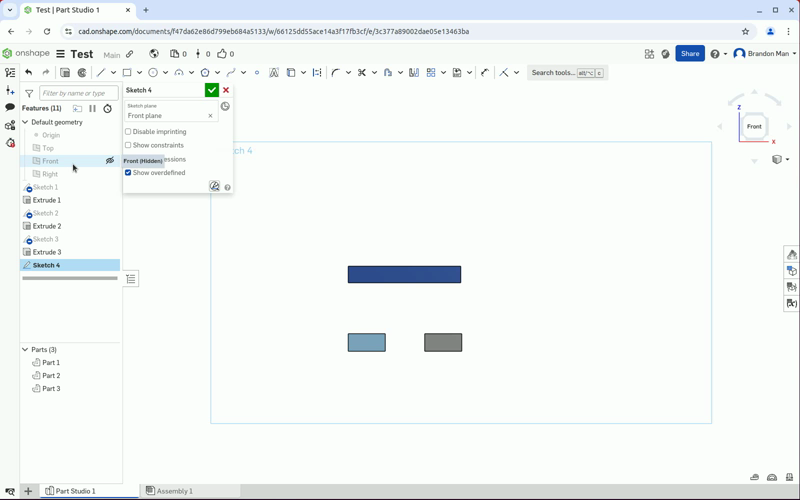
mouse_move(73, 352)
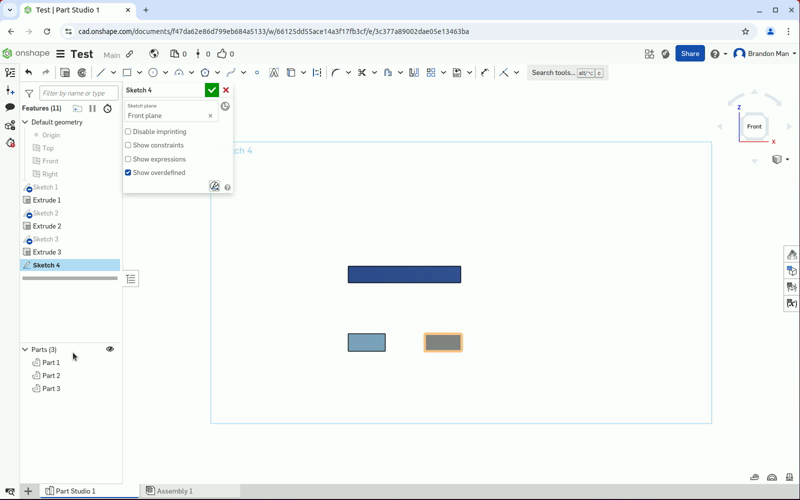
key(y)
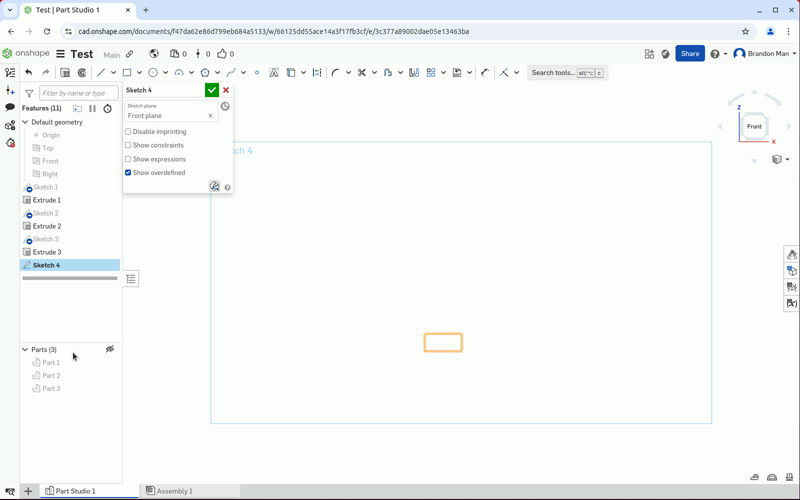
key(l)
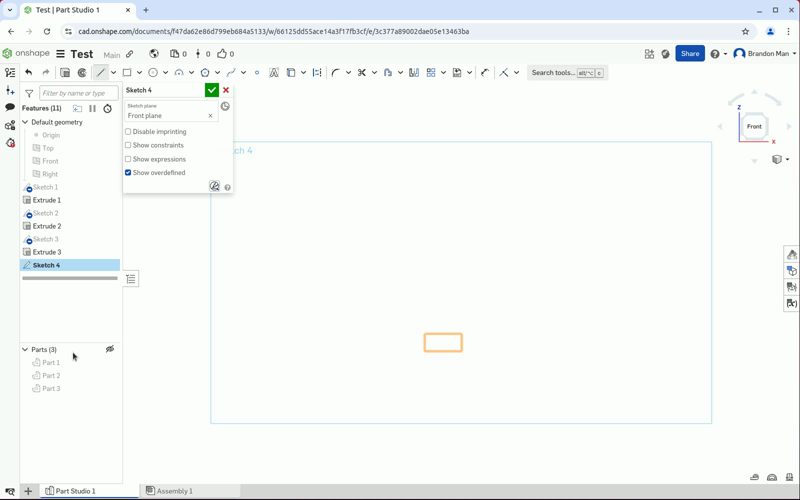
key_down(shift)
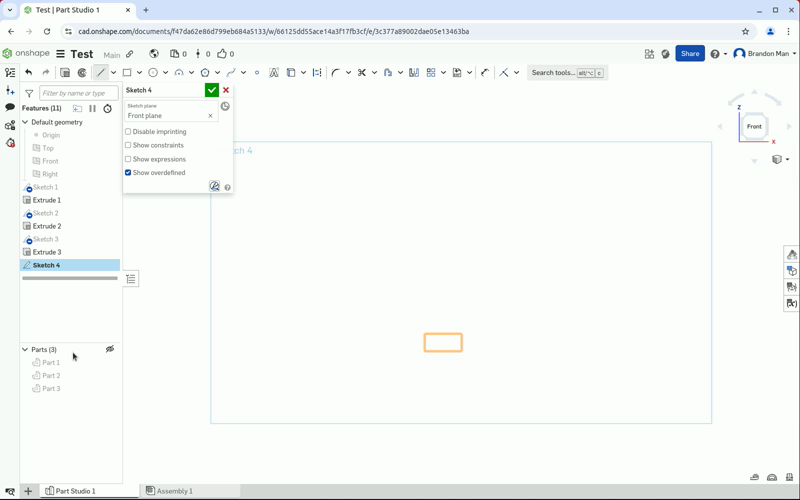
mouse_move(348, 333)
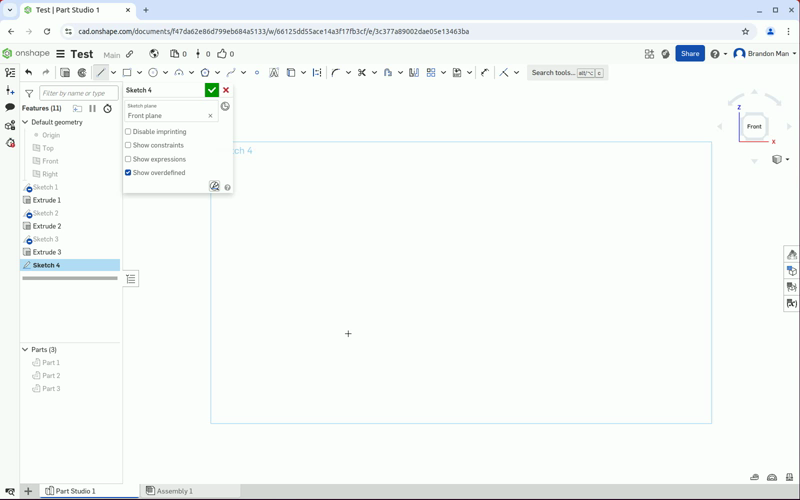
click(348, 333)
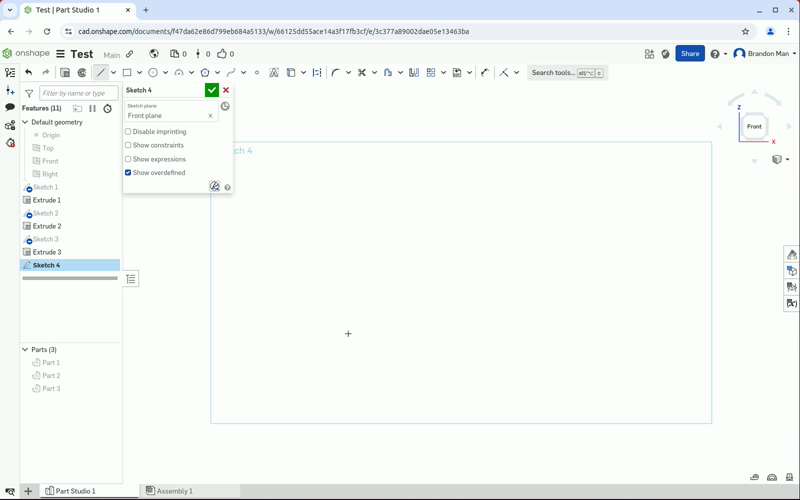
key_up(shift)
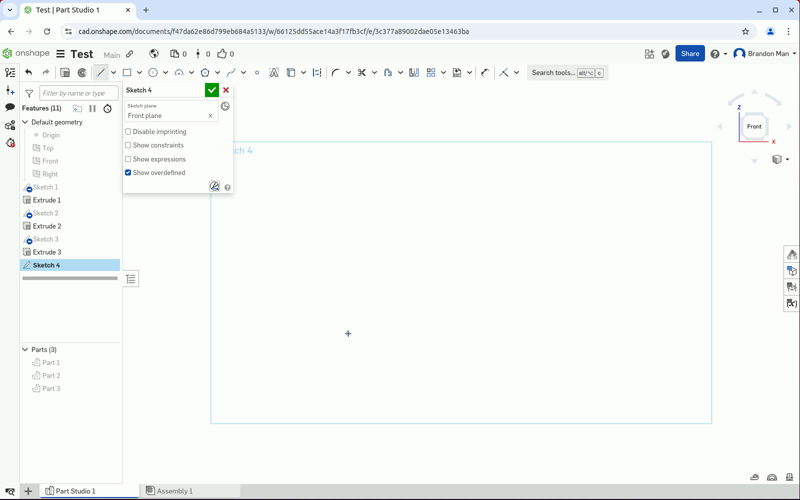
key_down(shift)
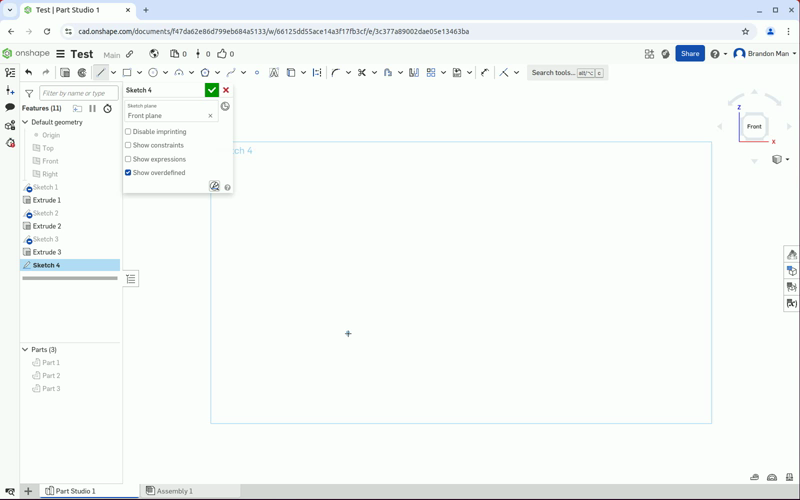
mouse_move(378, 333)
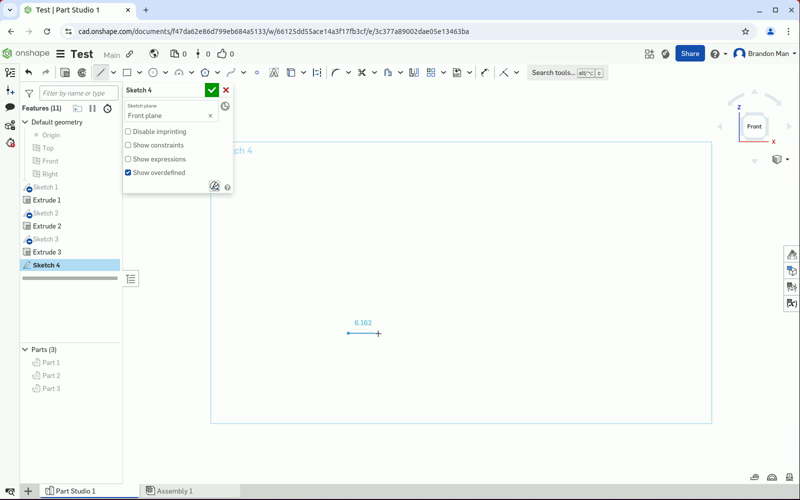
mouse_move(365, 333)
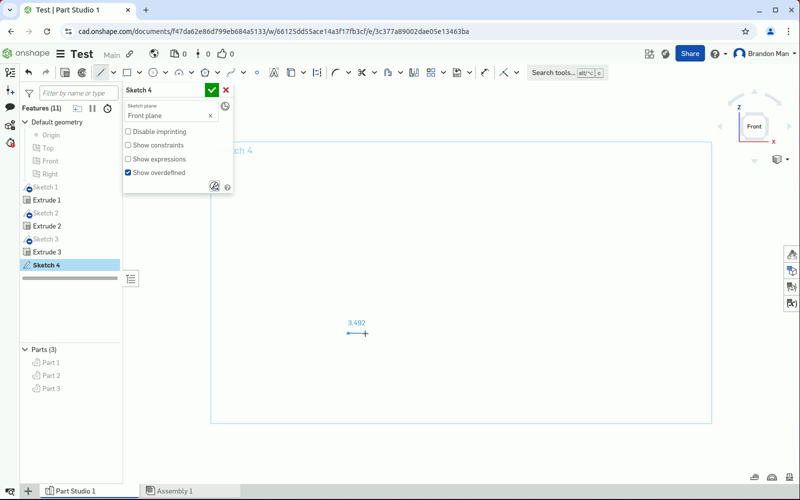
click(365, 333)
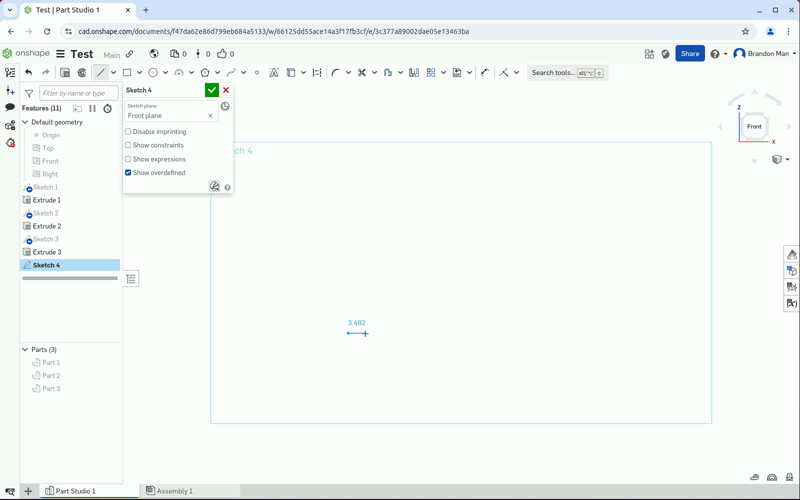
key_up(shift)
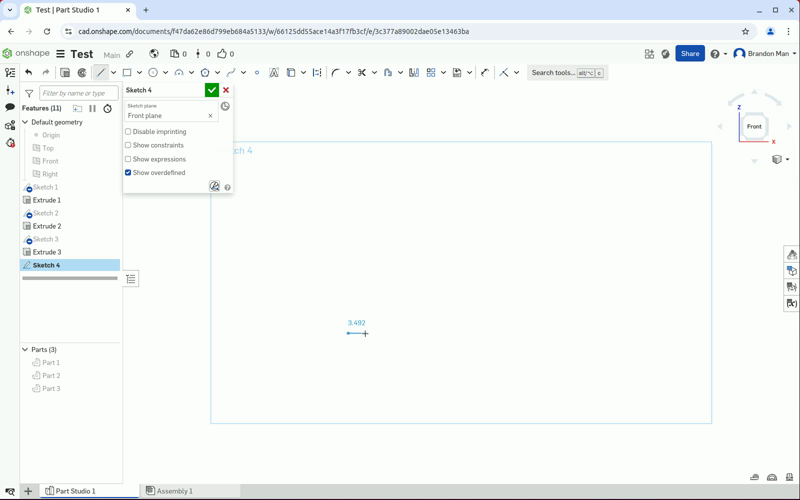
key_down(shift)
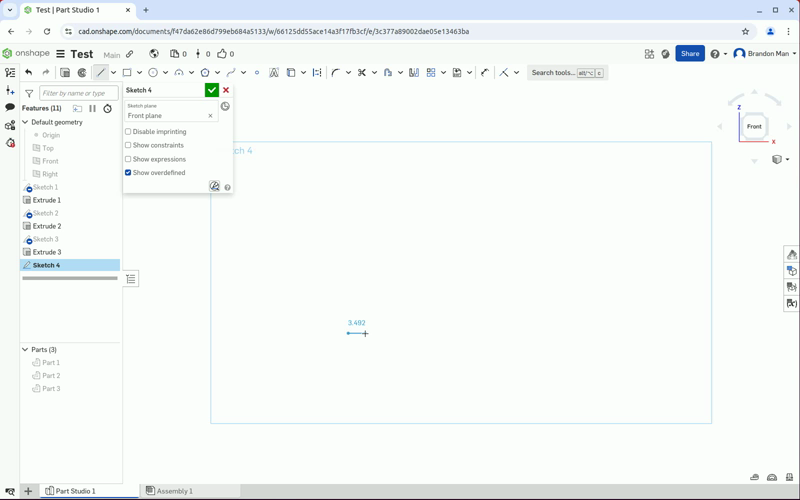
mouse_move(395, 333)
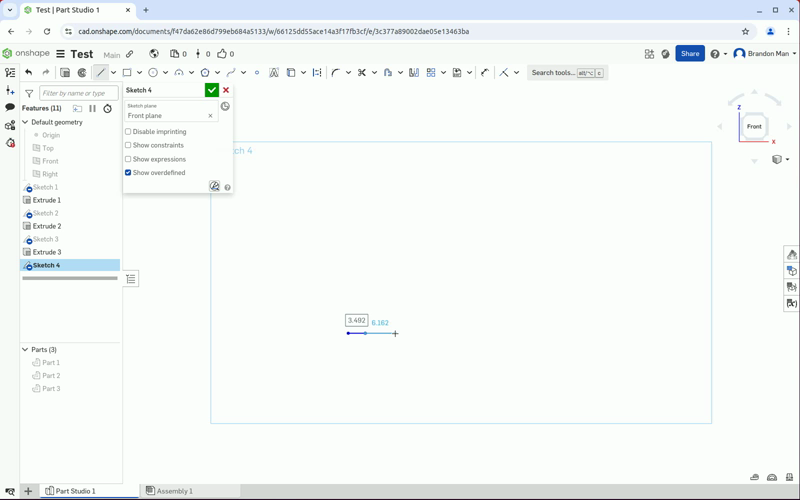
mouse_move(365, 282)
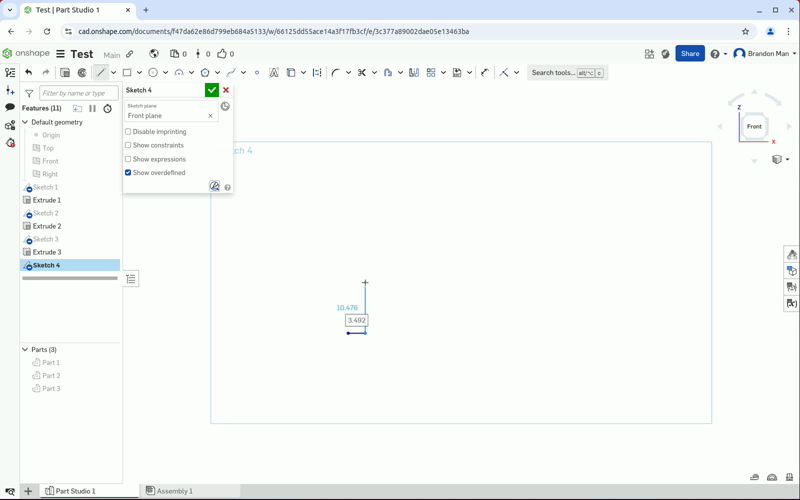
click(365, 282)
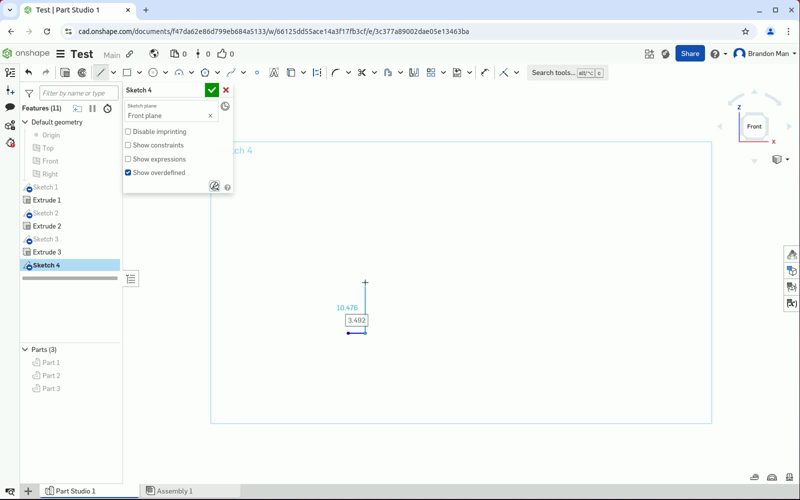
key_up(shift)
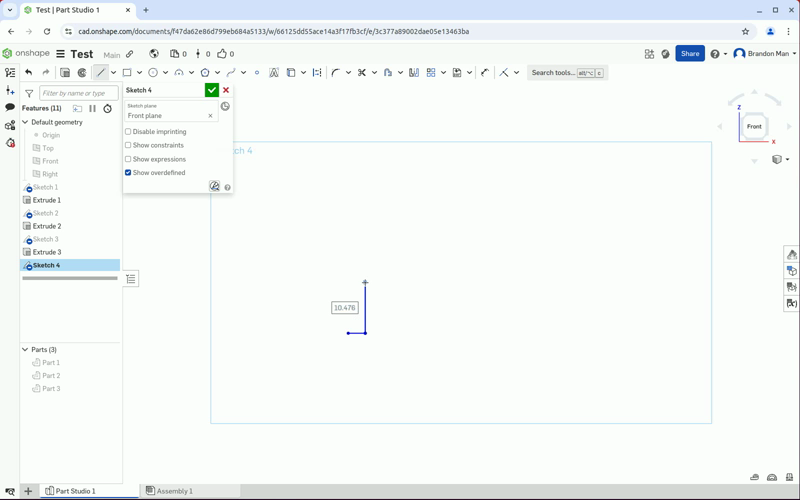
key_down(shift)
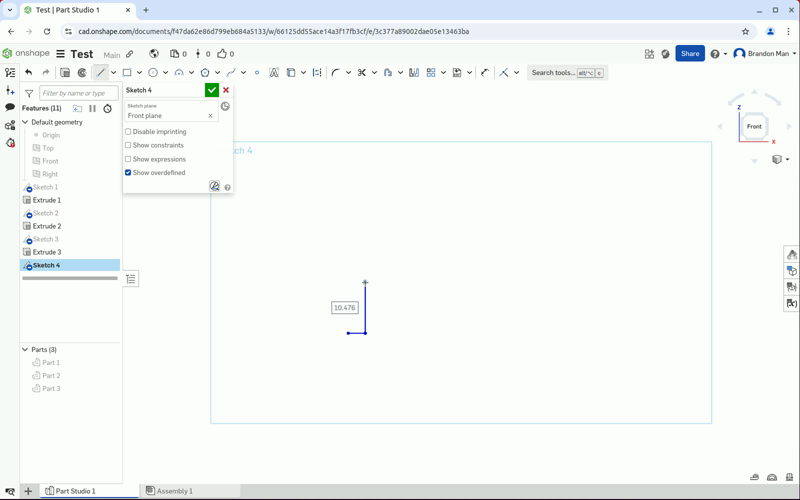
mouse_move(395, 282)
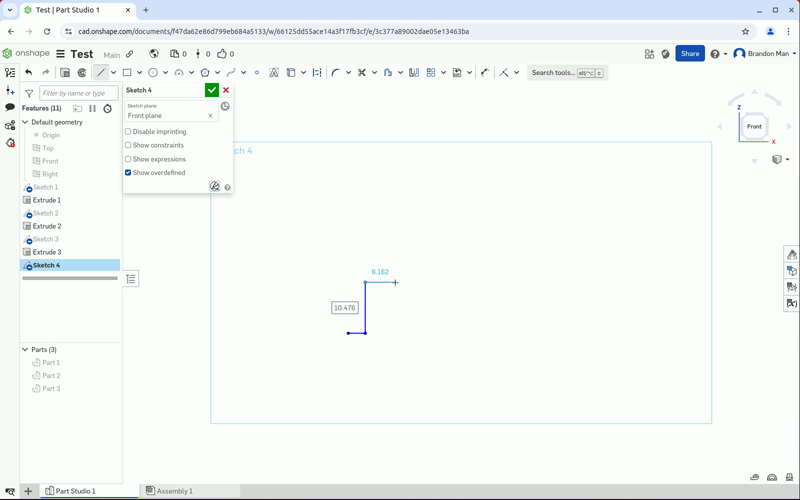
mouse_move(348, 282)
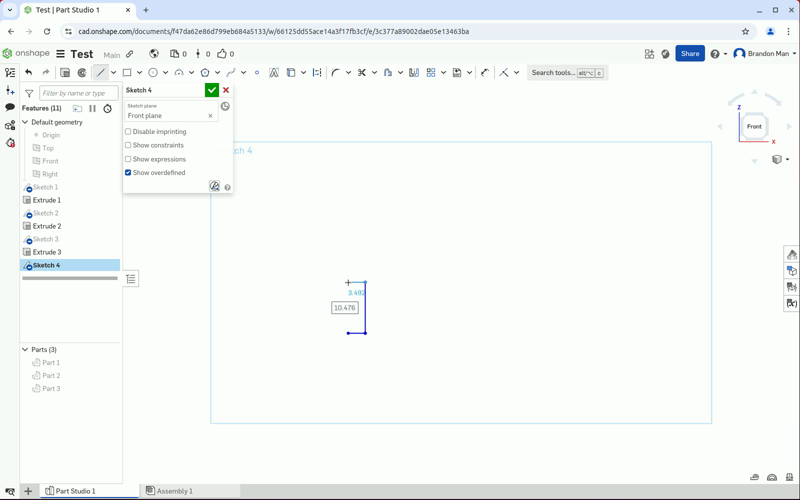
click(348, 282)
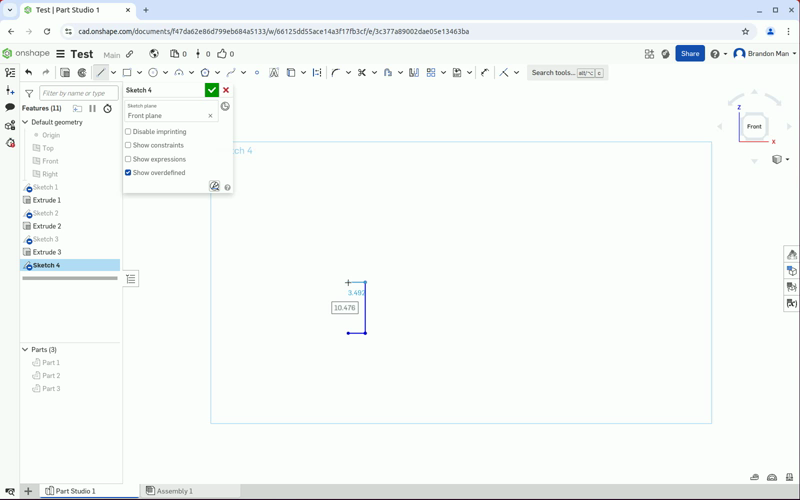
key_up(shift)
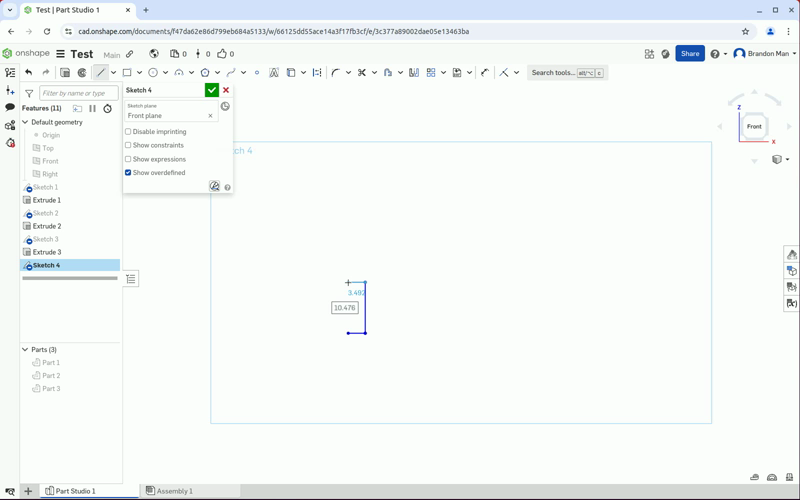
mouse_move(378, 282)
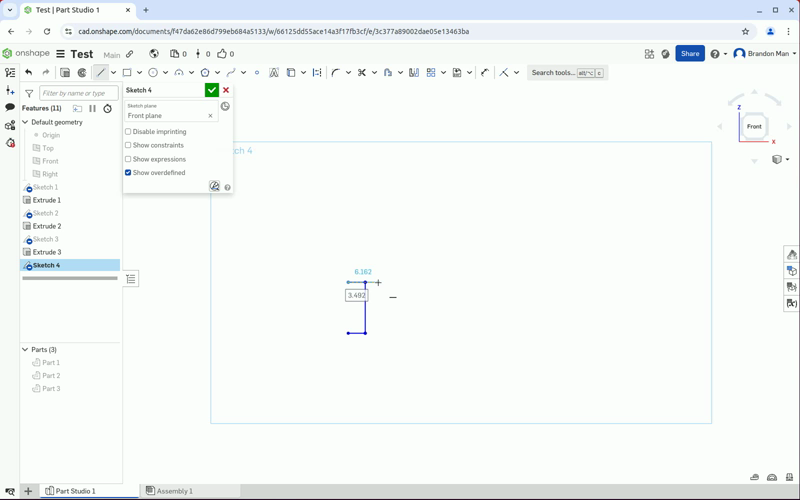
key_down(shift)
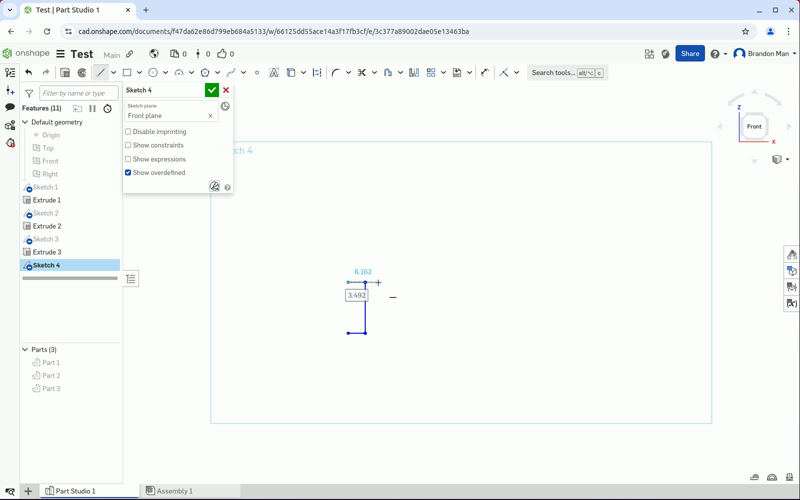
mouse_move(348, 333)
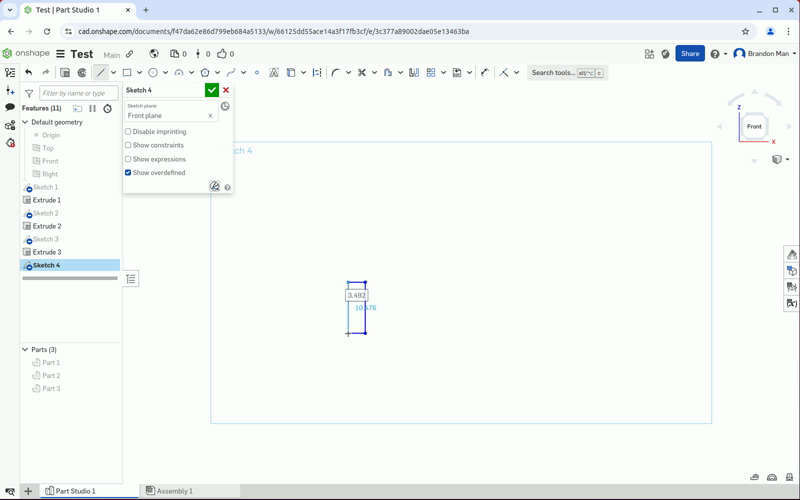
key_up(shift)
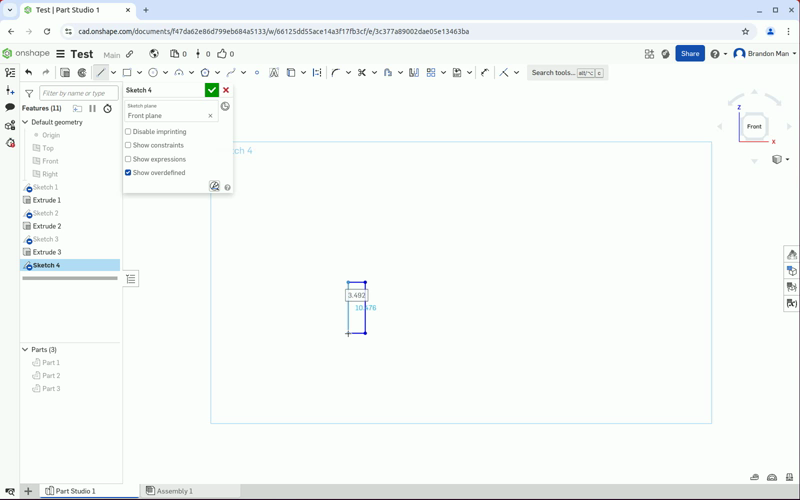
click(348, 333)
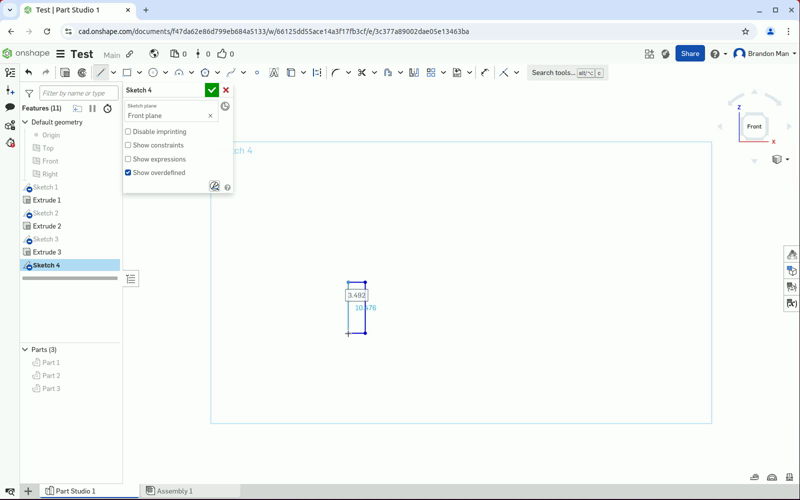
key(esc)
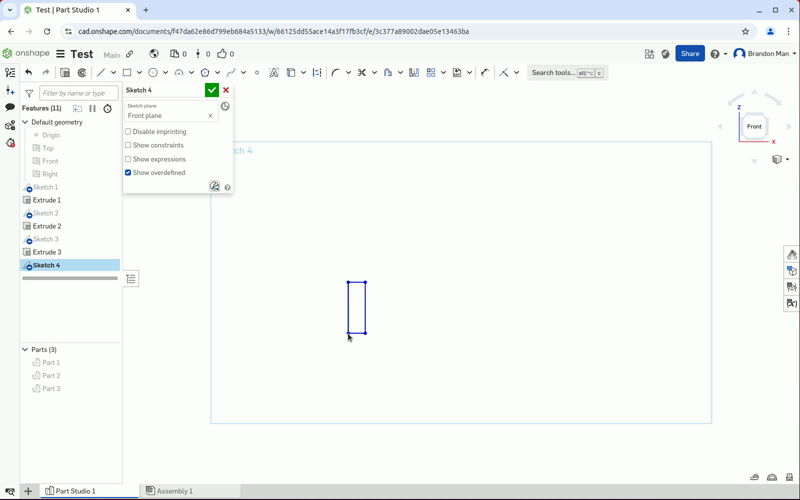
mouse_move(361, 323)
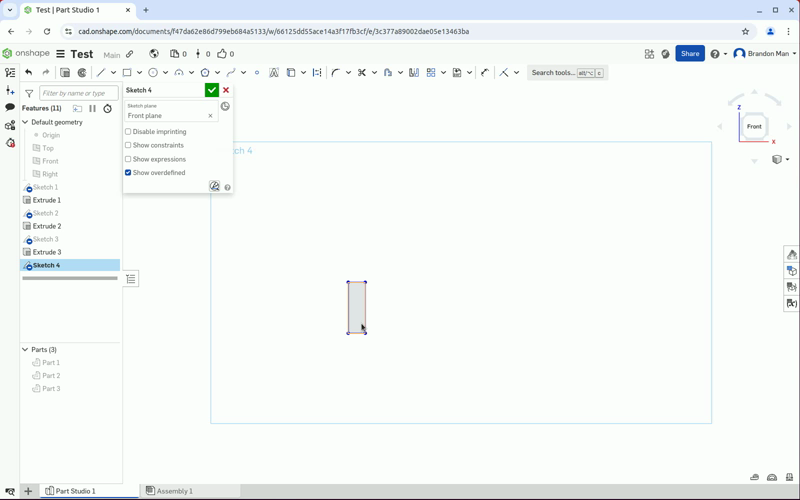
scroll(6)
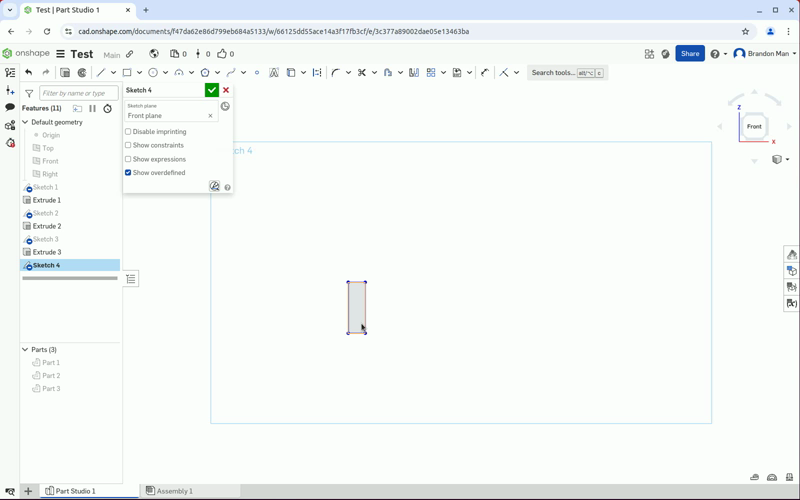
scroll(6)
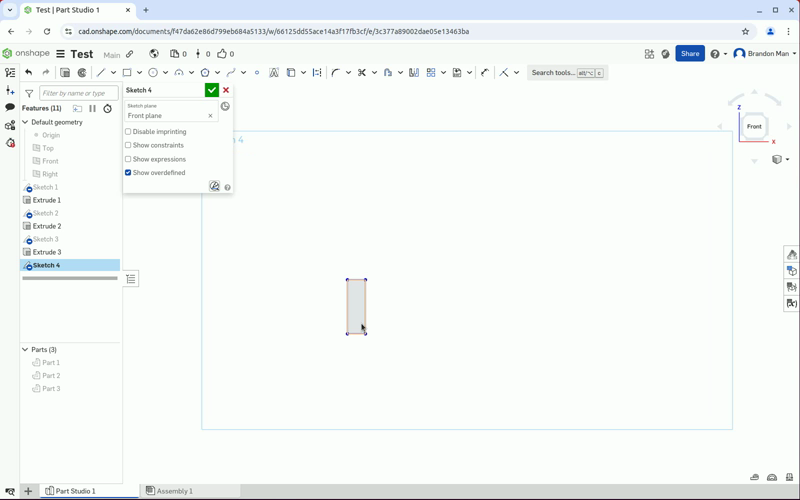
scroll(6)
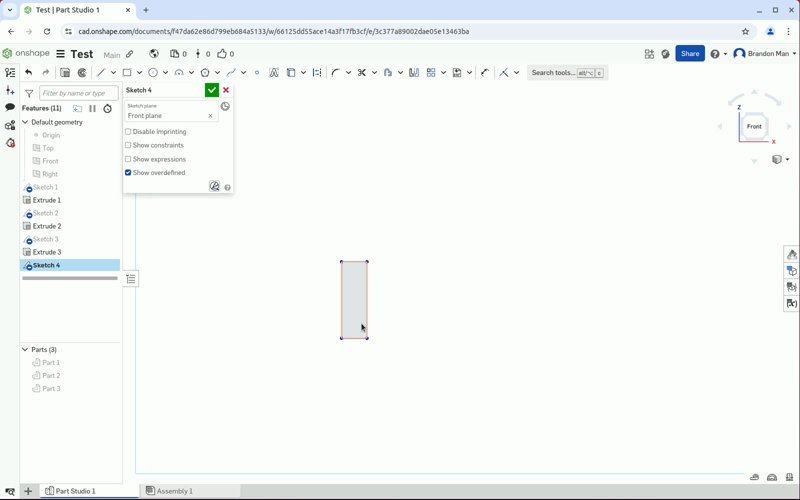
scroll(6)
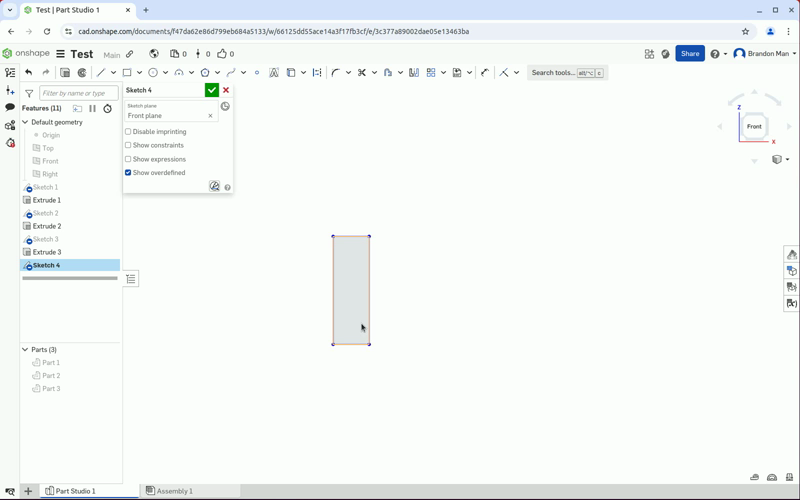
scroll(6)
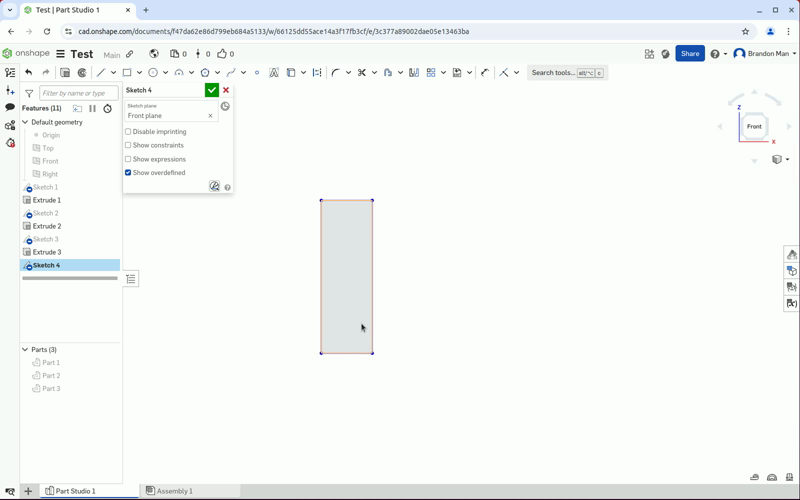
scroll(6)
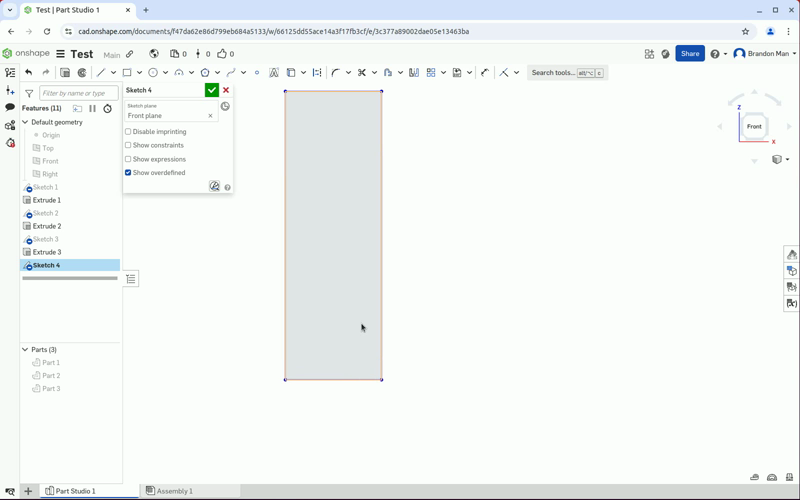
scroll(6)
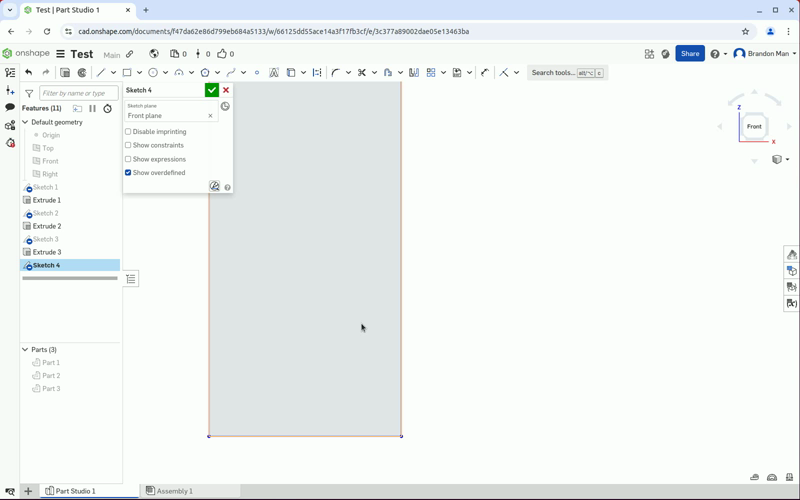
click(361, 323)
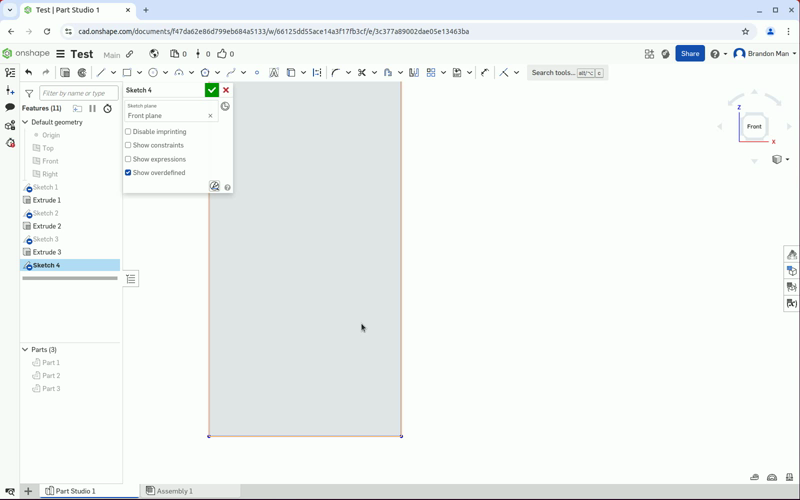
scroll(-6)
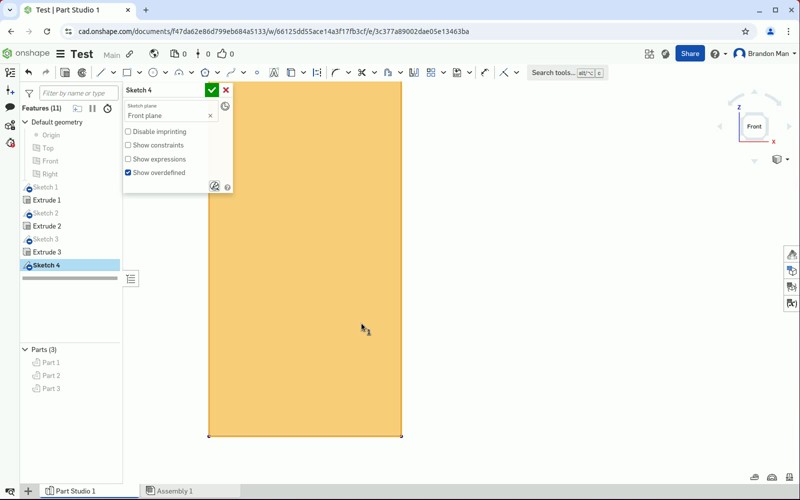
scroll(-6)
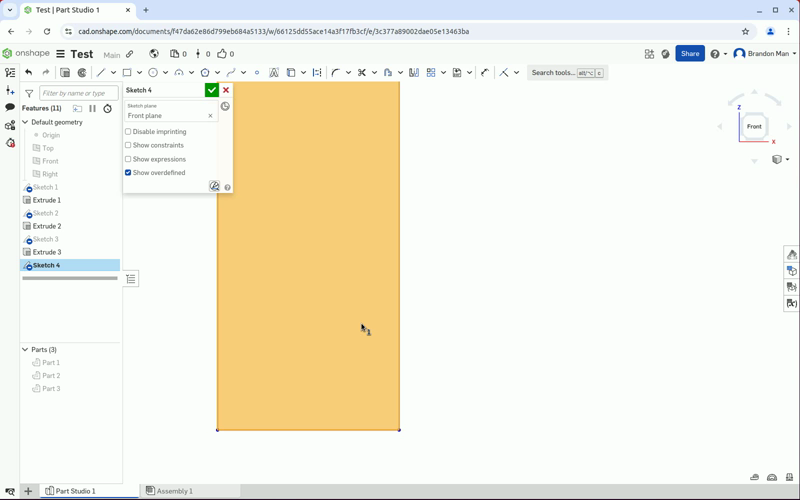
scroll(-6)
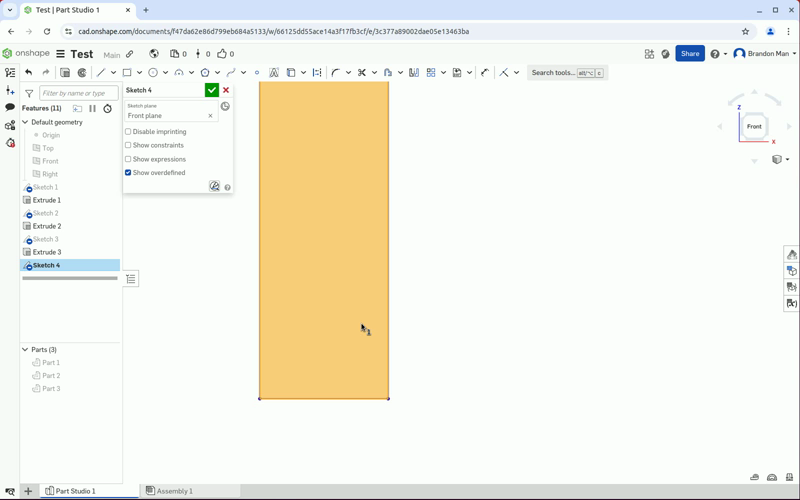
scroll(-6)
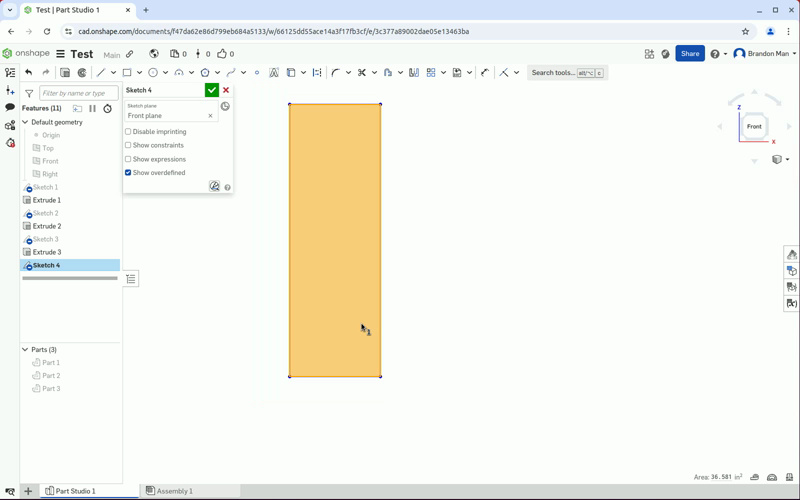
scroll(-6)
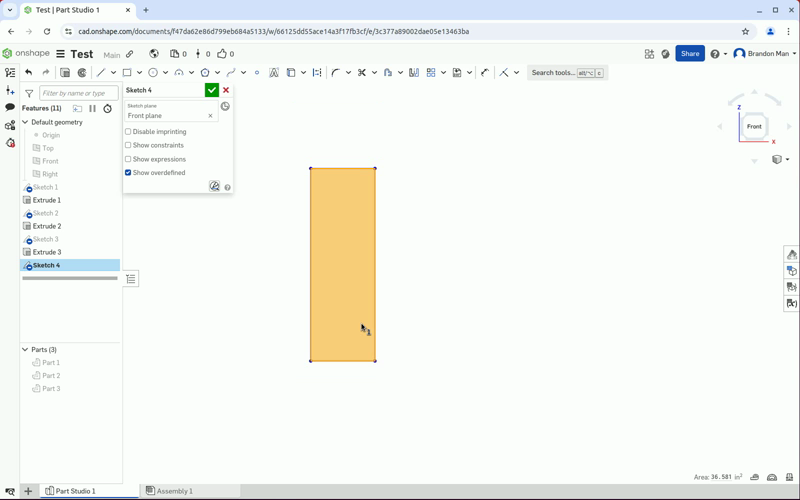
scroll(-6)
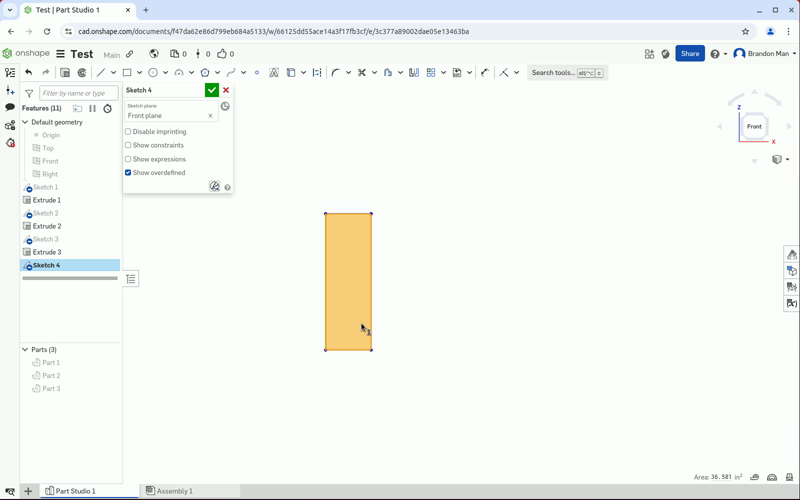
scroll(-6)
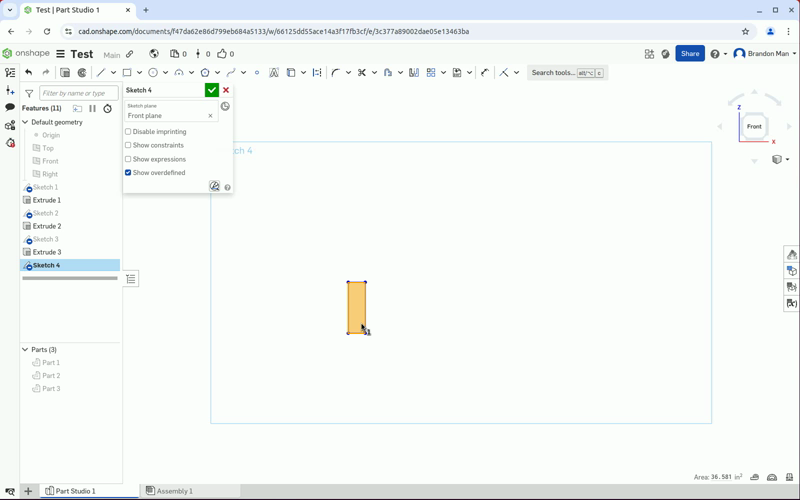
mouse_move(73, 352)
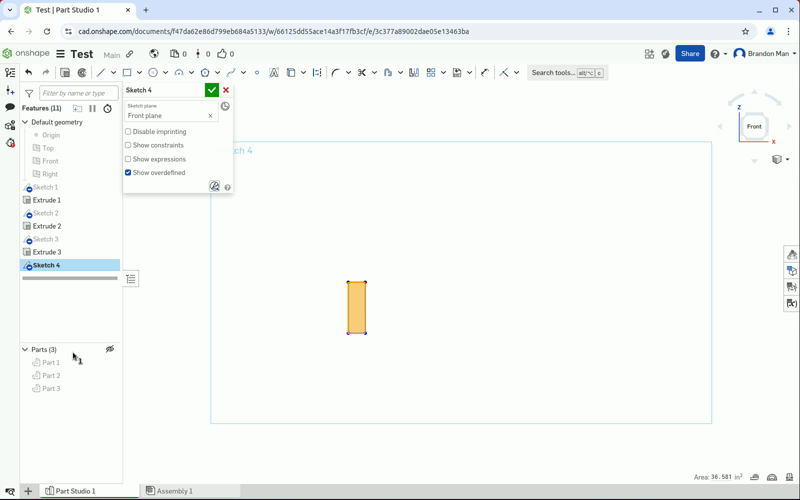
key(shift+y)
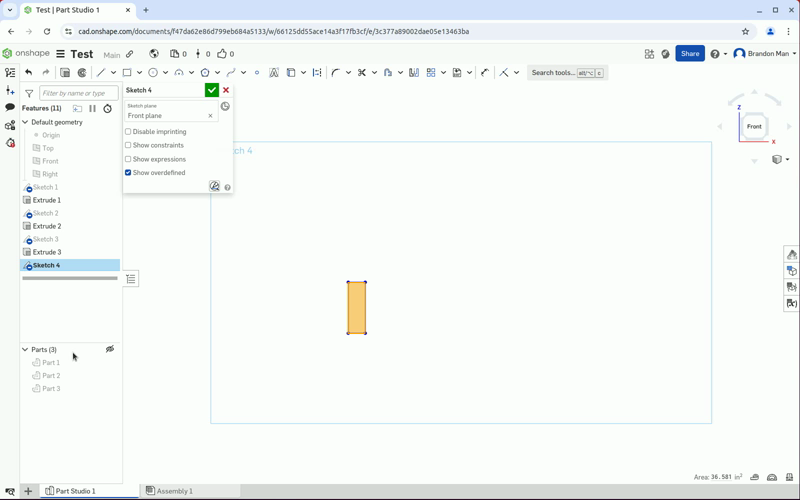
key(shift+e)
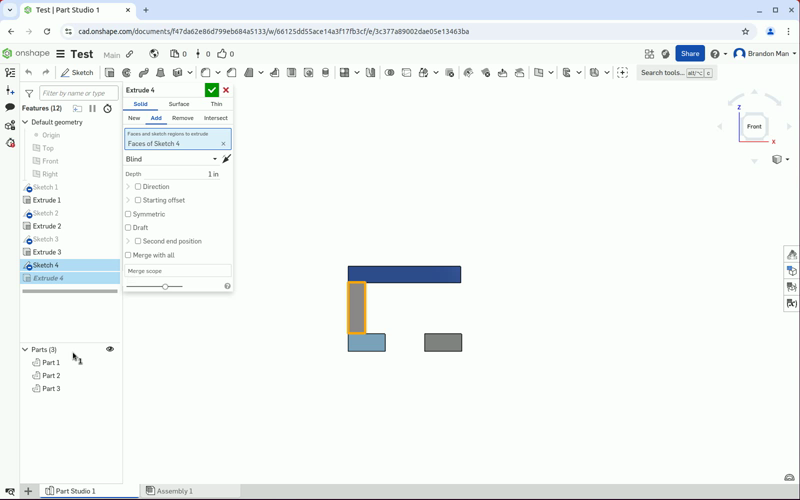
mouse_move(143, 106)
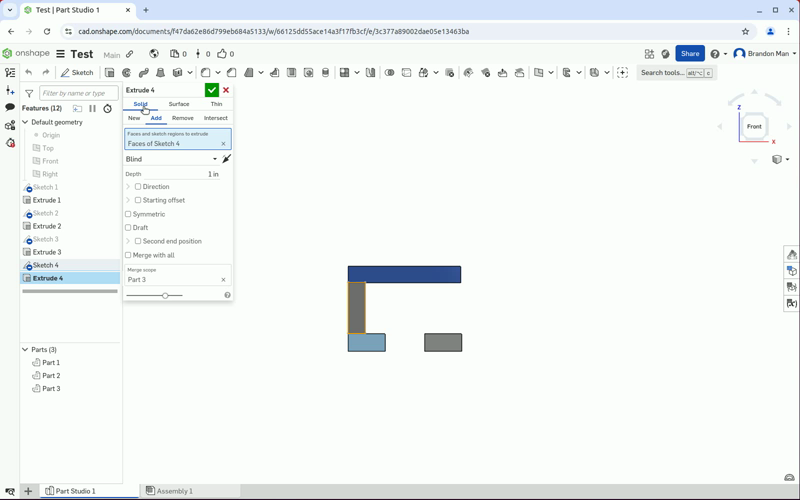
click(143, 106)
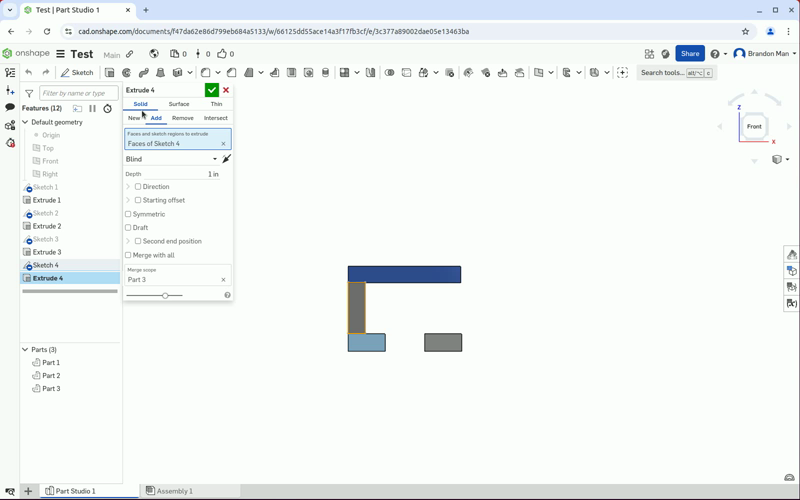
mouse_move(137, 120)
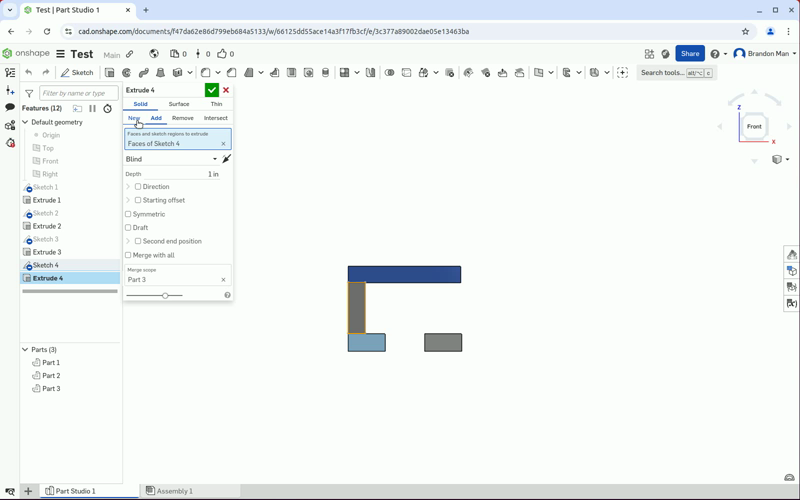
click(137, 120)
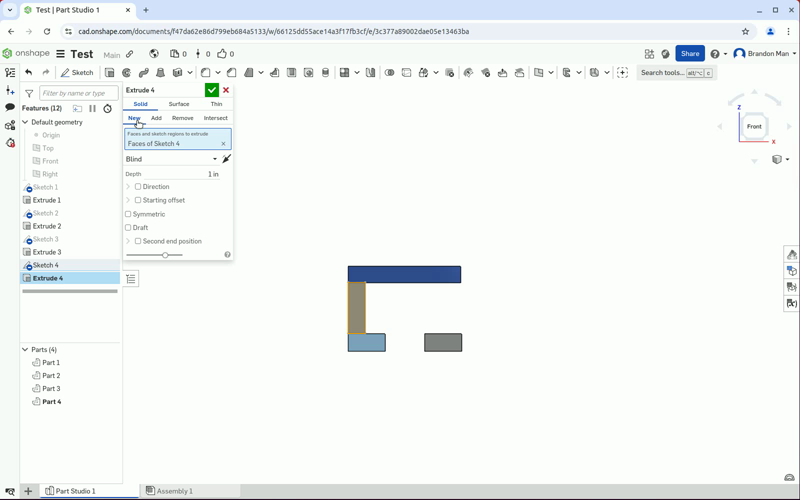
key(tab, 4)
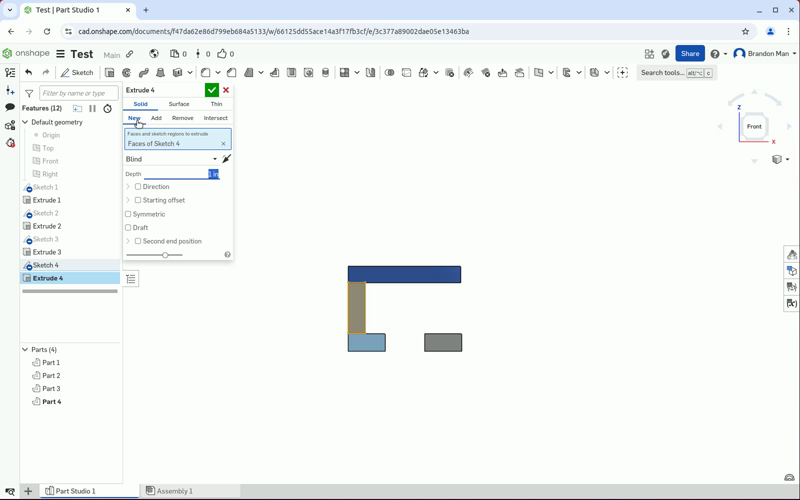
text(3.37)
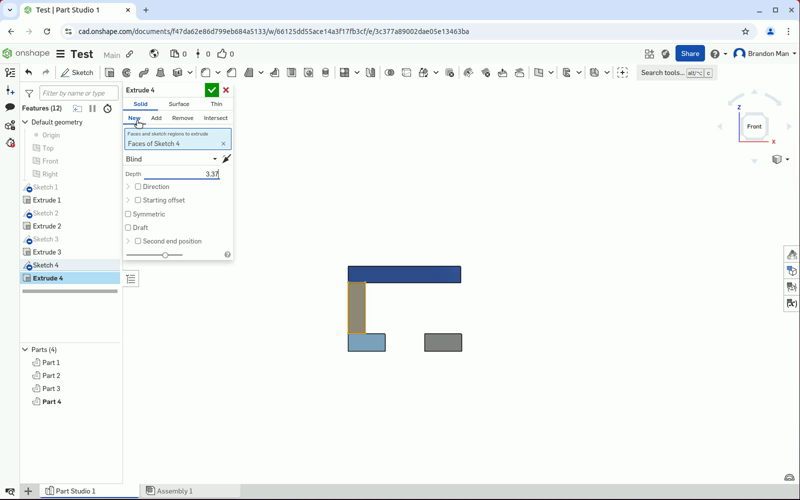
key(enter)
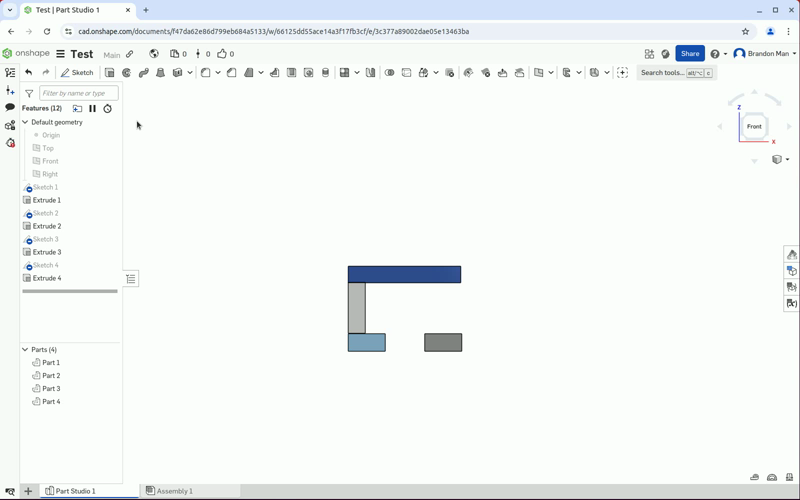
key(shift+h)
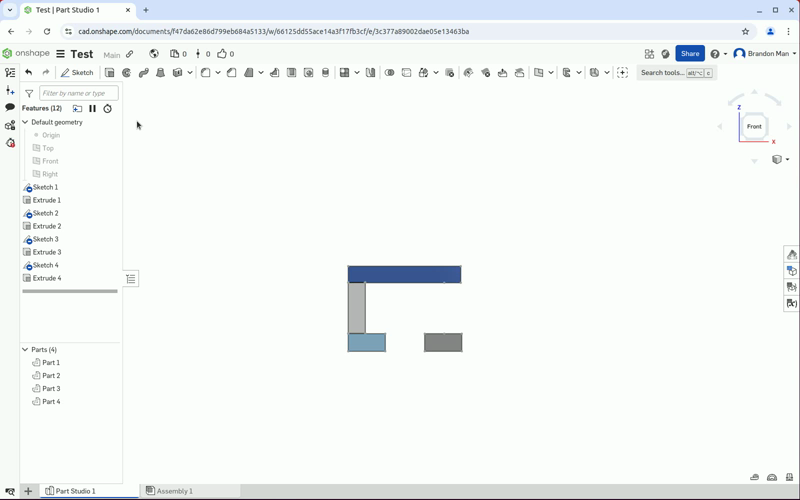
key(shift+h)
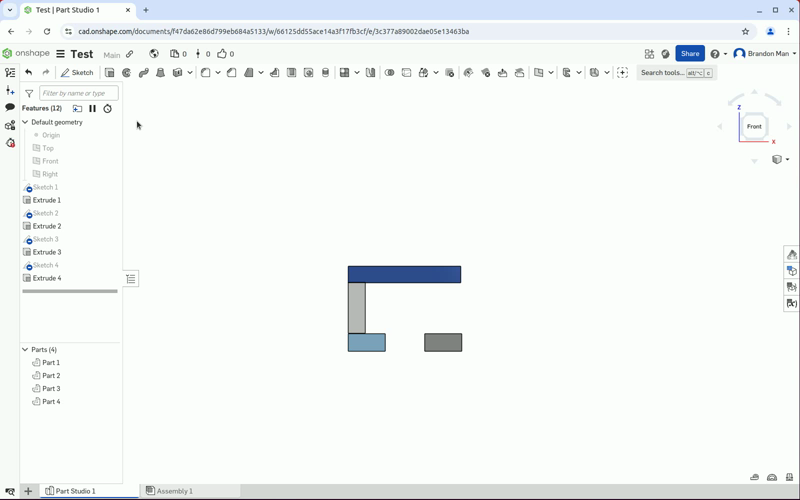
mouse_move(73, 189)
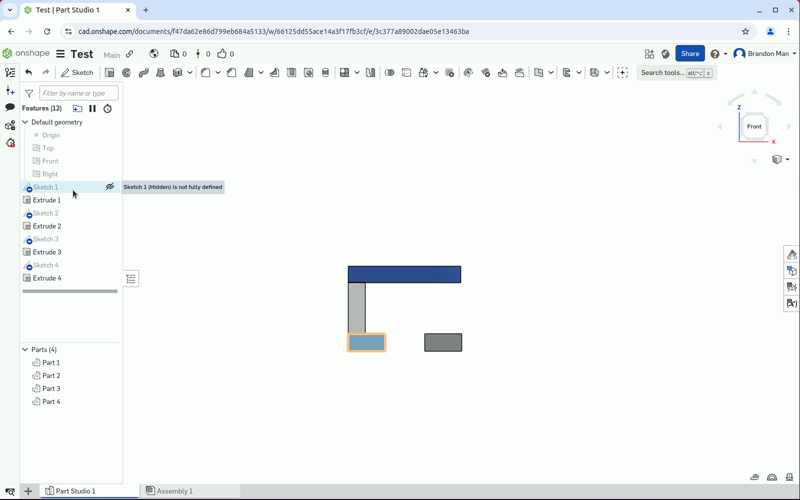
click(73, 189)
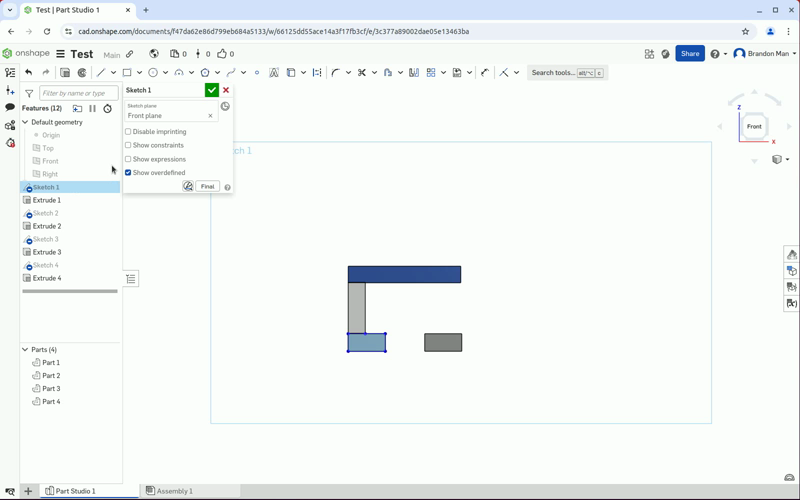
mouse_move(229, 92)
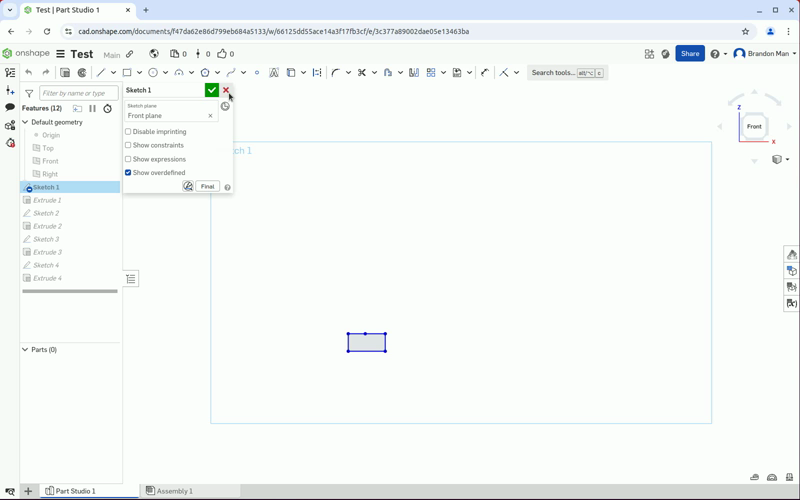
click(229, 92)
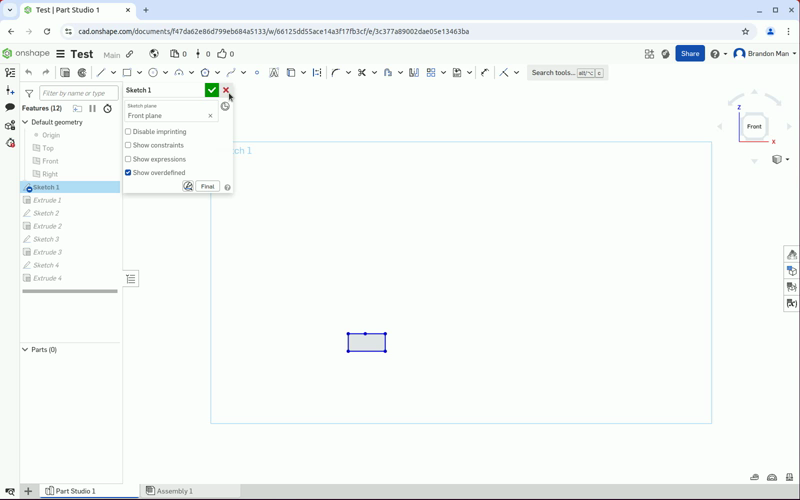
key(shift+s)
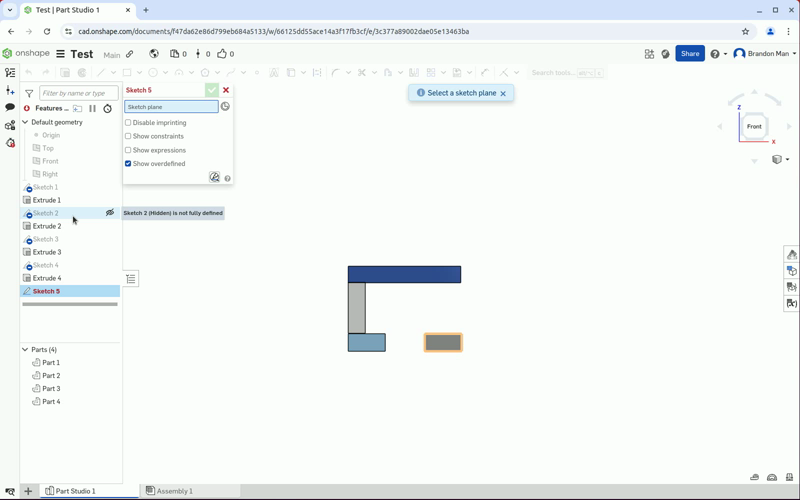
scroll(3)
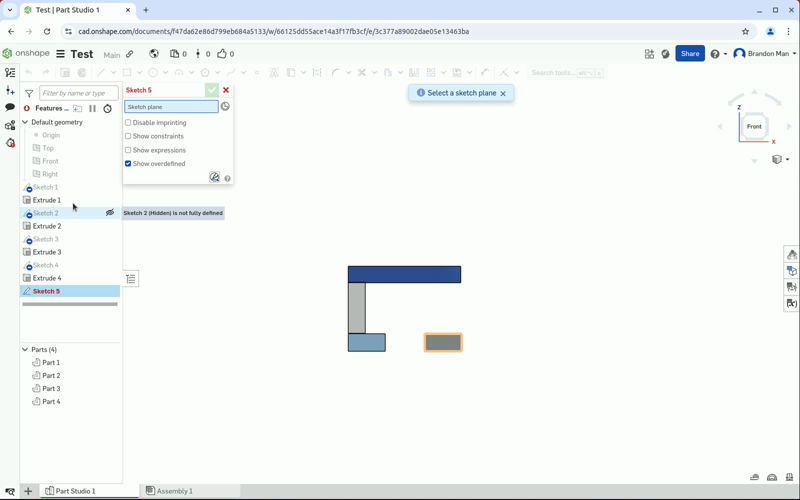
mouse_move(73, 163)
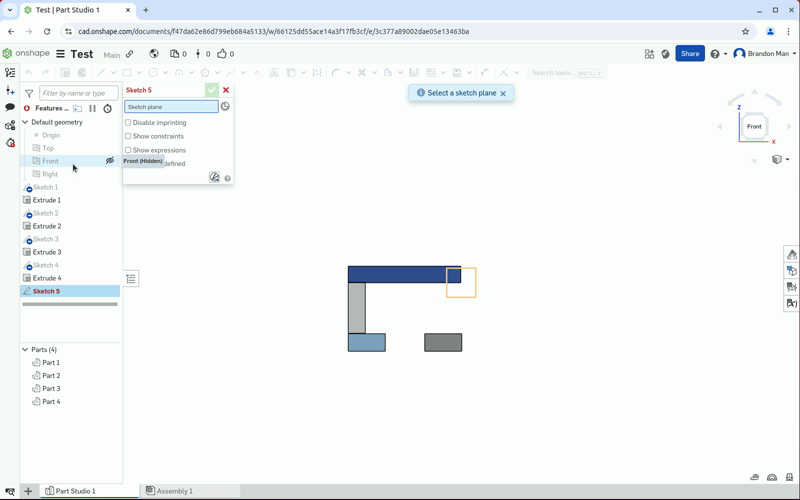
click(73, 163)
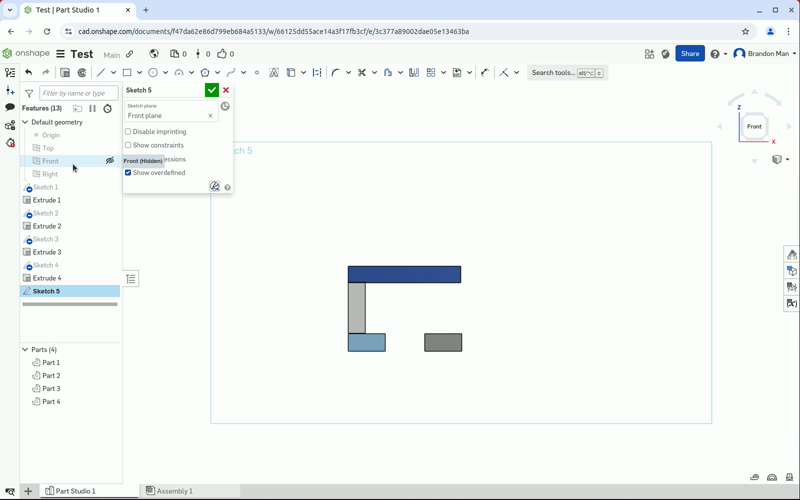
mouse_move(73, 352)
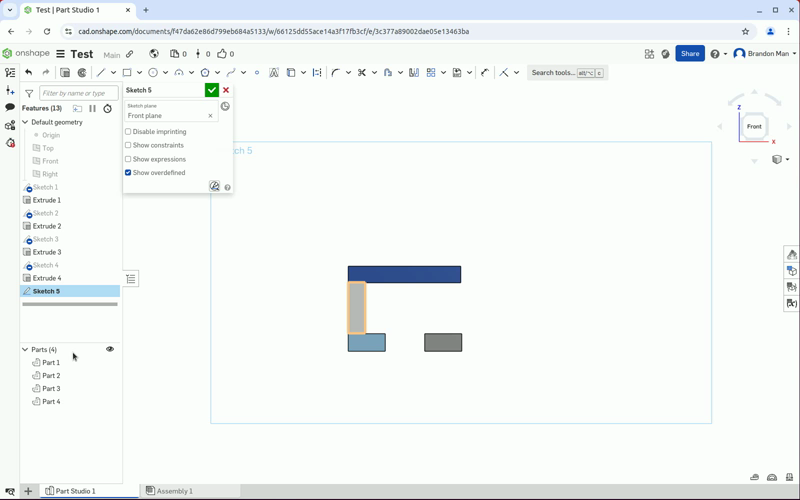
key(y)
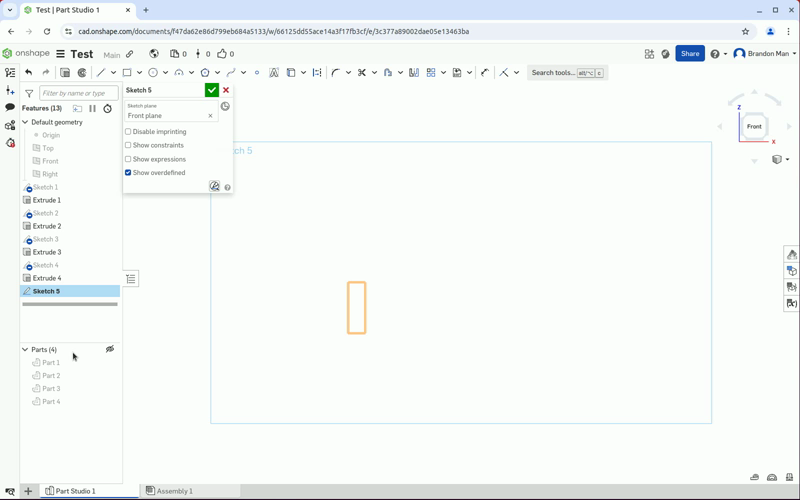
key(l)
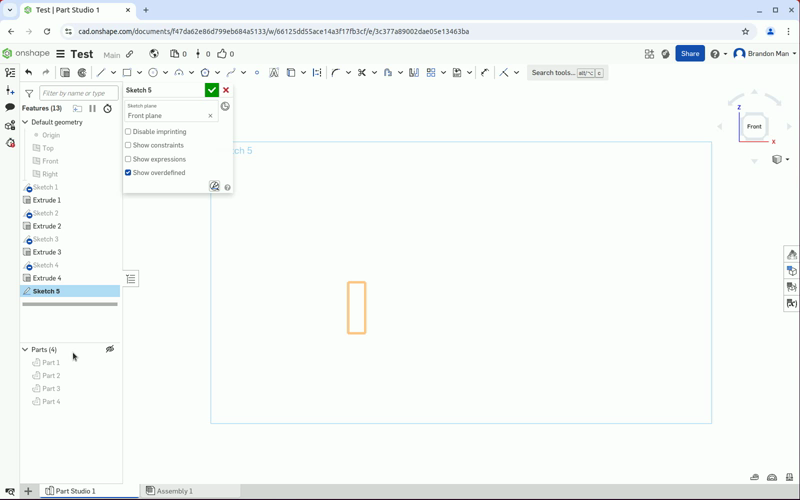
key_down(shift)
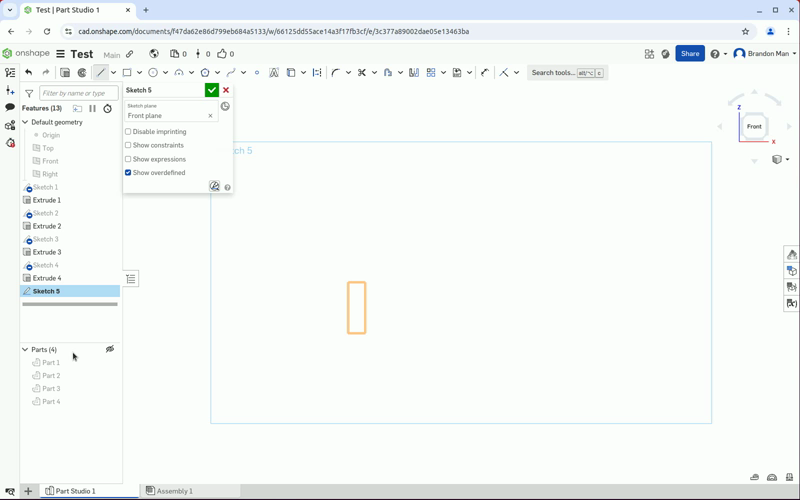
mouse_move(444, 333)
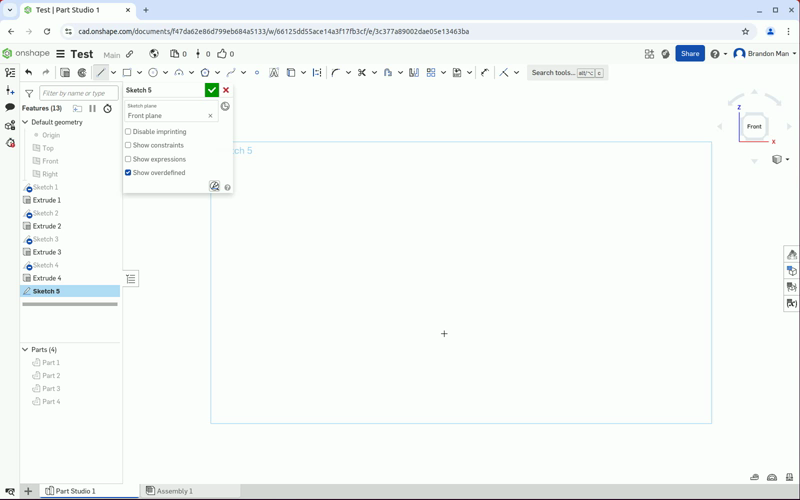
click(444, 333)
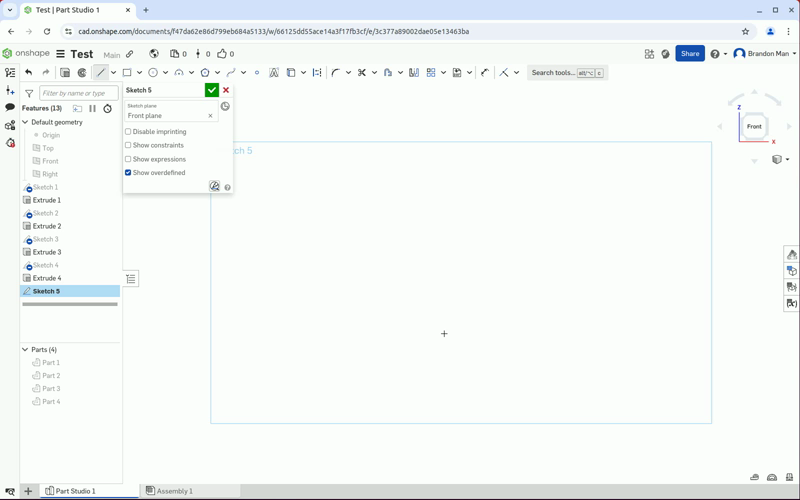
key_up(shift)
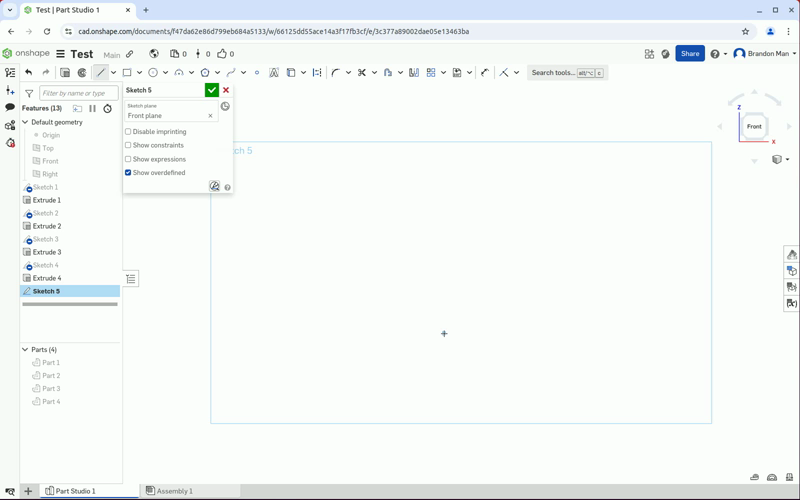
key_down(shift)
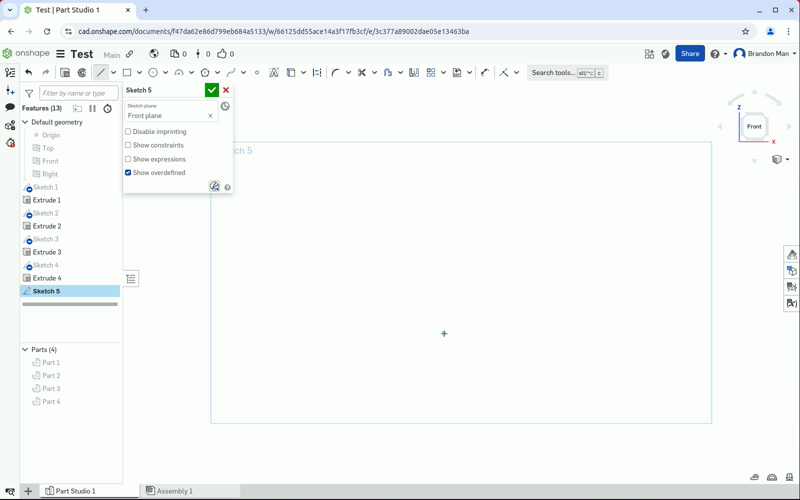
mouse_move(474, 333)
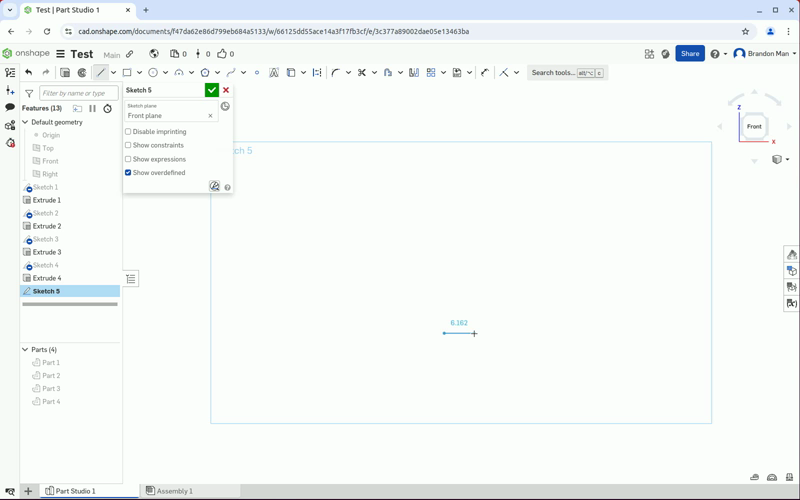
mouse_move(461, 333)
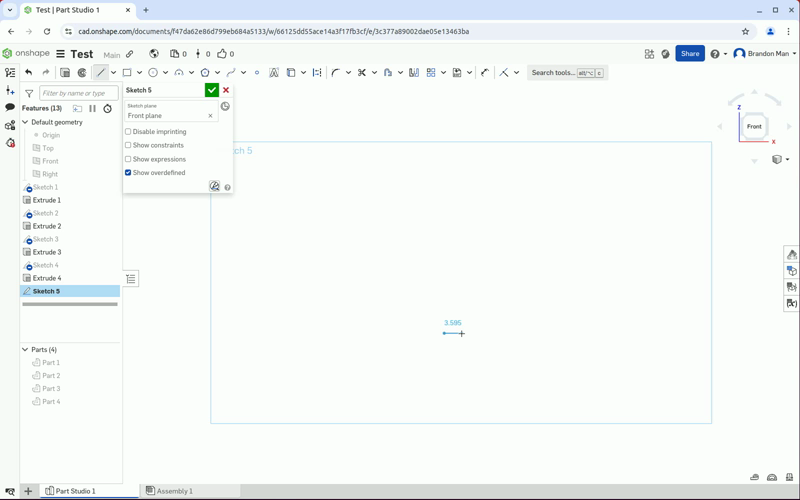
click(461, 333)
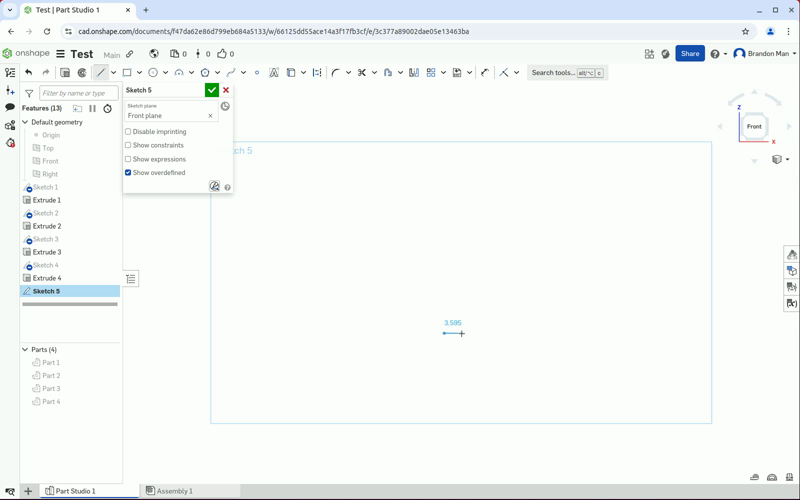
key_up(shift)
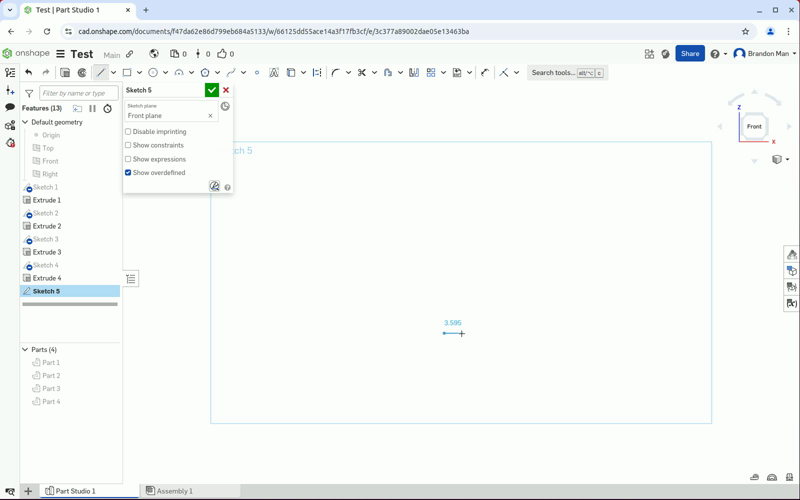
key_down(shift)
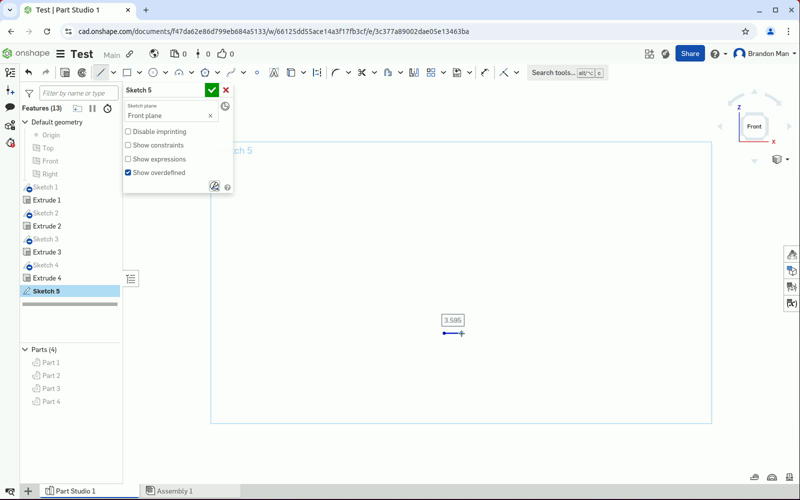
mouse_move(491, 333)
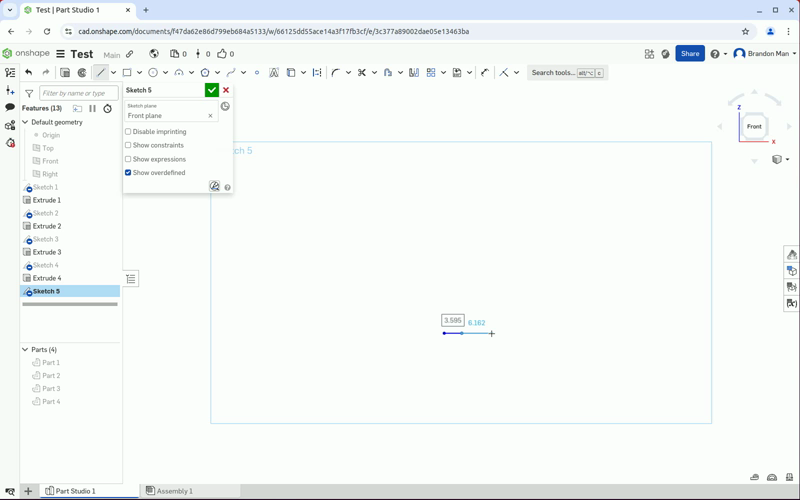
mouse_move(461, 282)
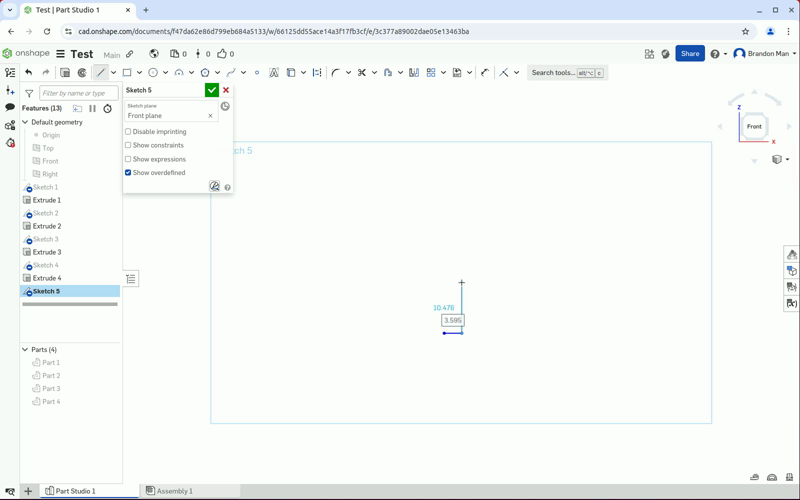
click(461, 282)
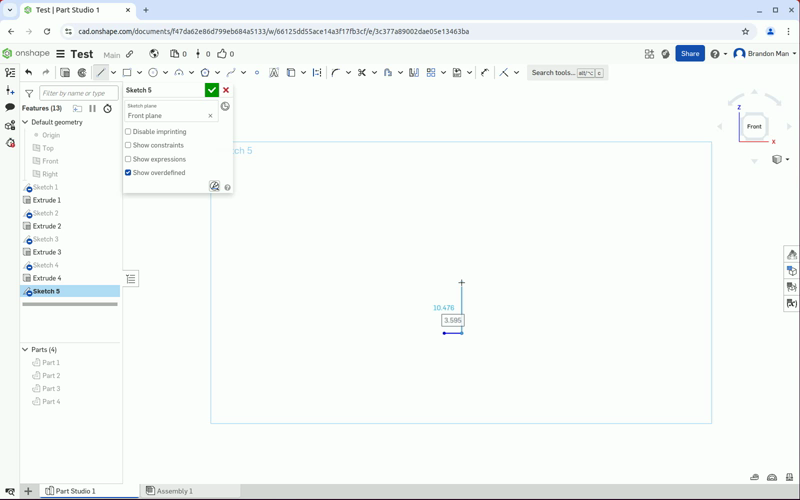
key_up(shift)
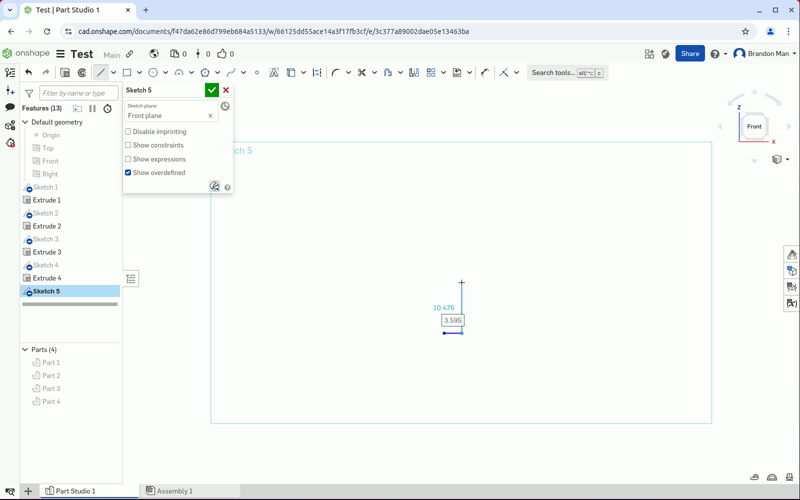
key_down(shift)
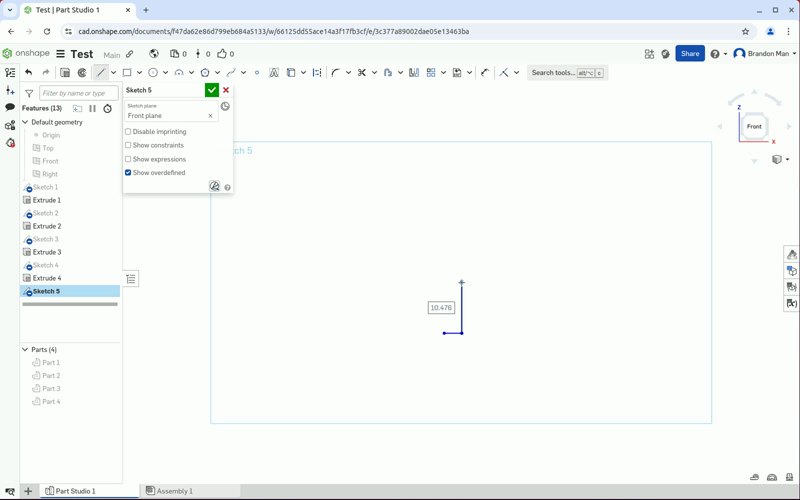
mouse_move(491, 282)
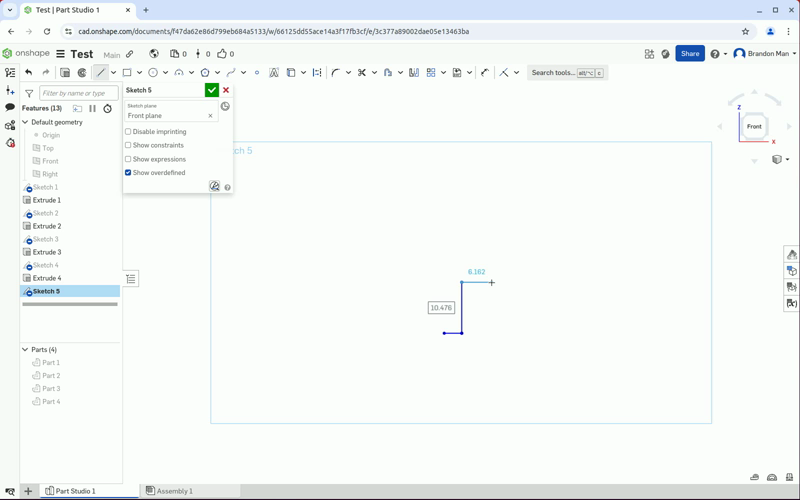
mouse_move(444, 282)
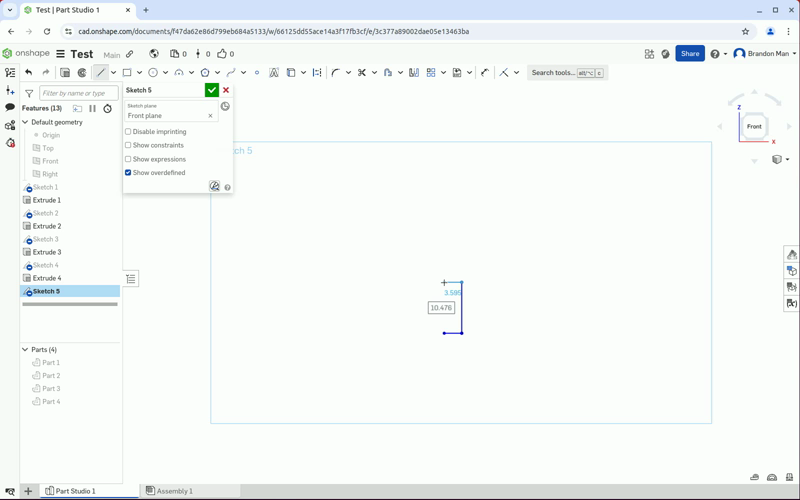
click(444, 282)
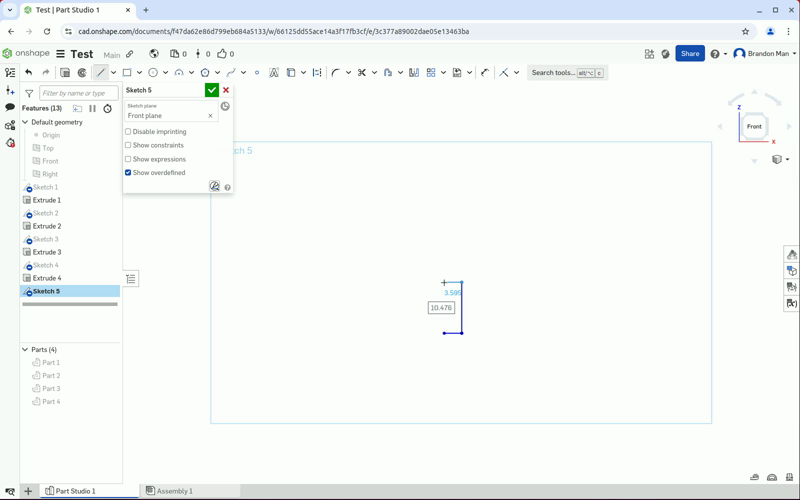
key_up(shift)
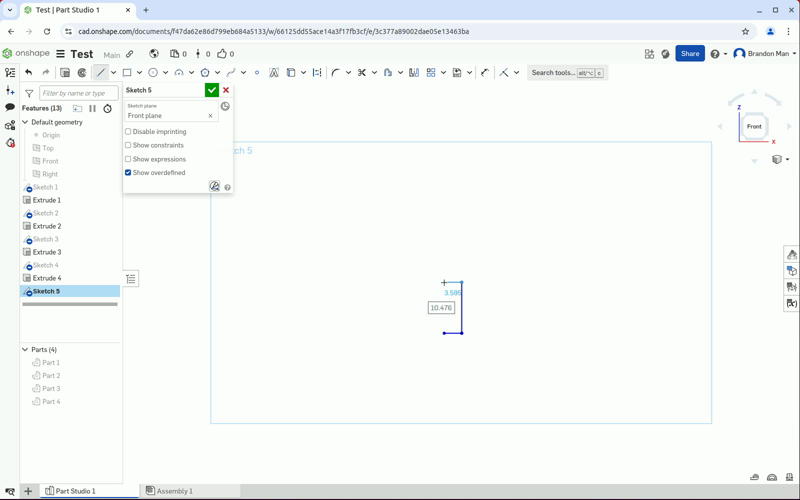
mouse_move(474, 282)
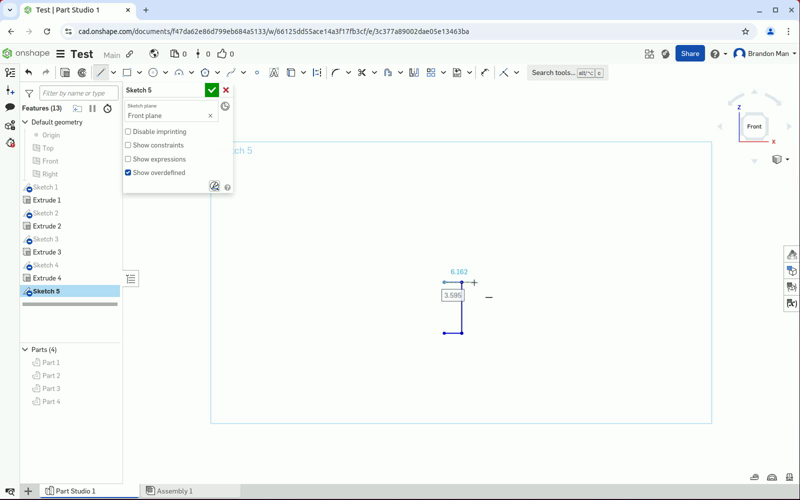
key_down(shift)
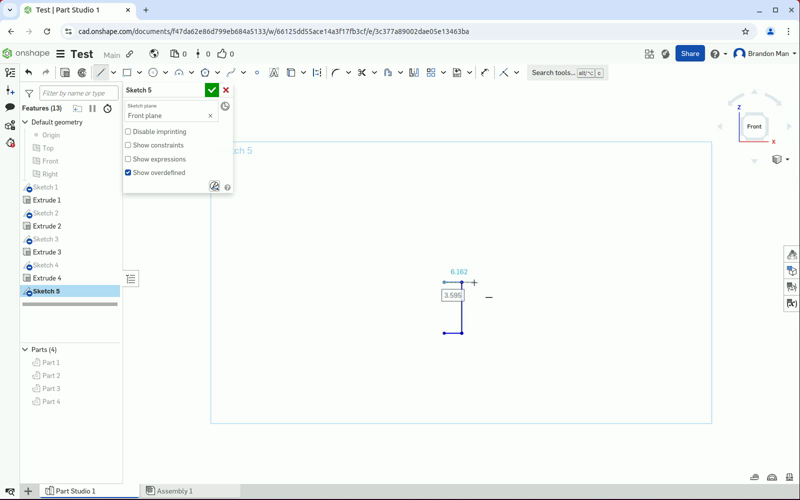
mouse_move(444, 333)
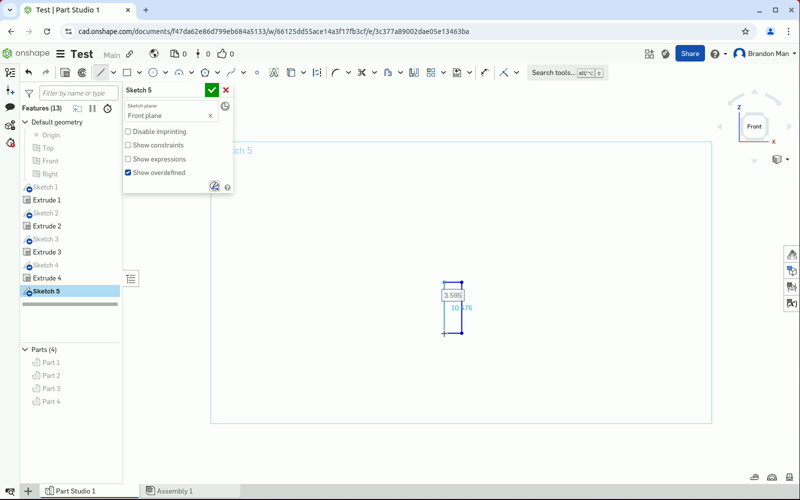
key_up(shift)
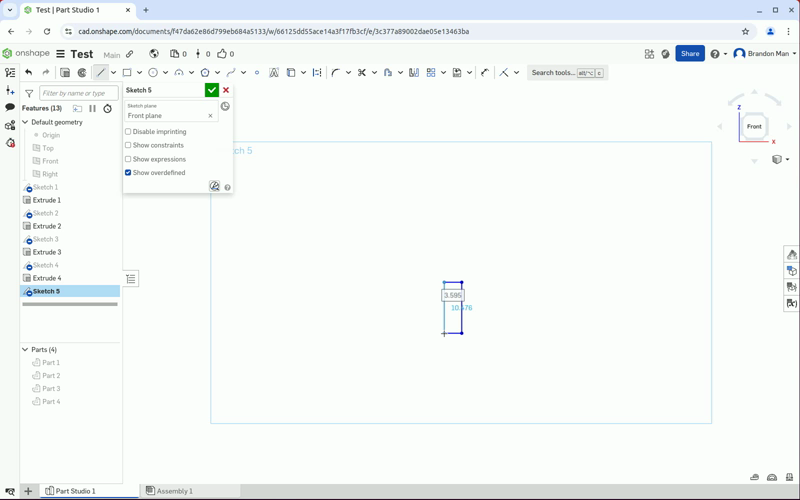
click(444, 333)
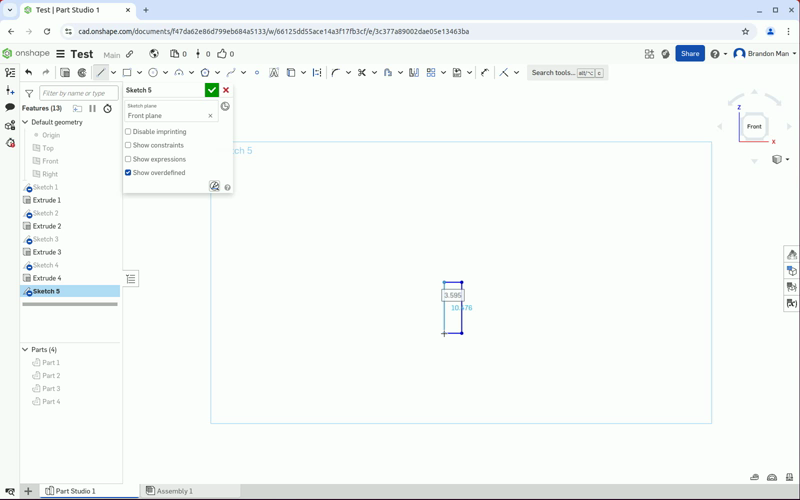
key(esc)
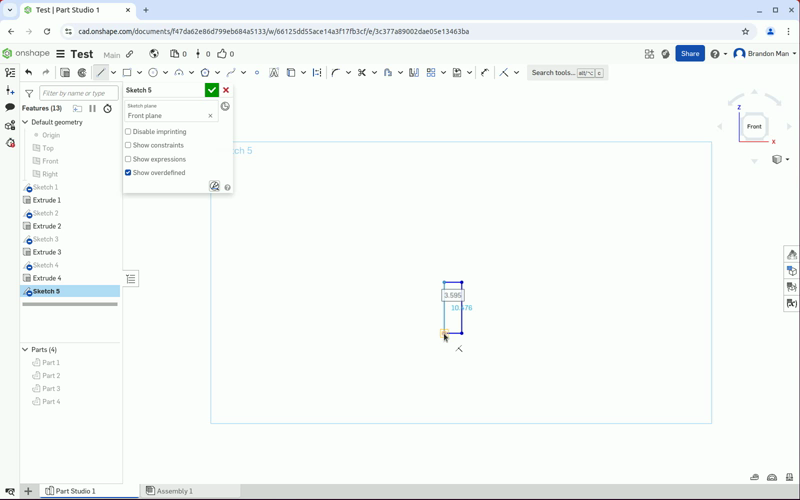
mouse_move(459, 330)
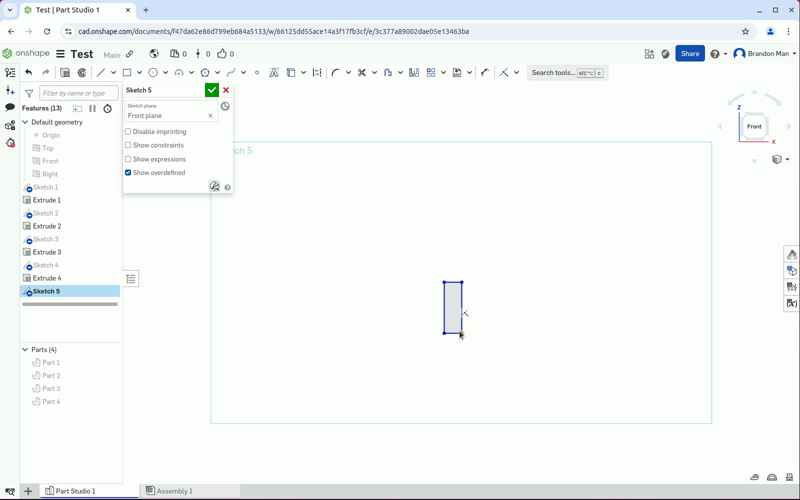
scroll(6)
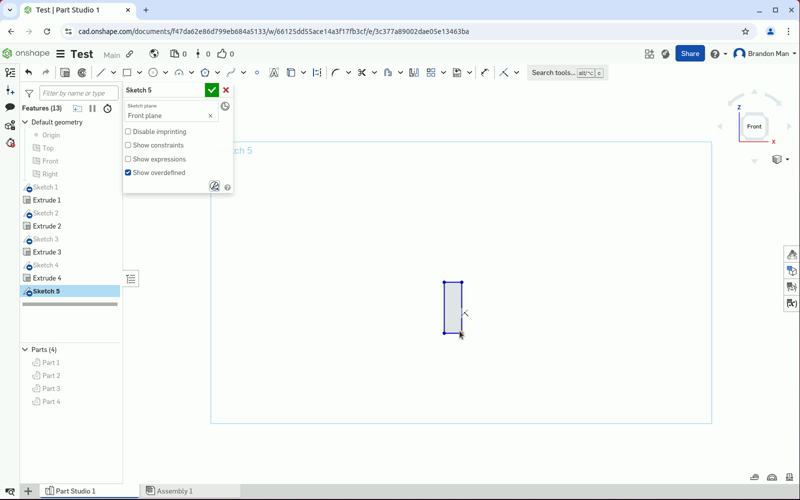
scroll(6)
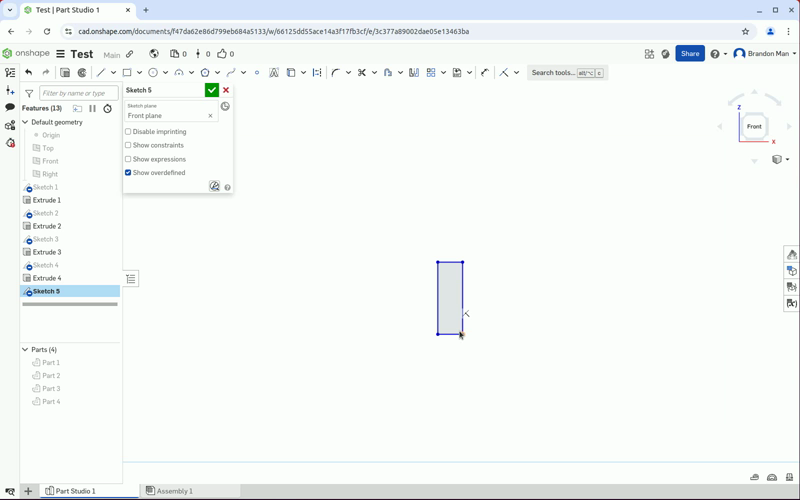
scroll(6)
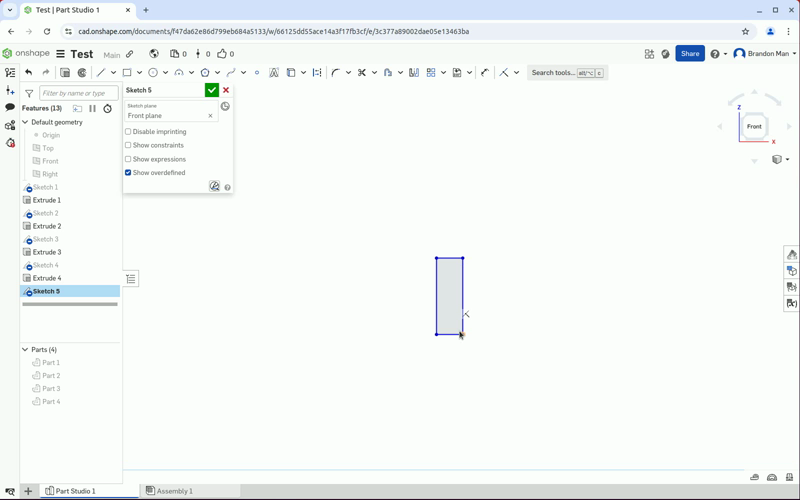
scroll(6)
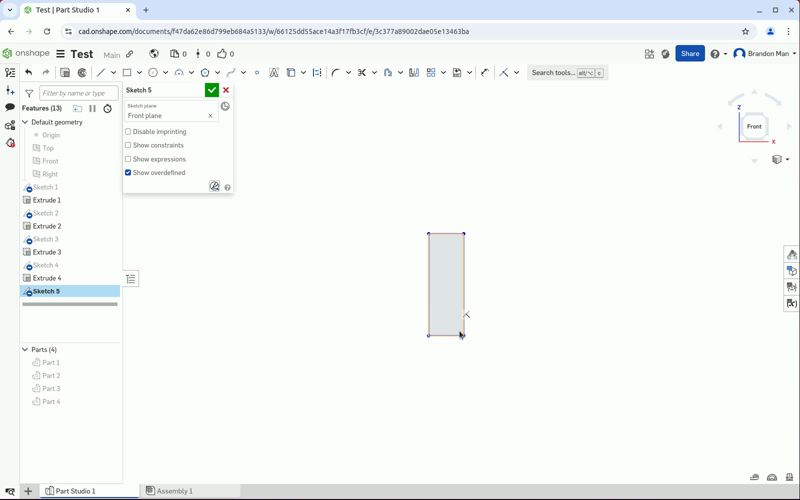
scroll(6)
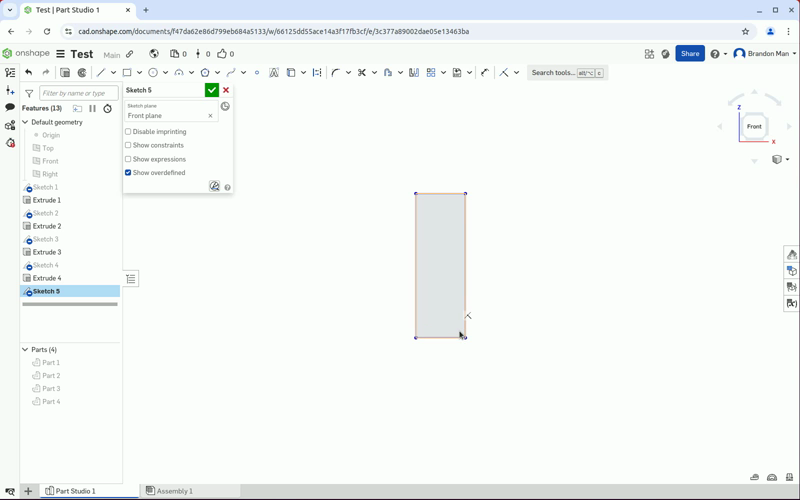
scroll(6)
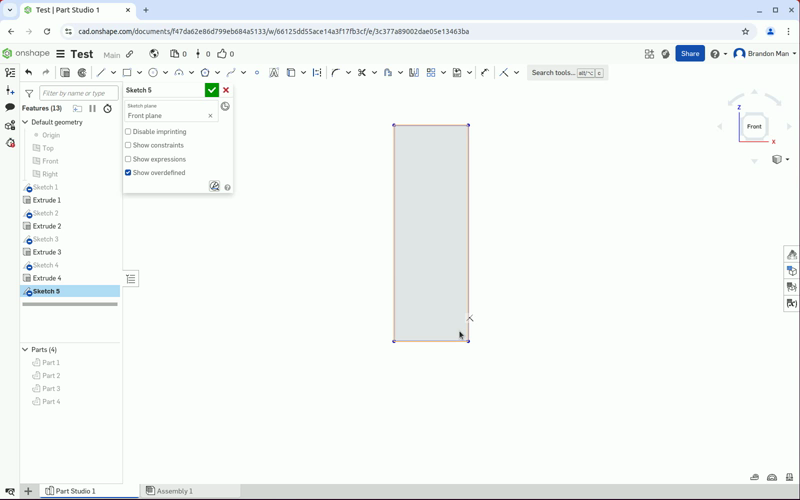
scroll(6)
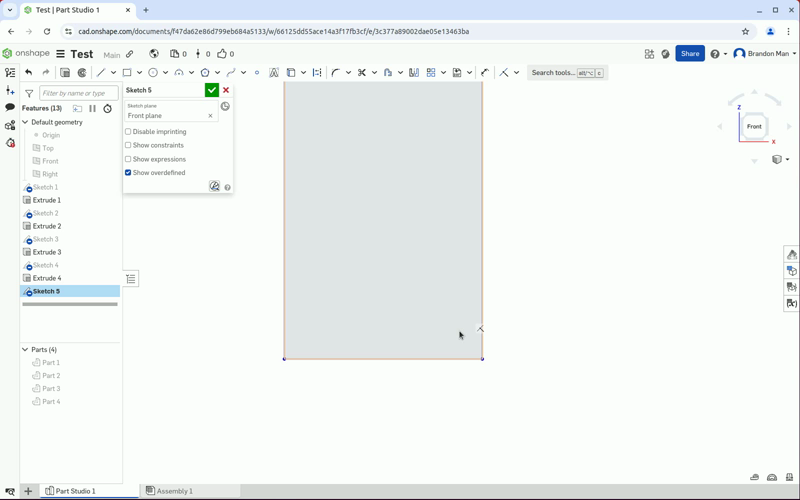
click(459, 330)
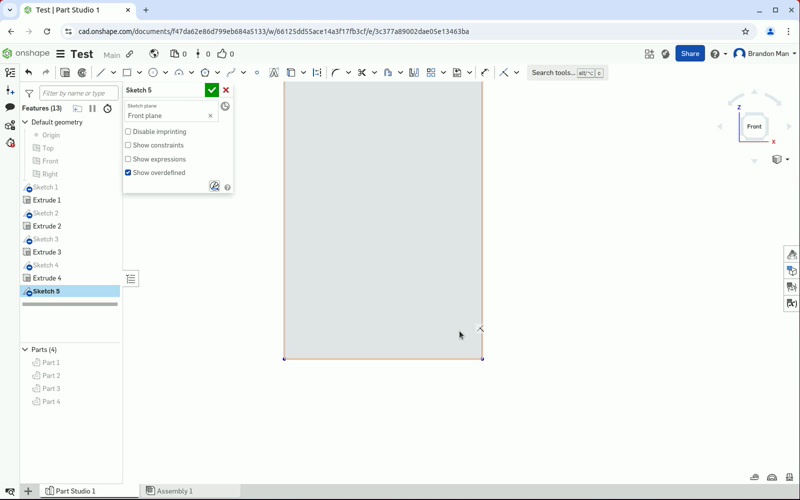
scroll(-6)
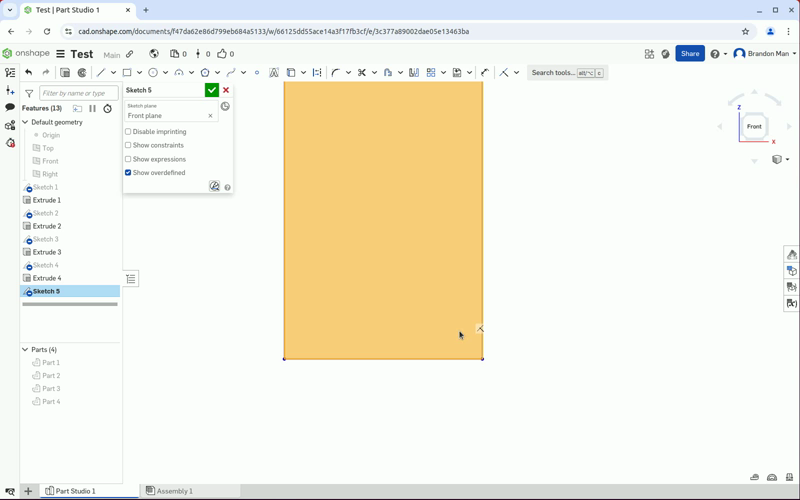
scroll(-6)
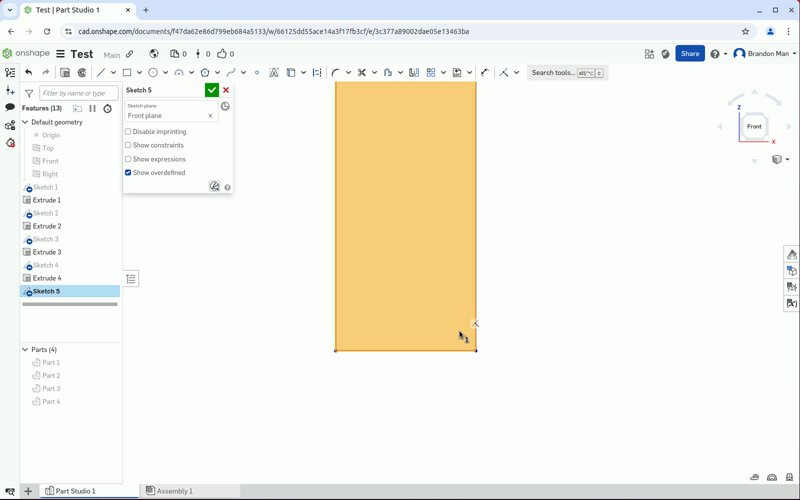
scroll(-6)
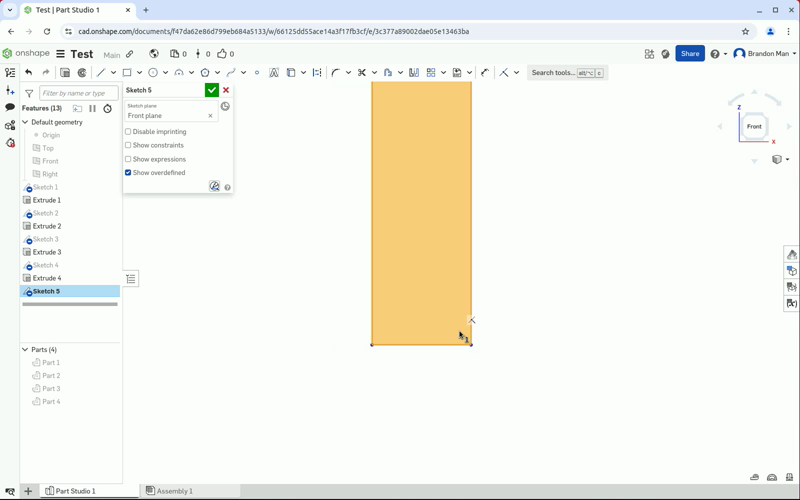
scroll(-6)
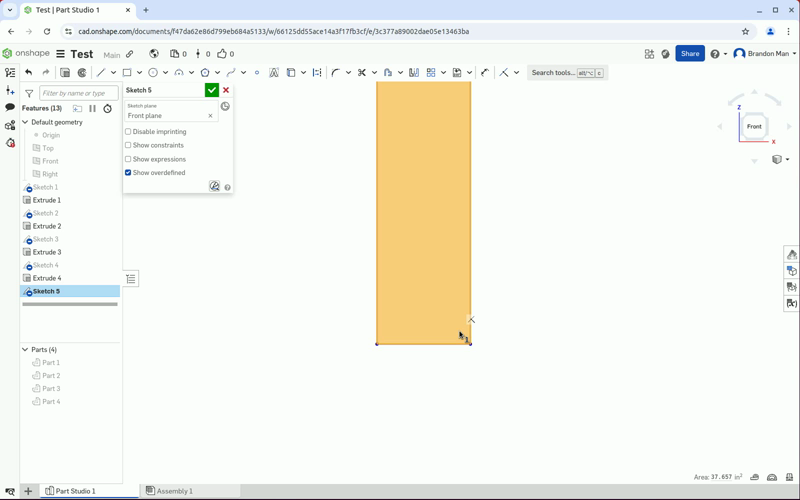
scroll(-6)
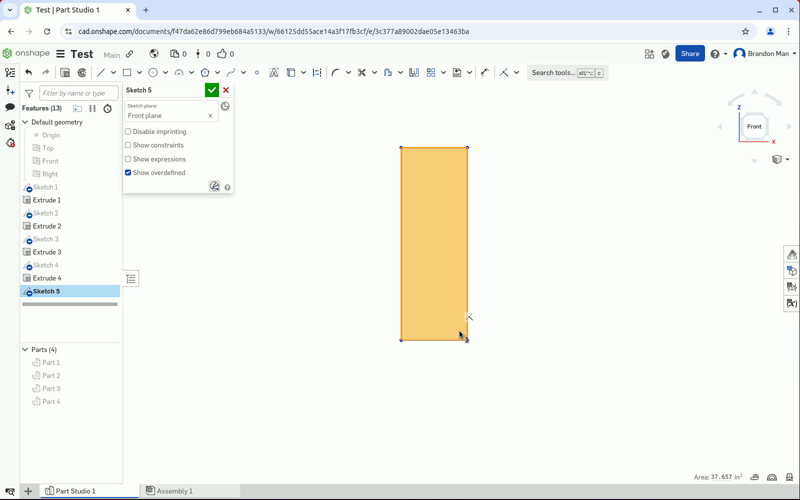
scroll(-6)
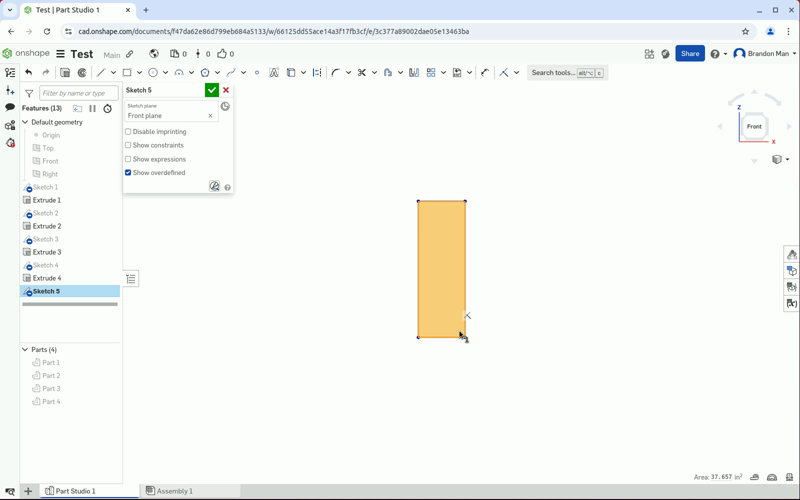
scroll(-6)
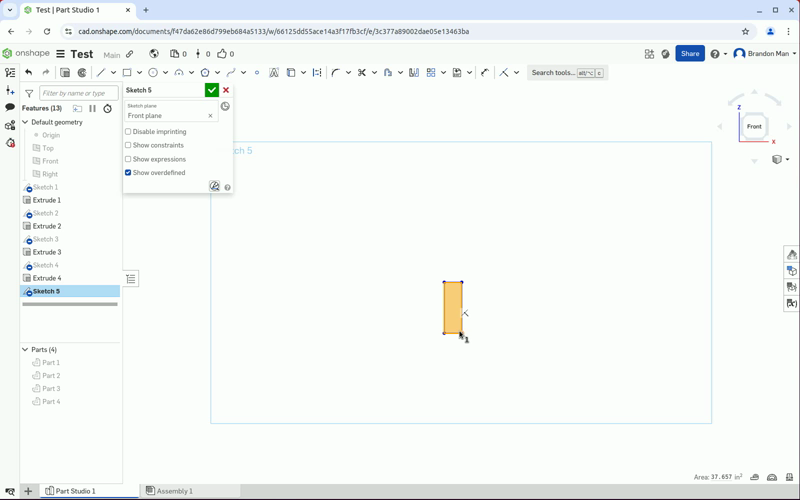
mouse_move(73, 352)
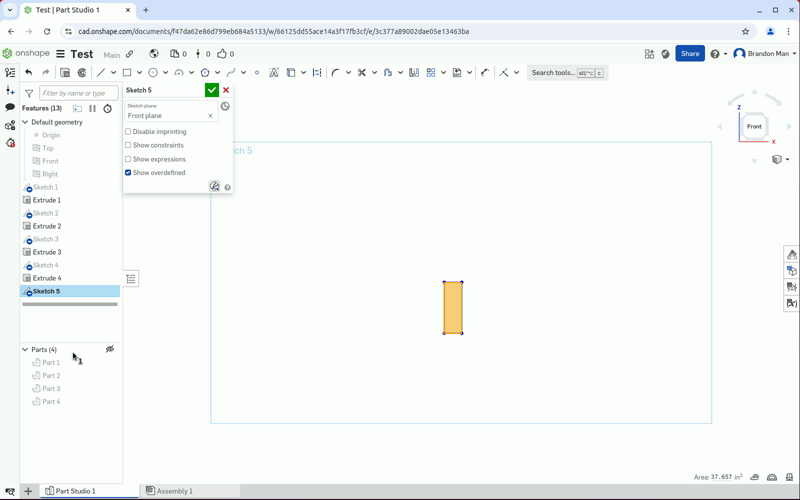
key(shift+y)
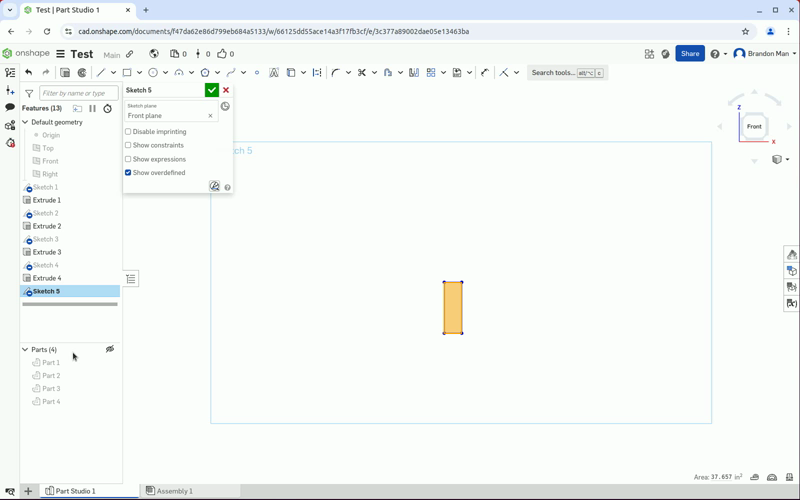
key(shift+e)
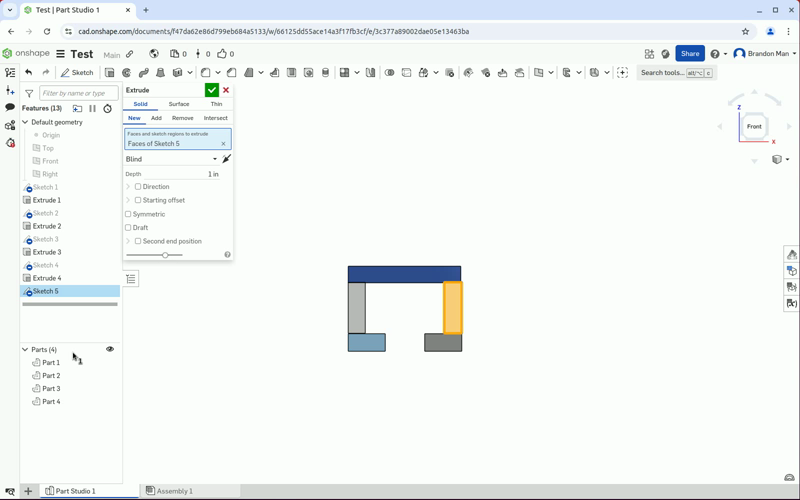
mouse_move(143, 106)
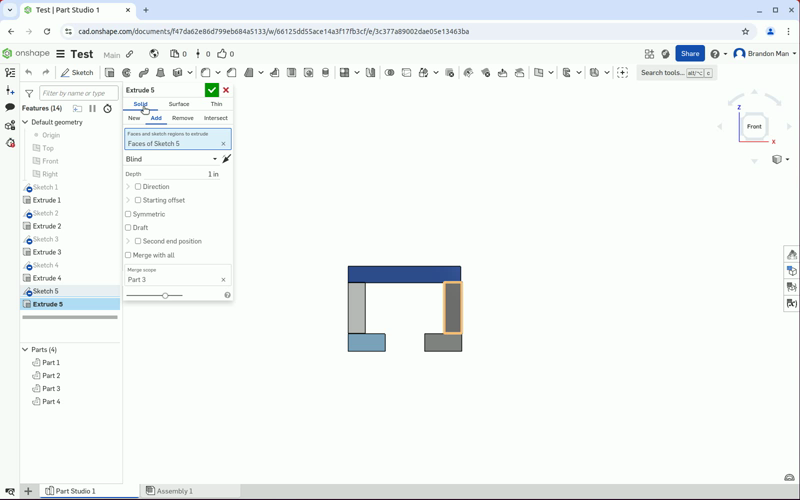
click(143, 106)
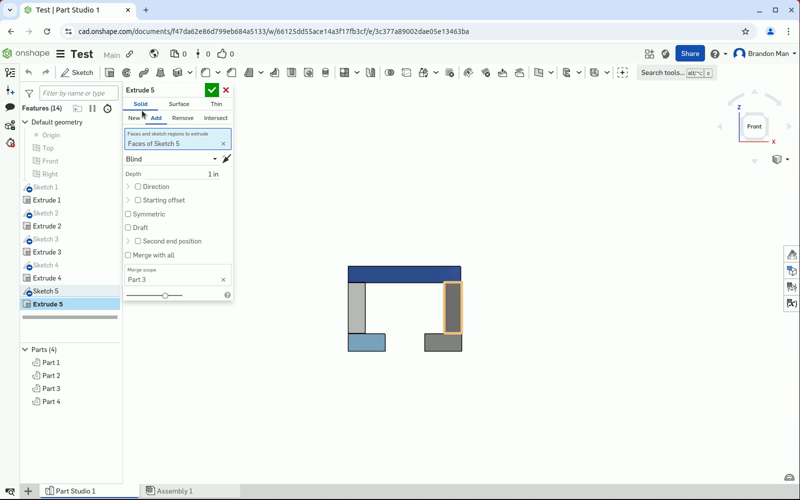
mouse_move(137, 120)
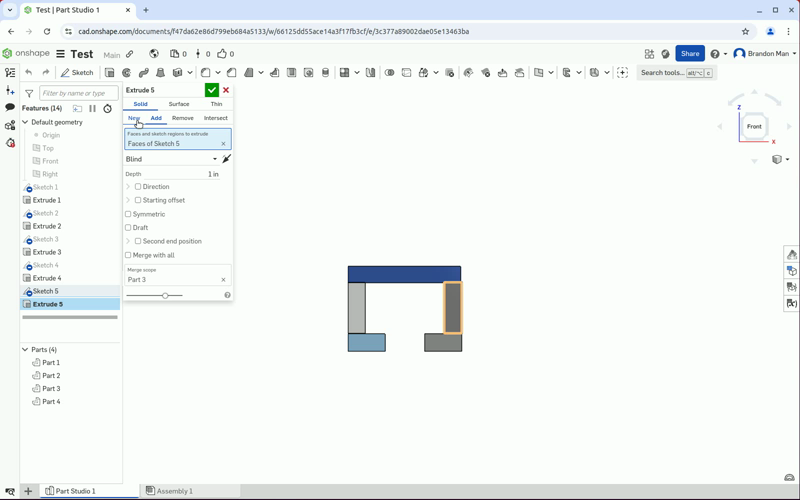
click(137, 120)
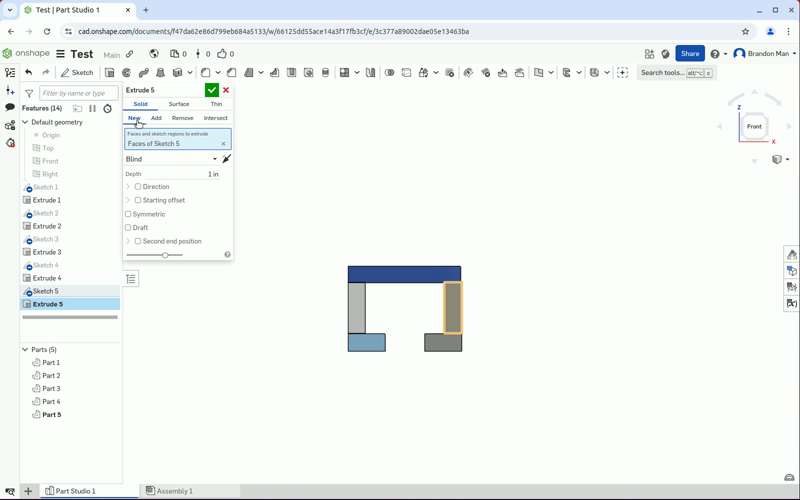
key(tab, 4)
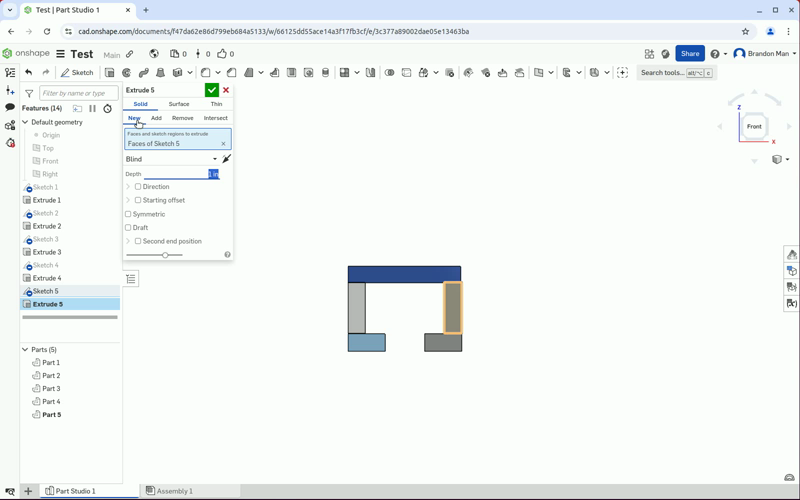
text(3.37)
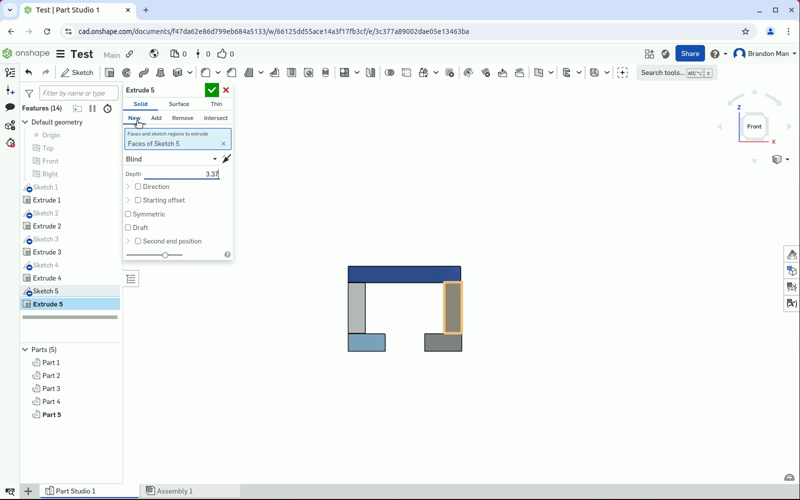
key(enter)
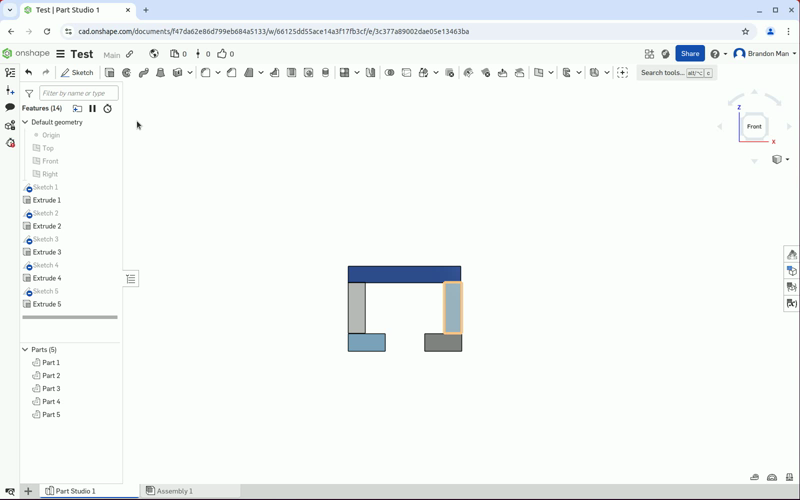
key(shift+h)
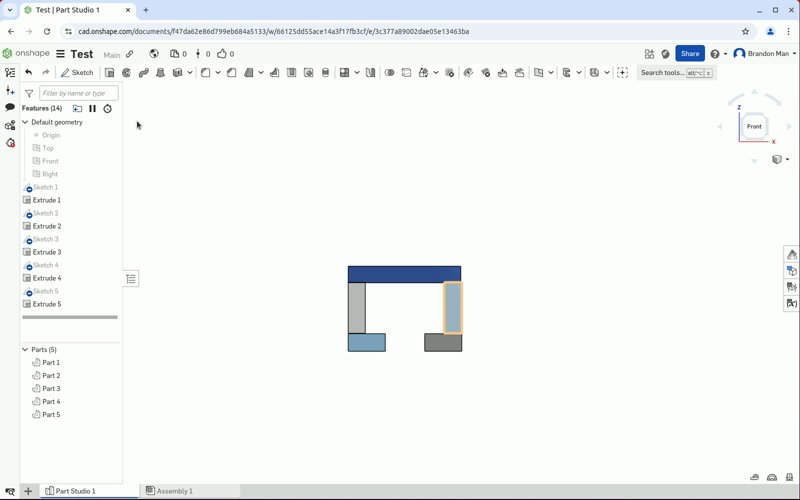
key(shift+h)
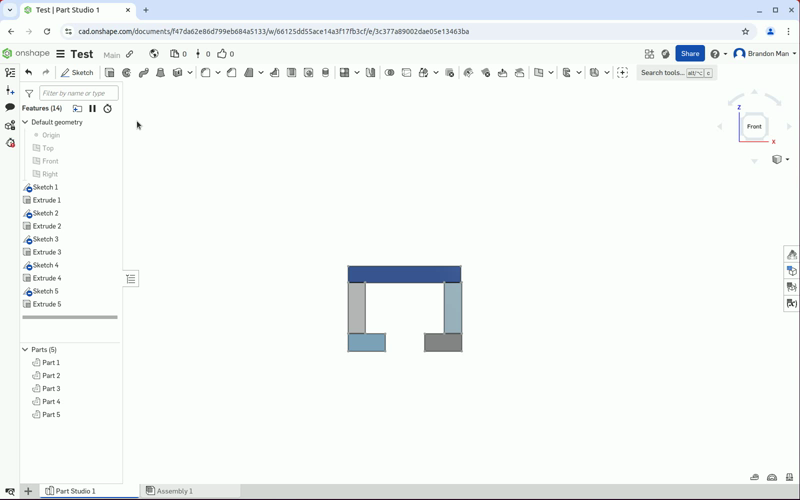
key(shift+7)
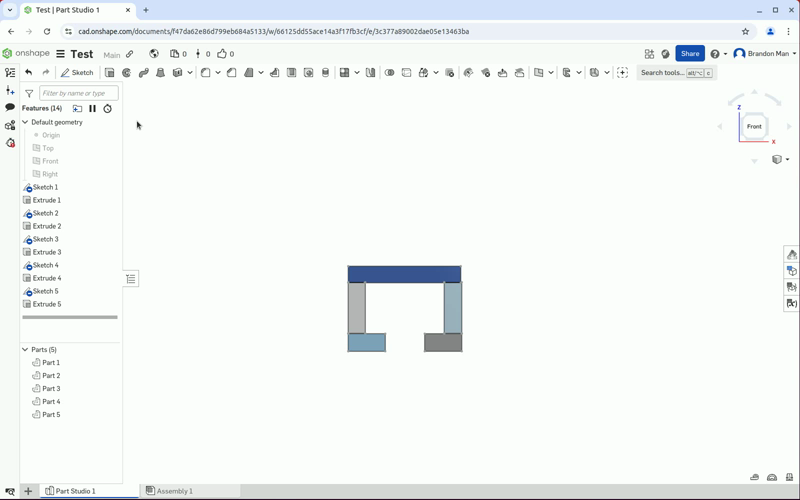
key(left, 2)
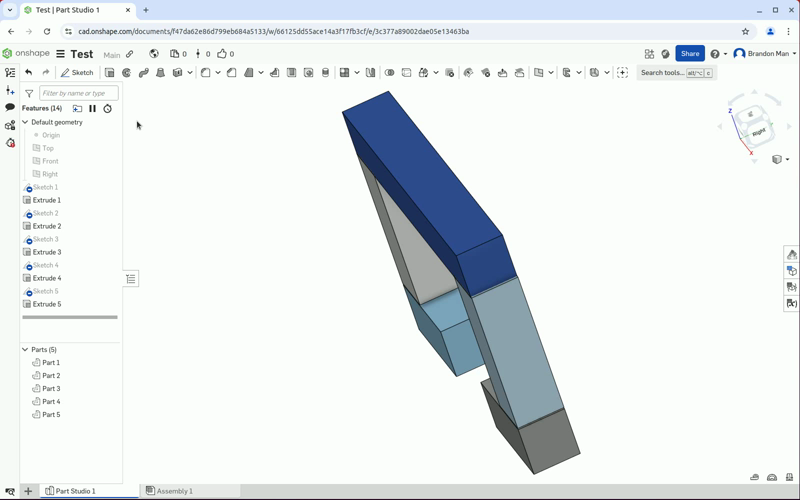
key(down, 2)
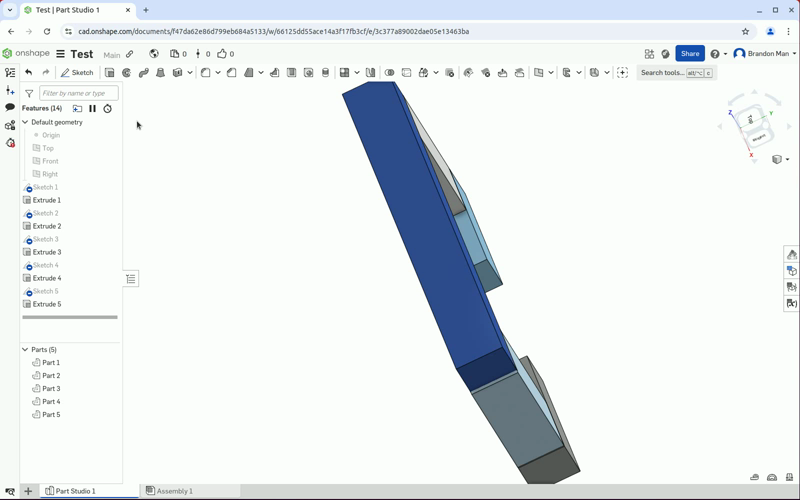
key(up, 2)
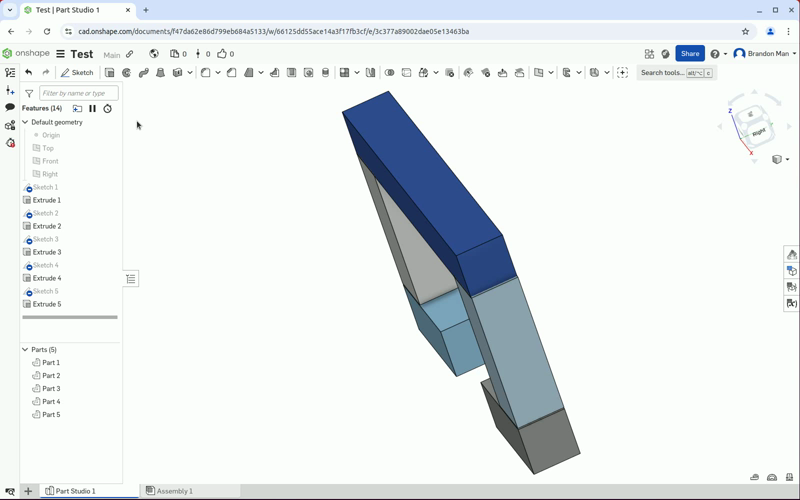
key(right, 2)
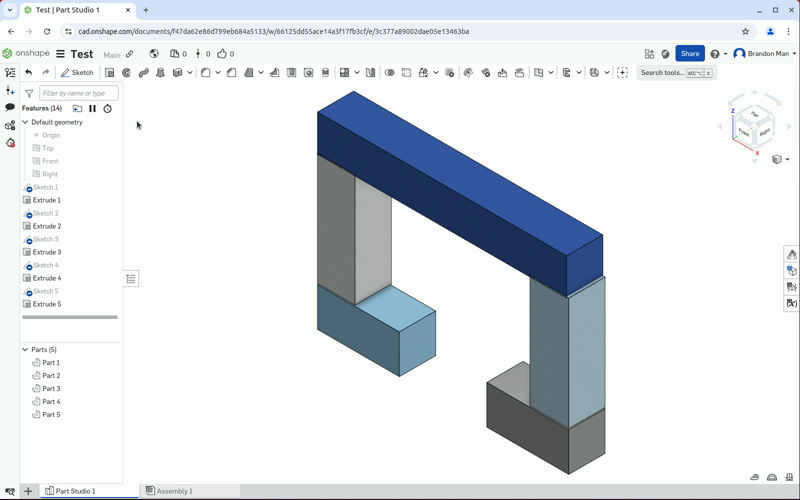
mouse_move(73, 189)
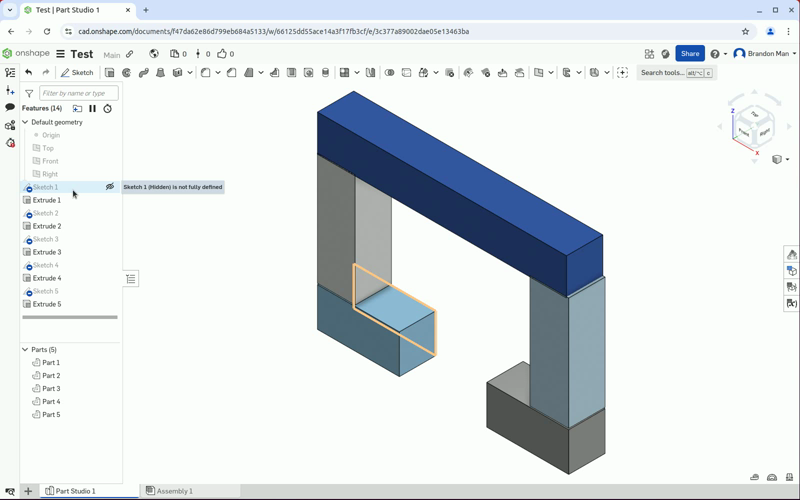
click(73, 189)